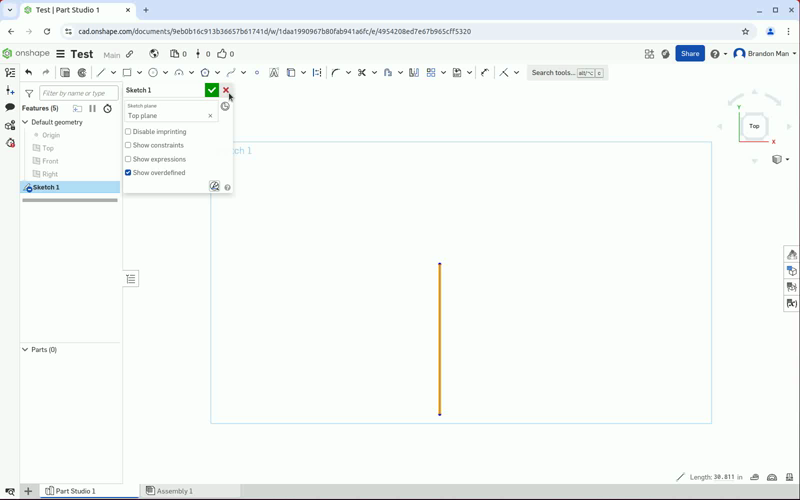
key(shift+h)
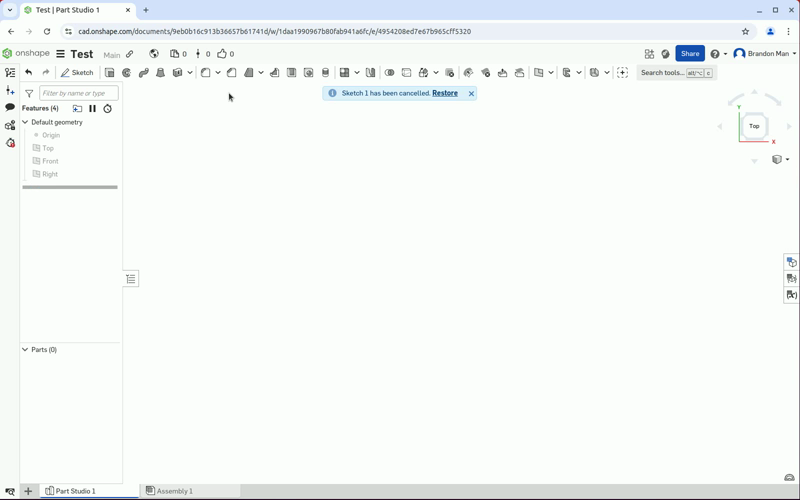
mouse_move(73, 352)
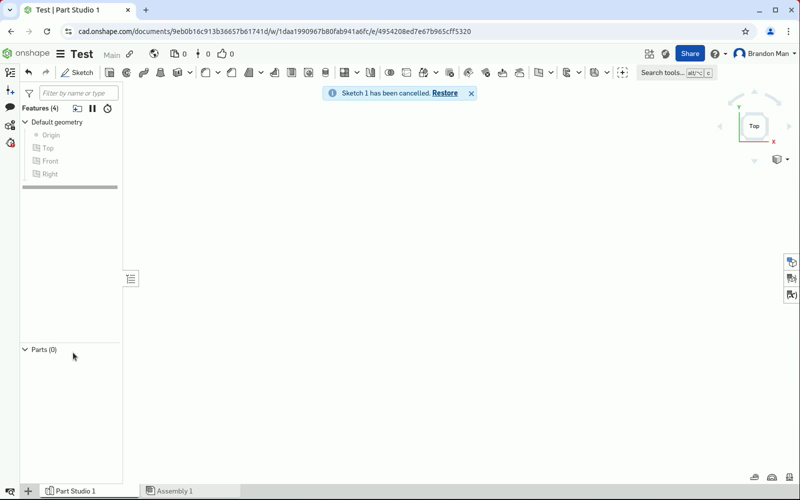
key(y)
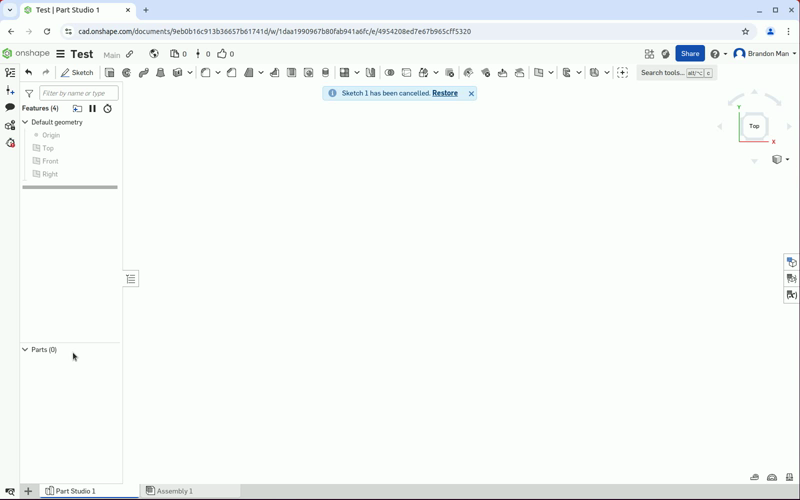
key(shift+p)
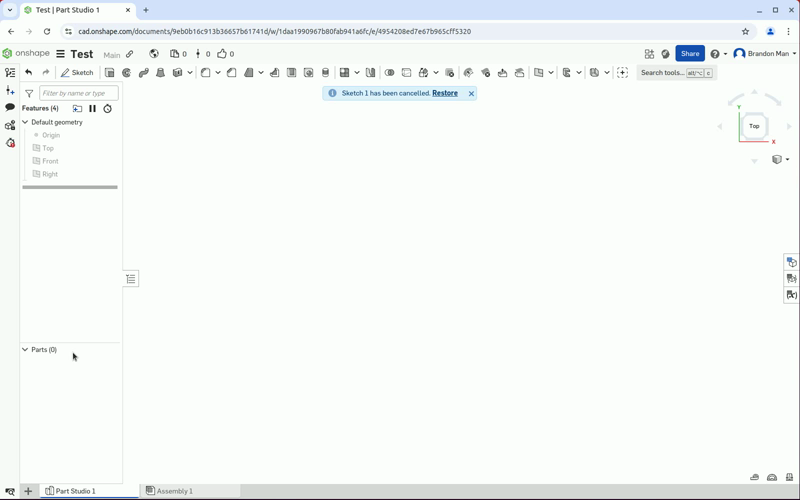
key(space)
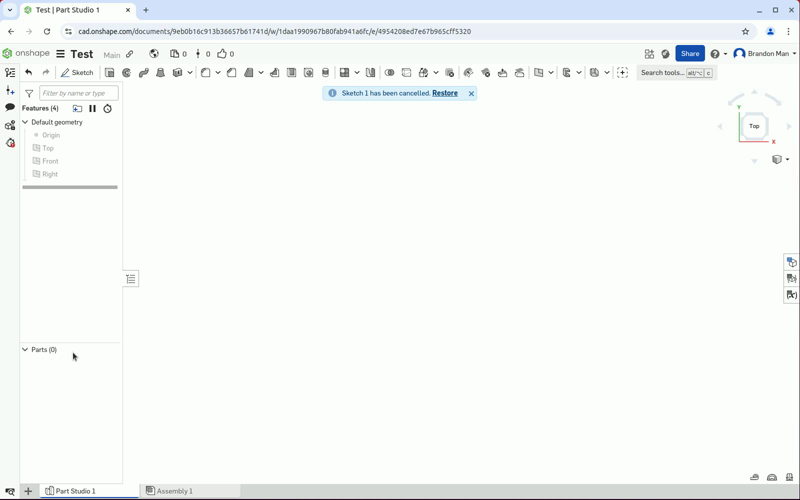
key_down(shift)
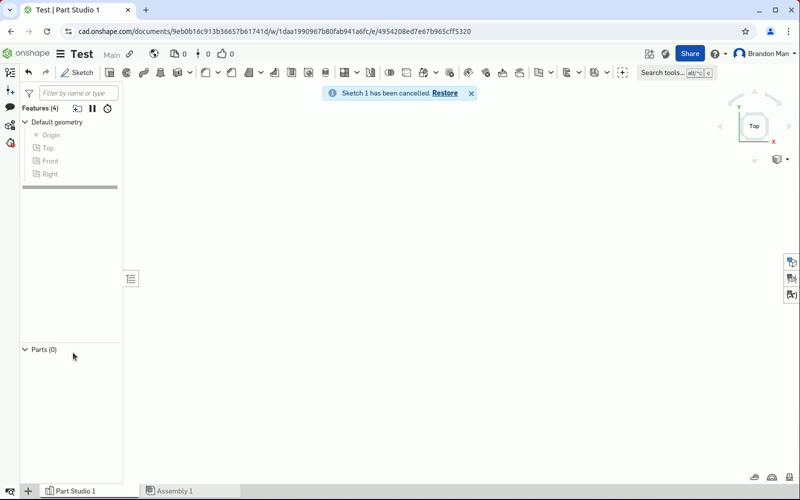
key(up)
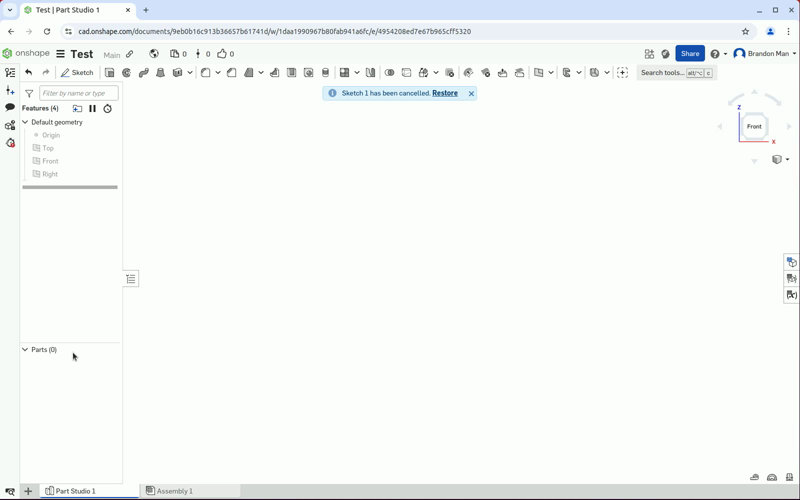
key_up(shift)
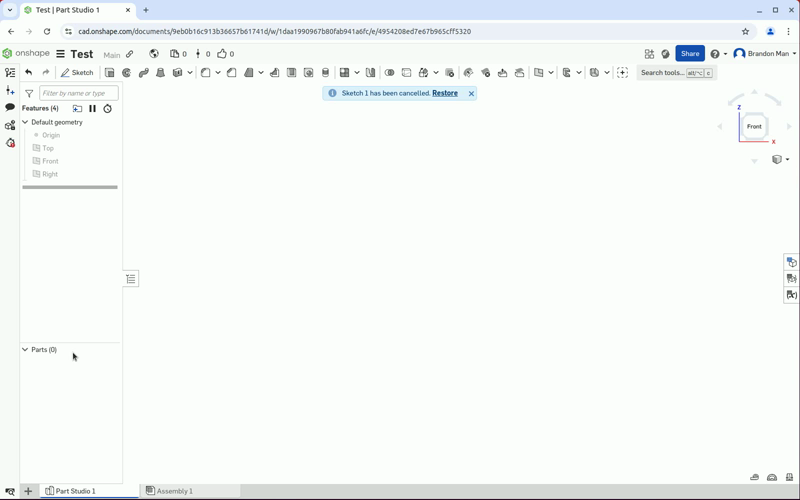
mouse_move(73, 352)
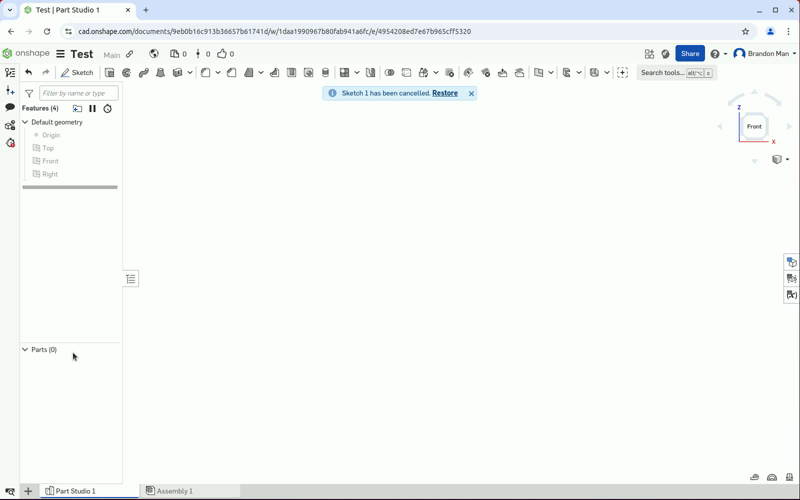
key(shift+y)
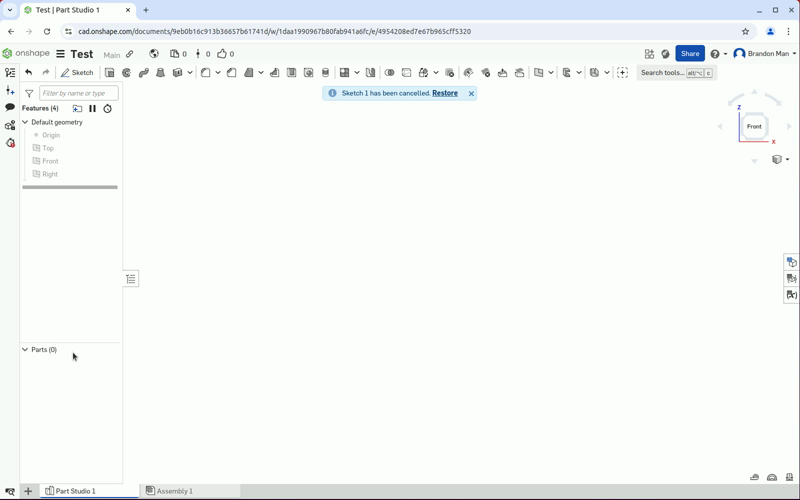
key(shift+s)
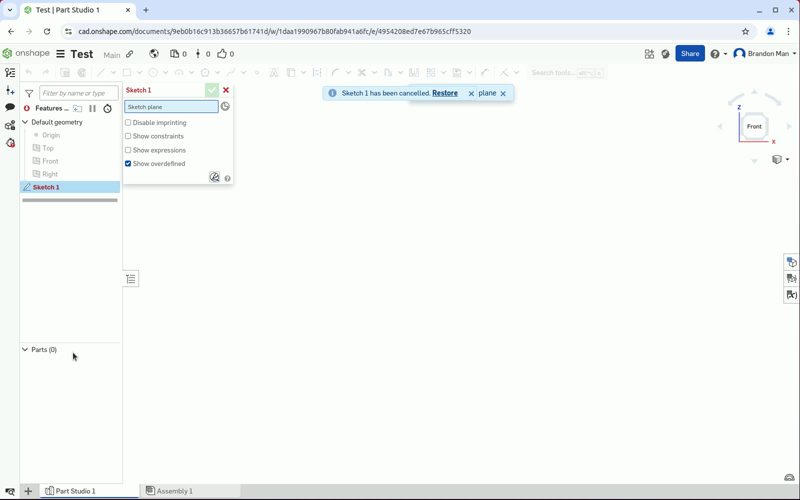
mouse_move(73, 163)
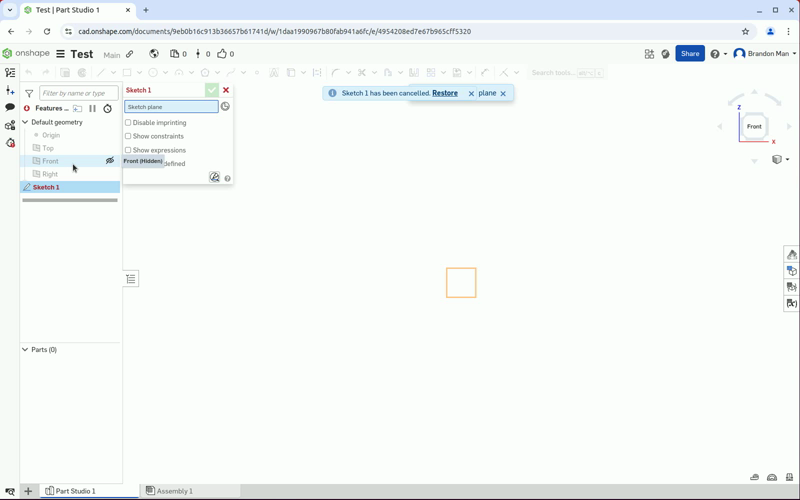
click(73, 163)
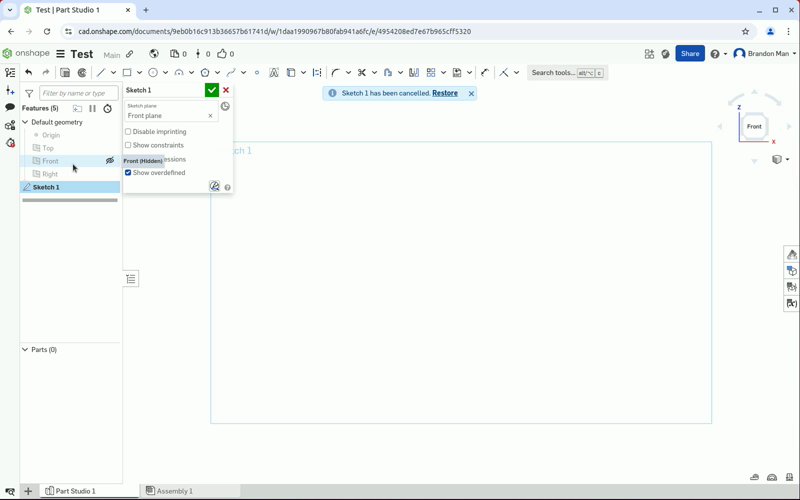
mouse_move(73, 352)
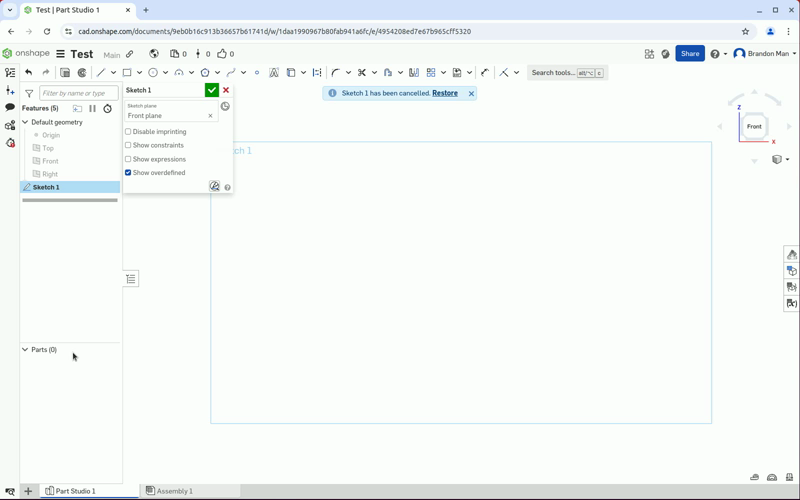
key(y)
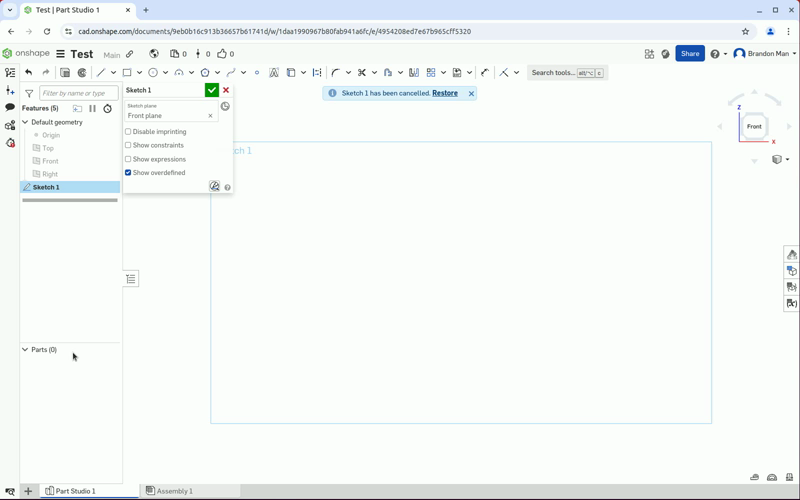
key(l)
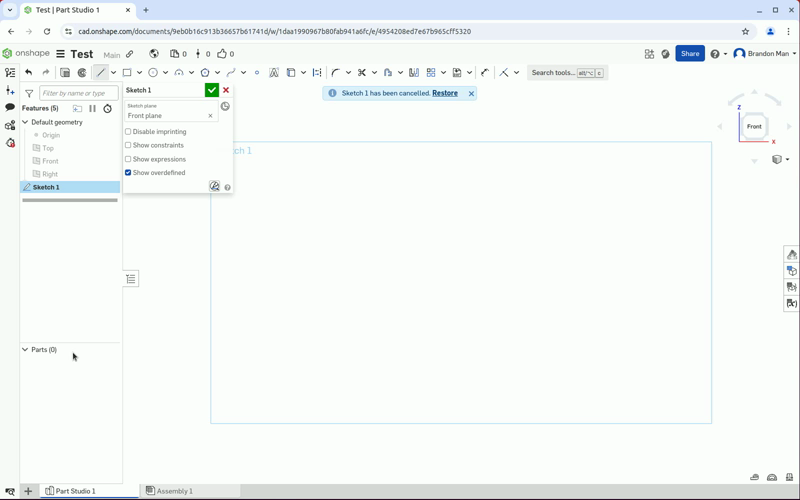
key_down(shift)
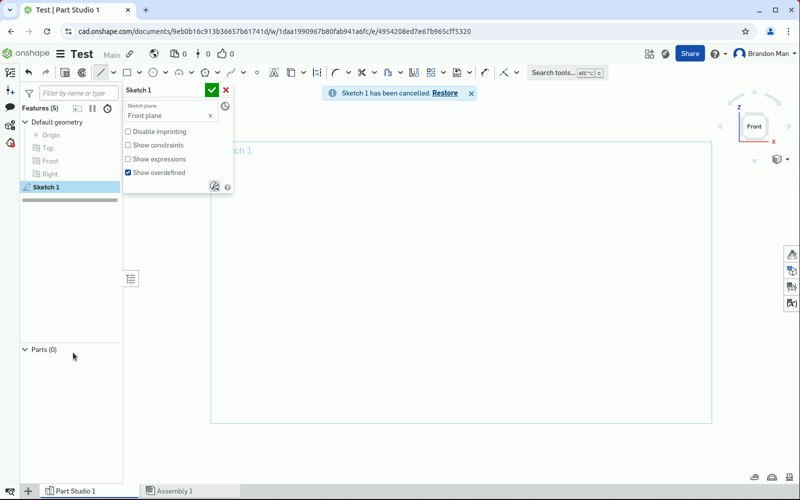
mouse_move(432, 367)
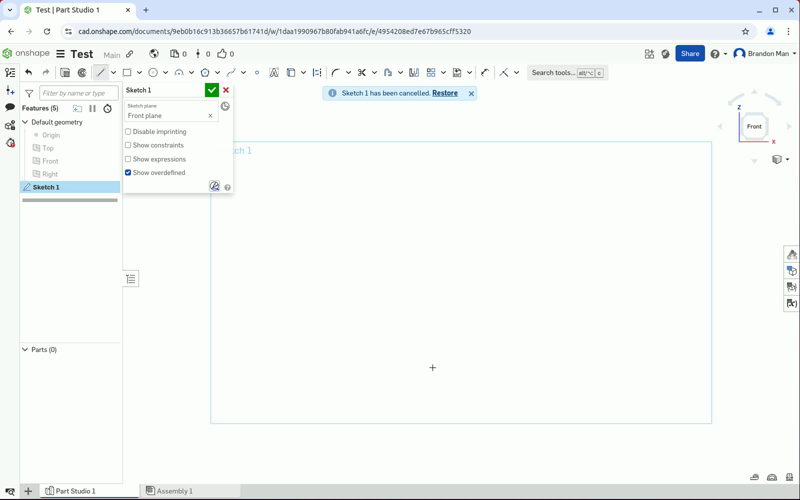
click(432, 367)
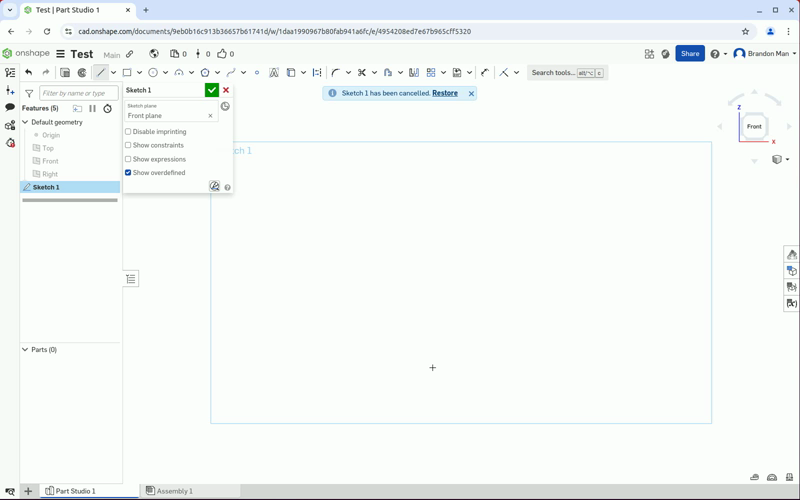
key_up(shift)
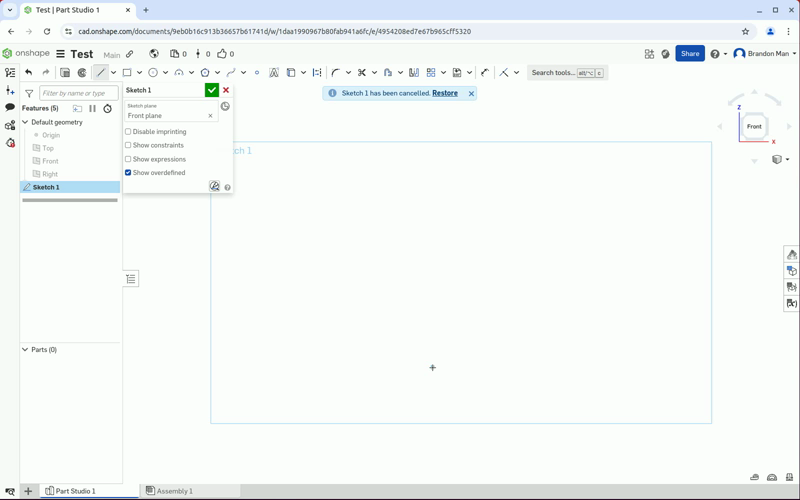
key_down(shift)
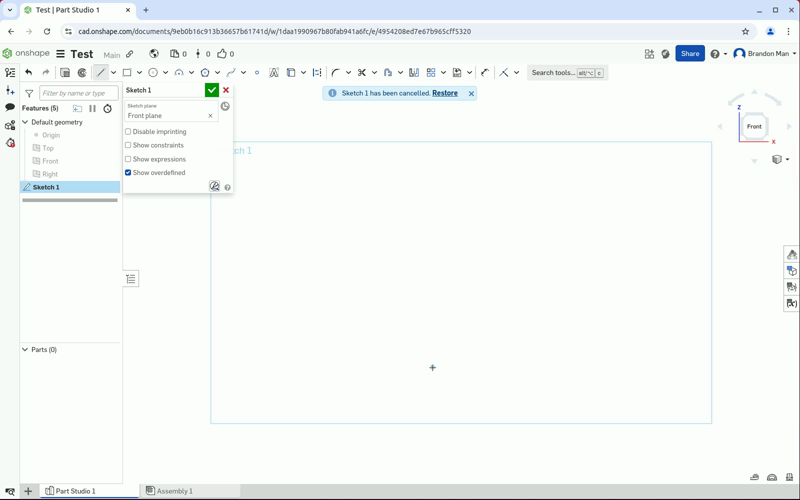
mouse_move(462, 367)
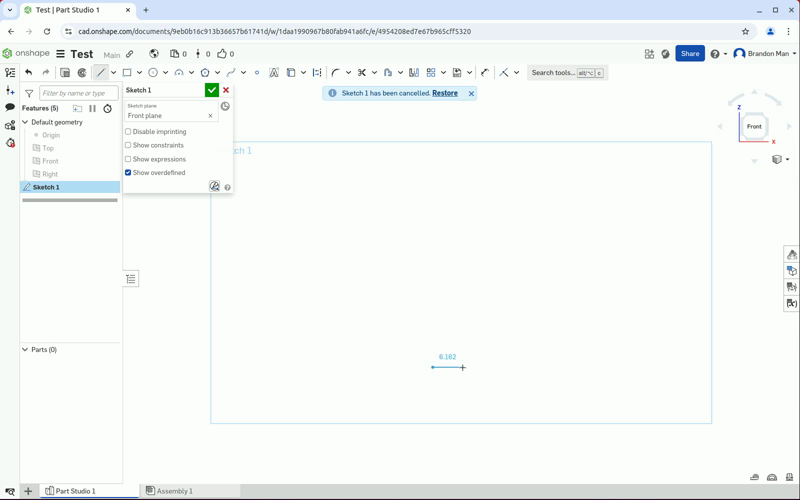
mouse_move(487, 367)
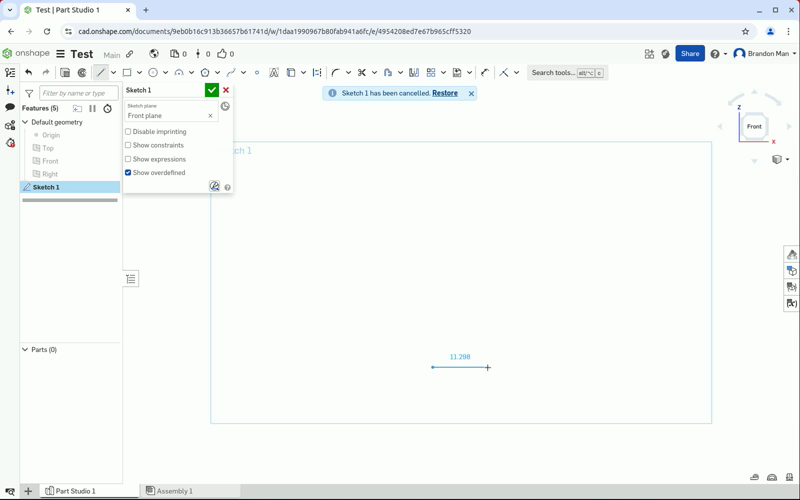
click(487, 367)
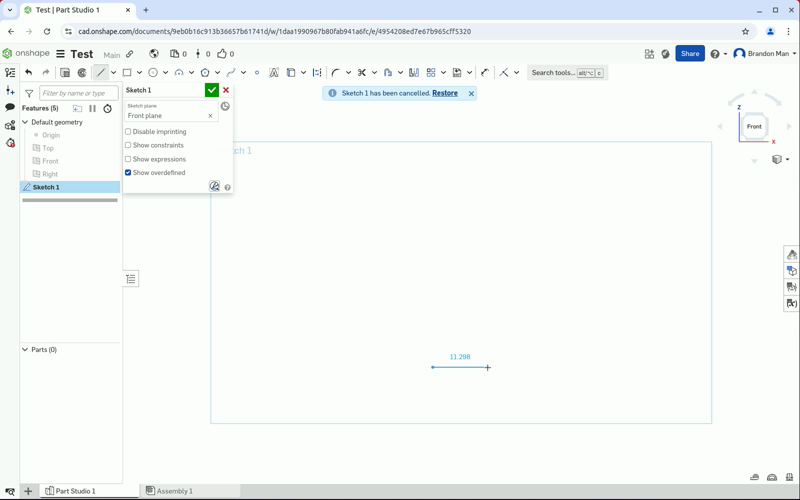
key_up(shift)
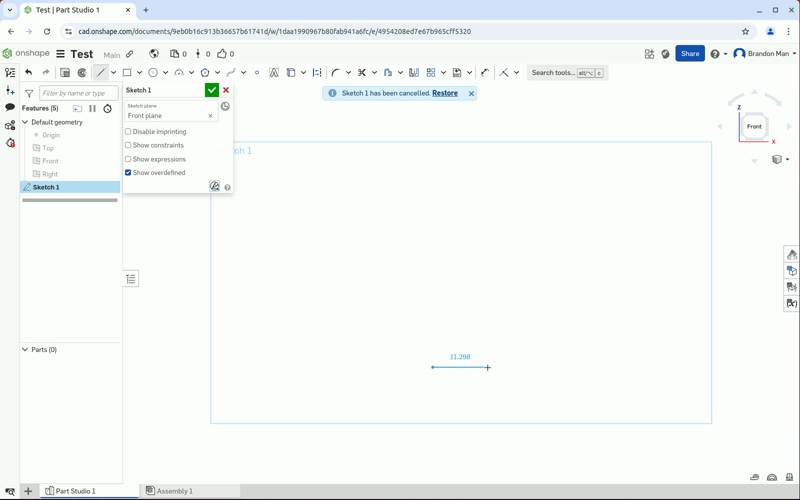
key(esc)
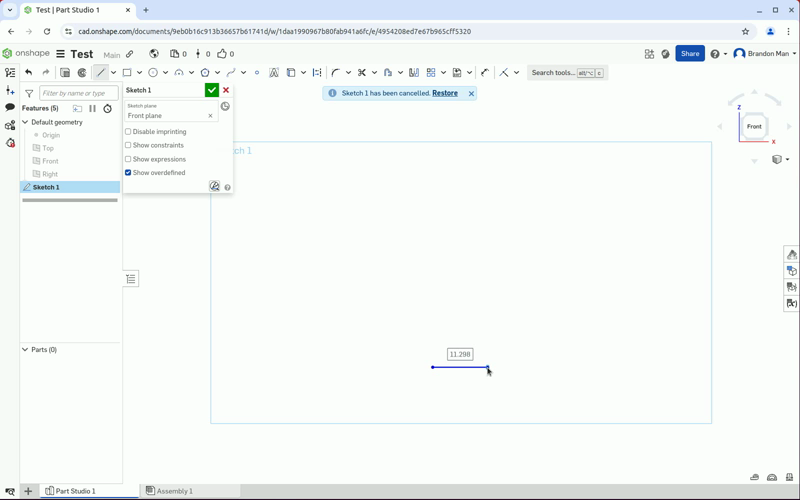
key(a)
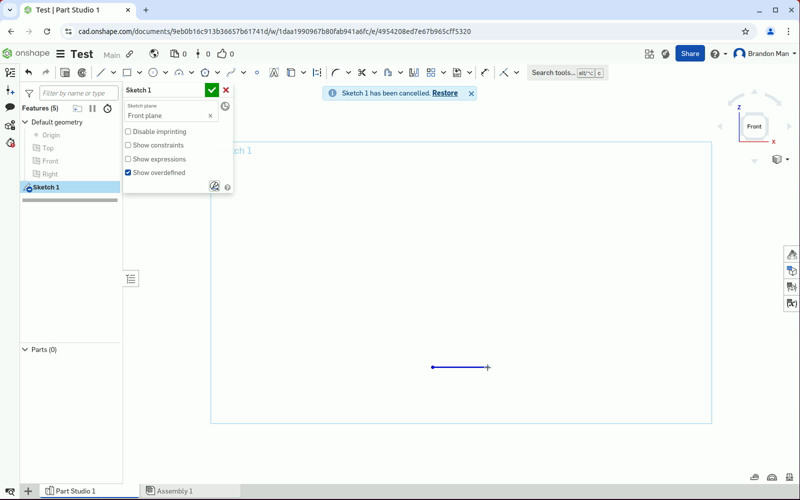
mouse_move(487, 367)
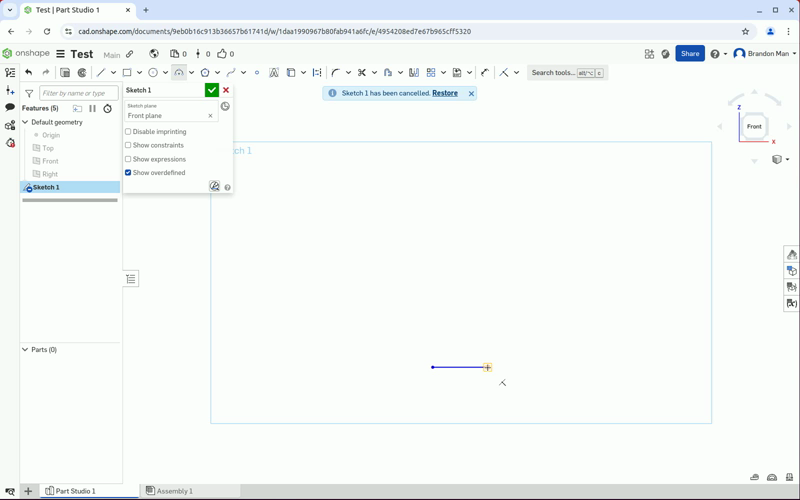
click(487, 367)
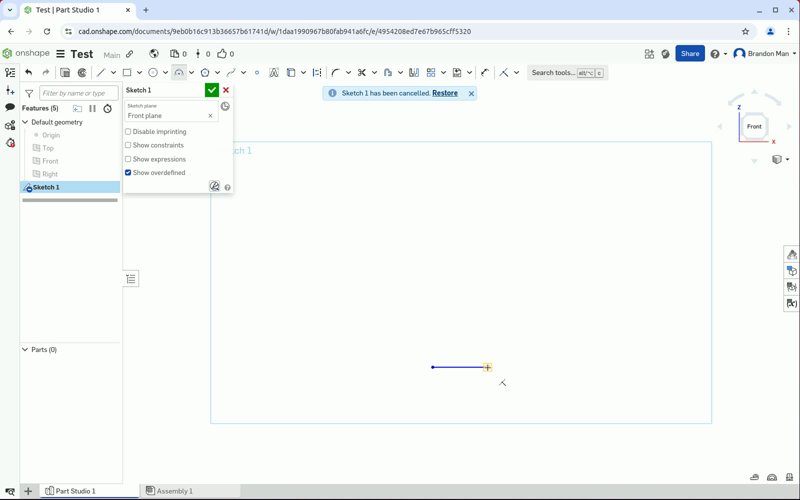
key_down(shift)
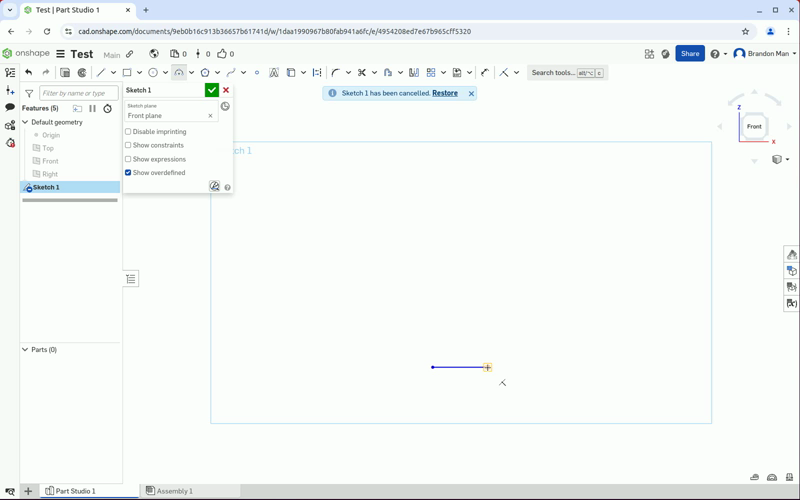
mouse_move(487, 198)
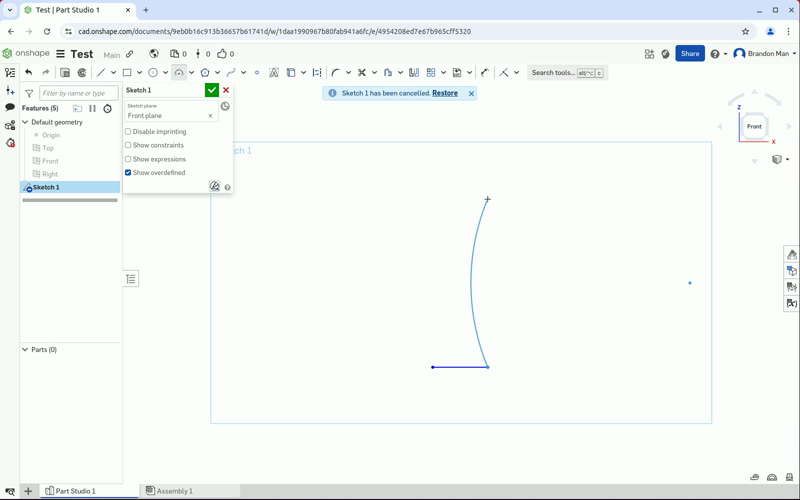
click(487, 198)
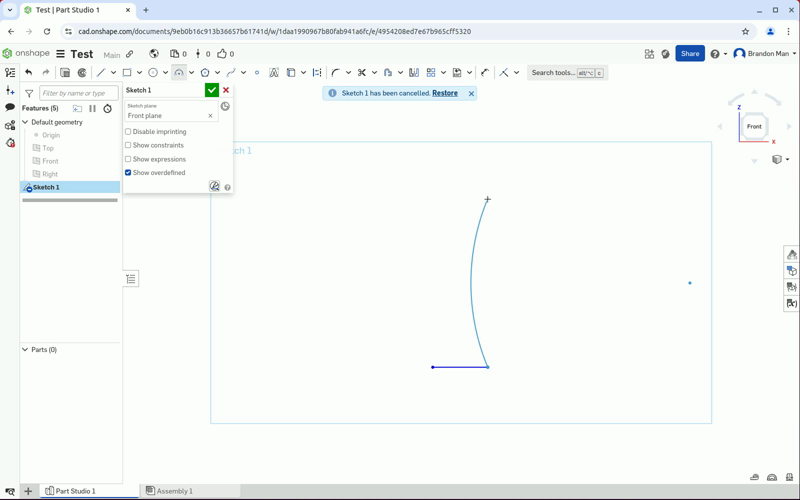
mouse_move(548, 283)
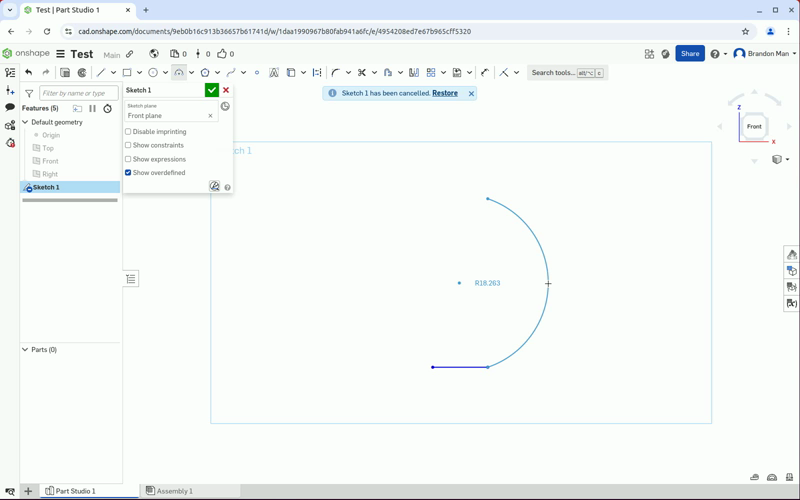
click(548, 283)
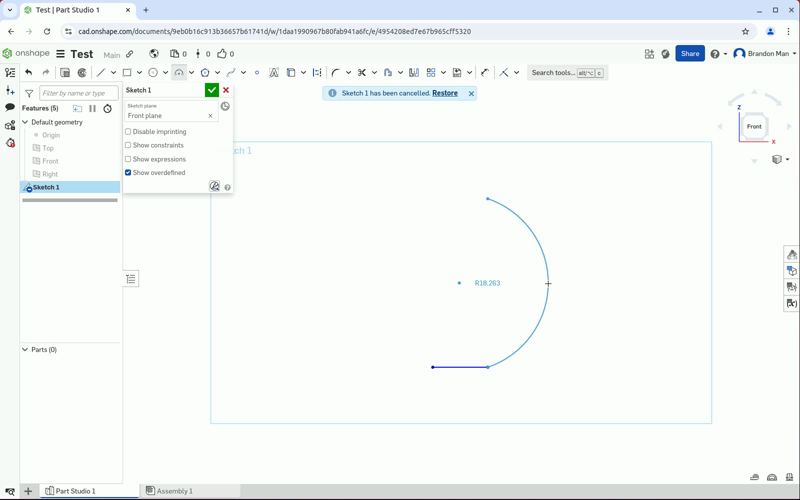
key_up(shift)
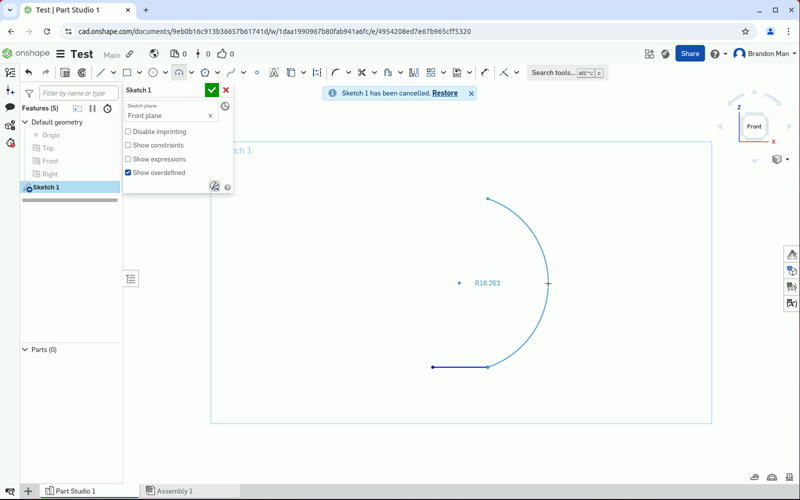
key(esc)
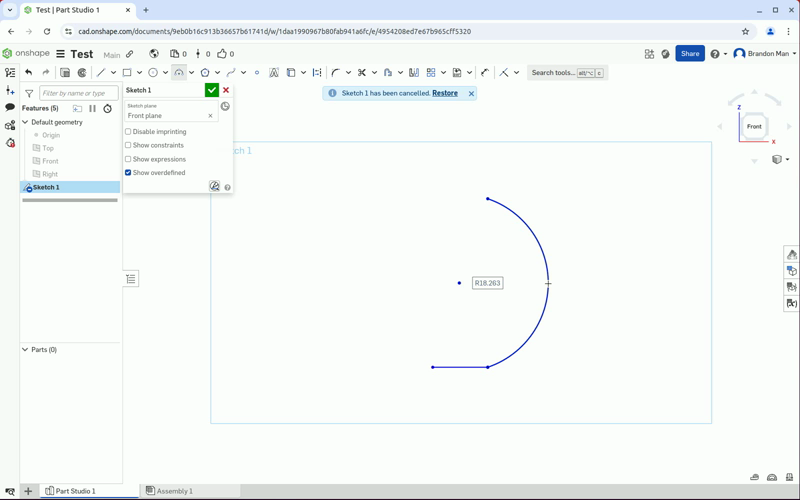
key(l)
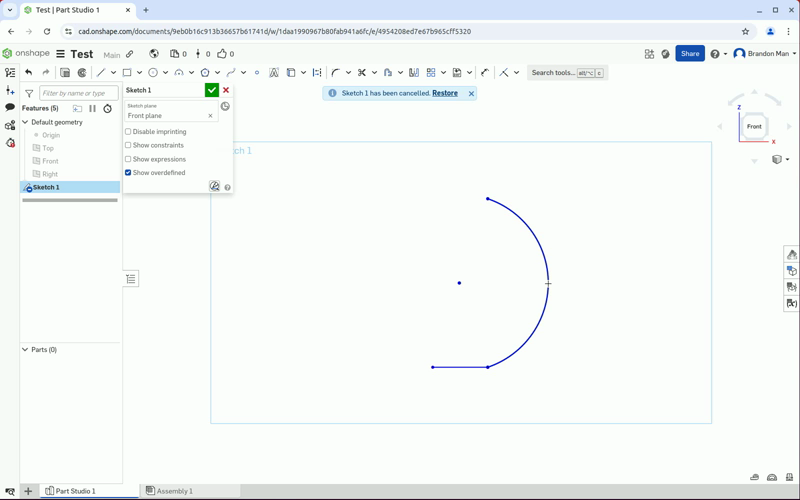
mouse_move(487, 198)
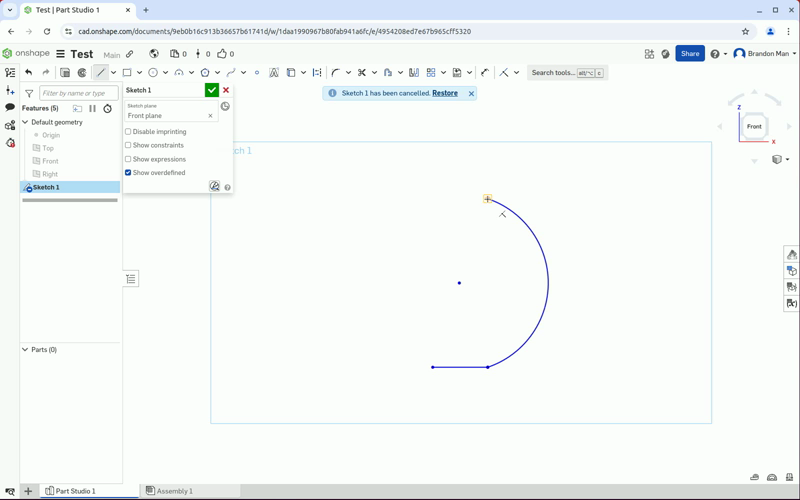
click(487, 198)
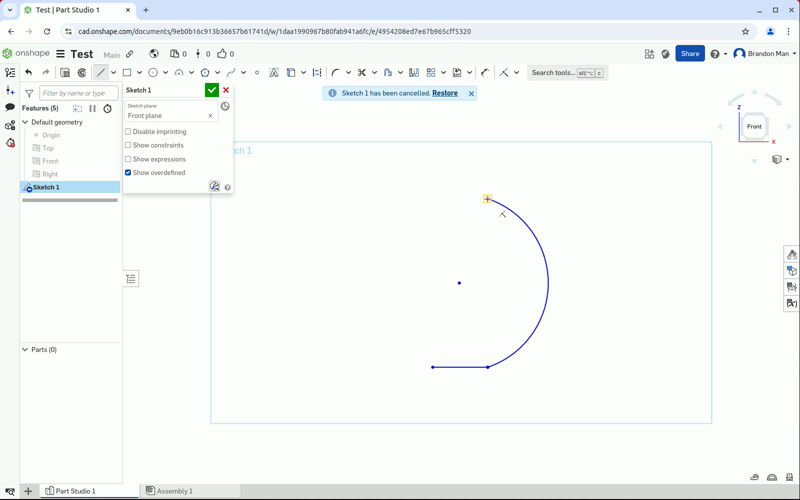
key_down(shift)
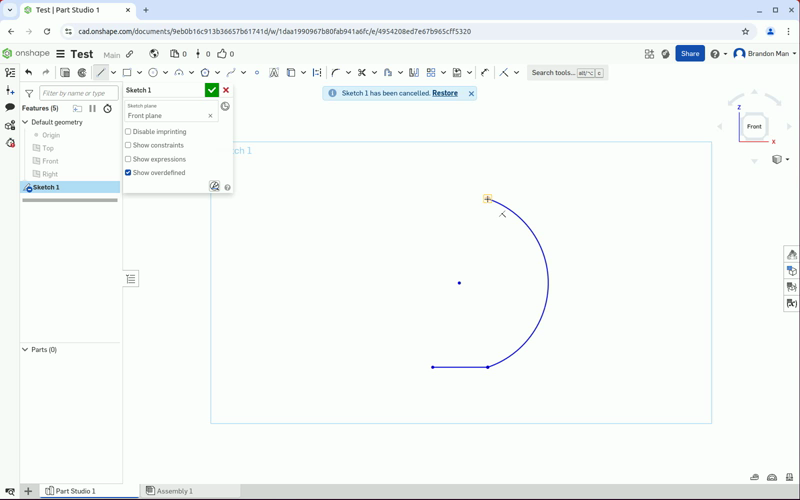
mouse_move(517, 198)
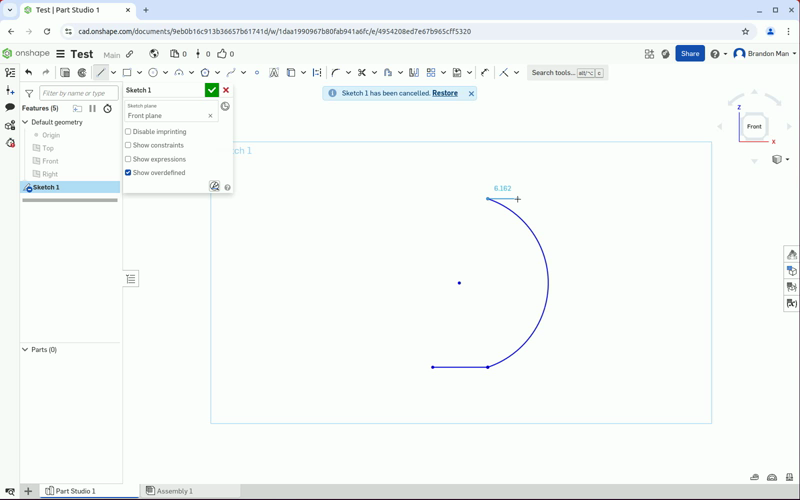
mouse_move(432, 198)
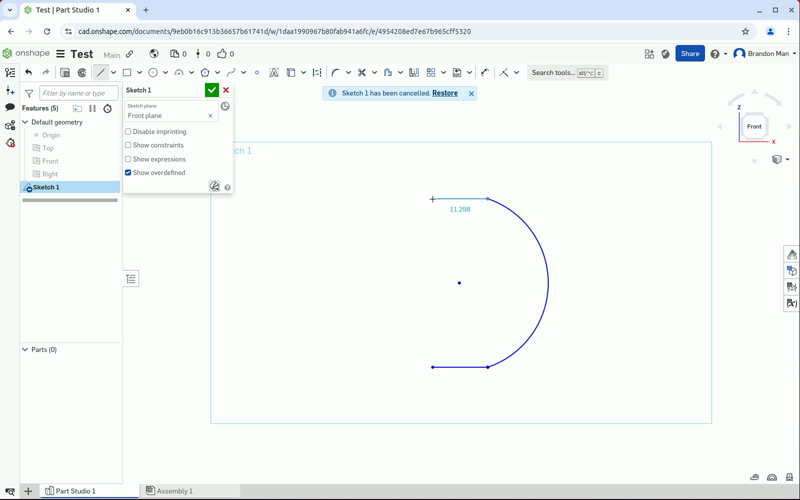
click(432, 198)
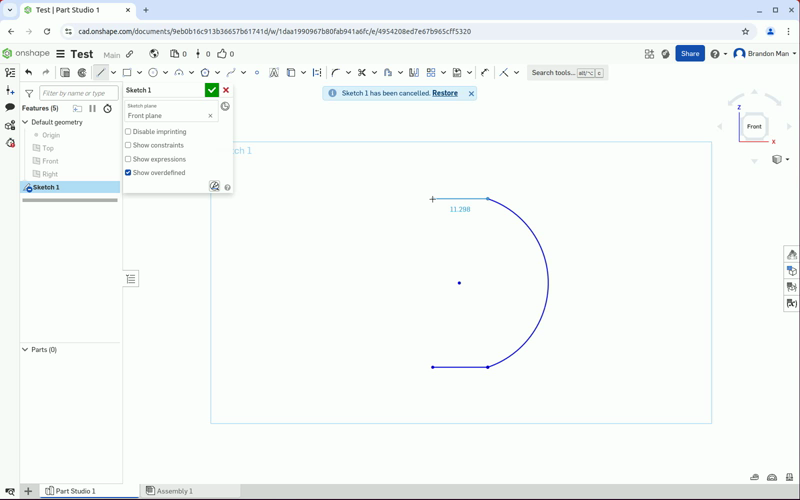
key_up(shift)
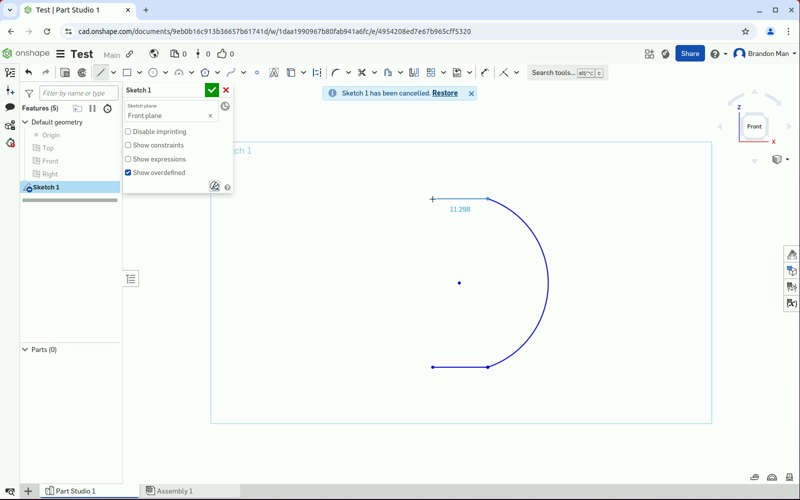
key(esc)
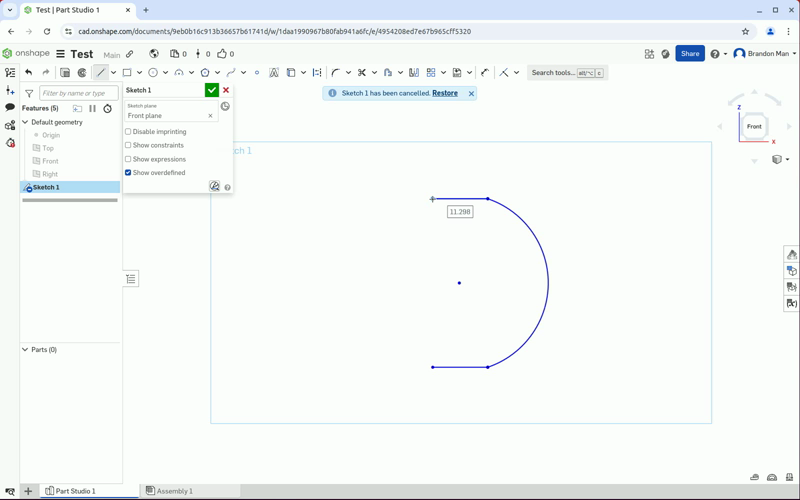
key(a)
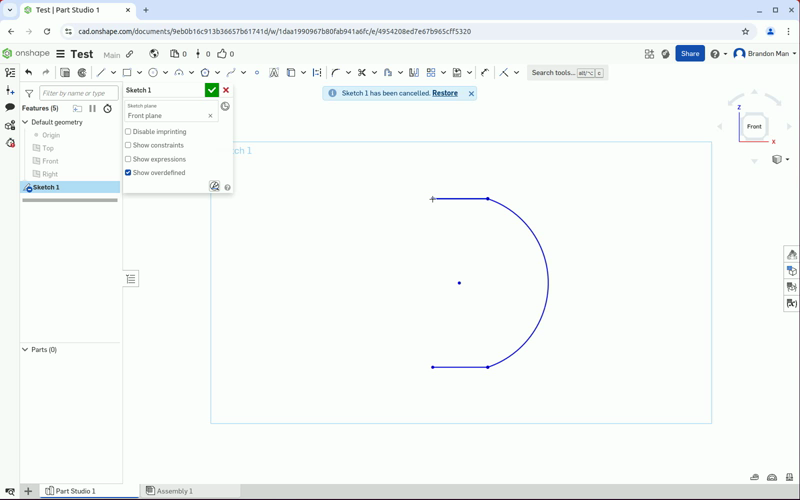
mouse_move(432, 198)
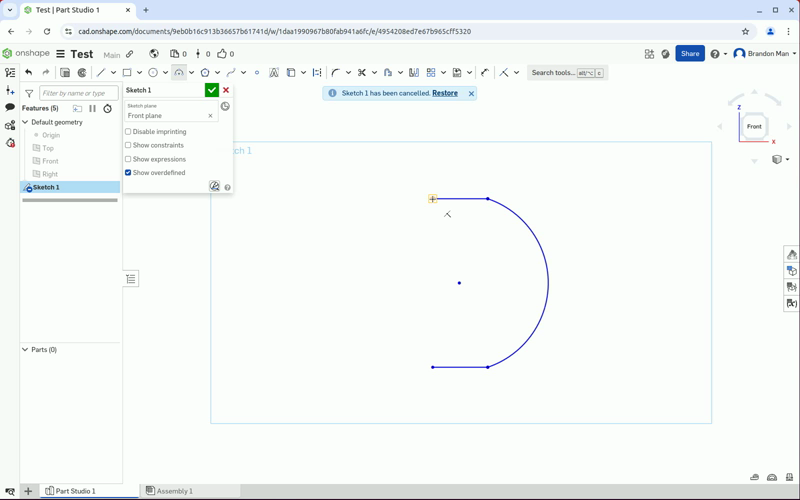
click(432, 198)
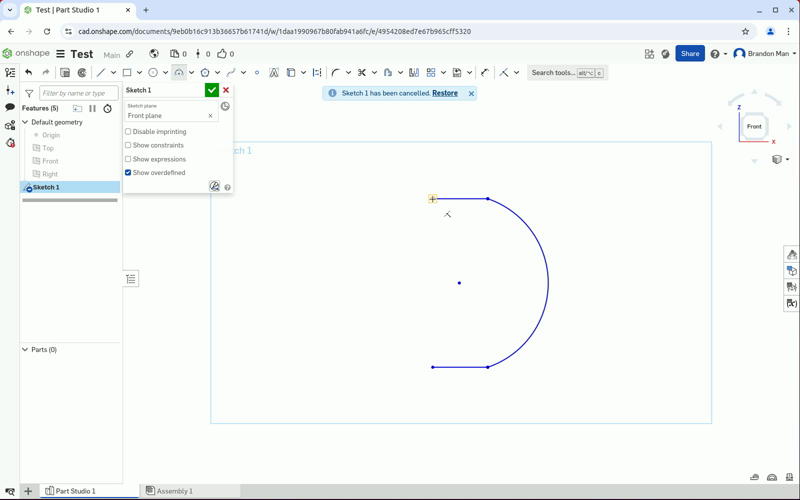
mouse_move(432, 367)
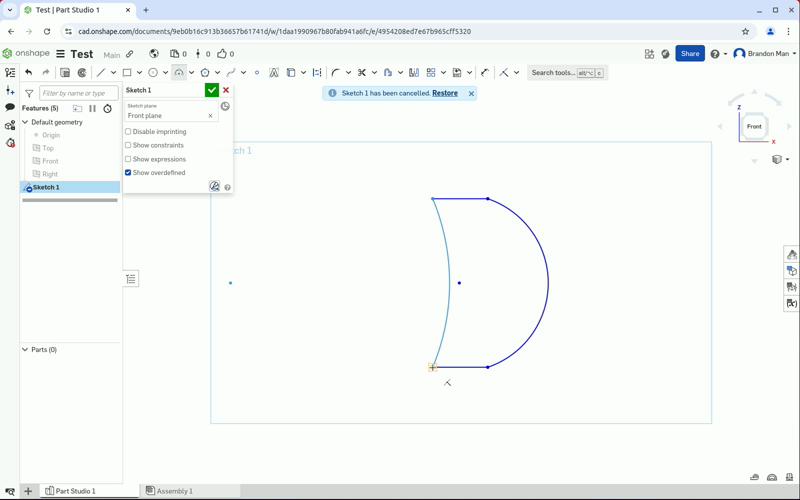
click(432, 367)
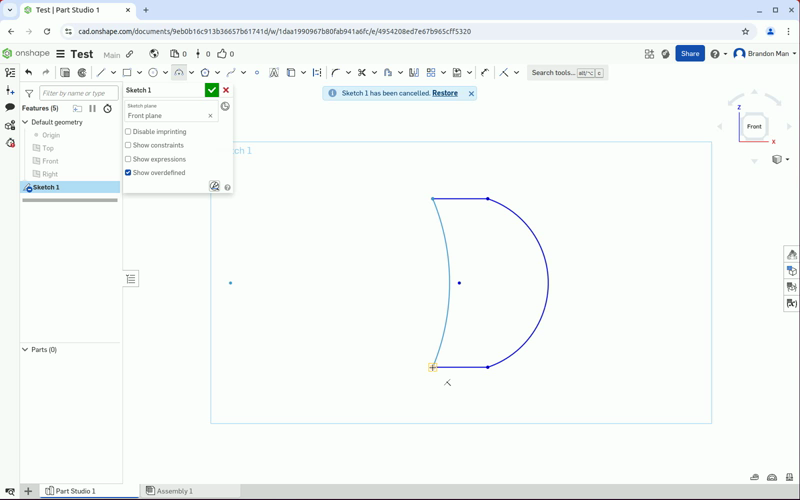
key_down(shift)
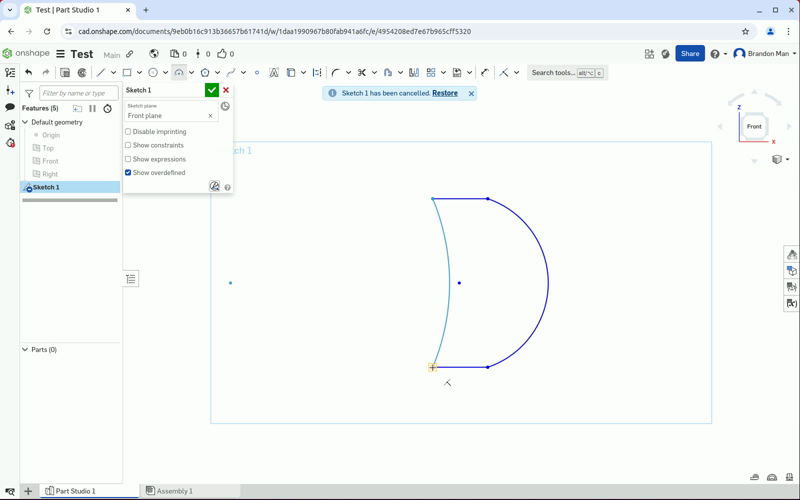
mouse_move(371, 283)
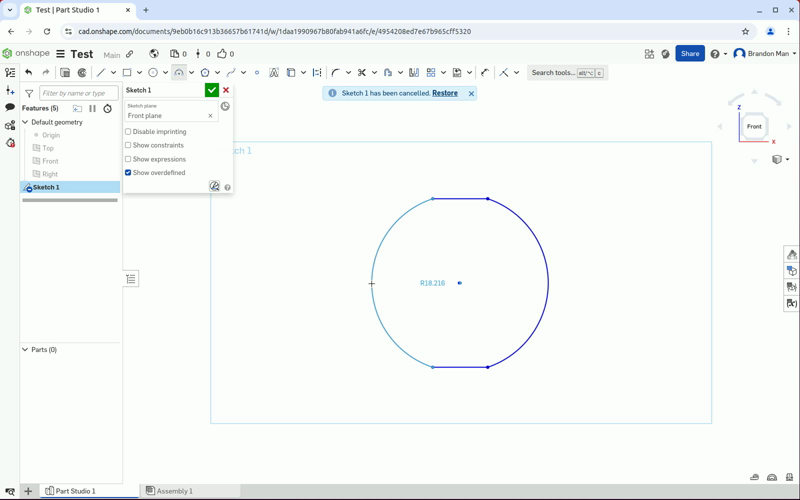
click(371, 283)
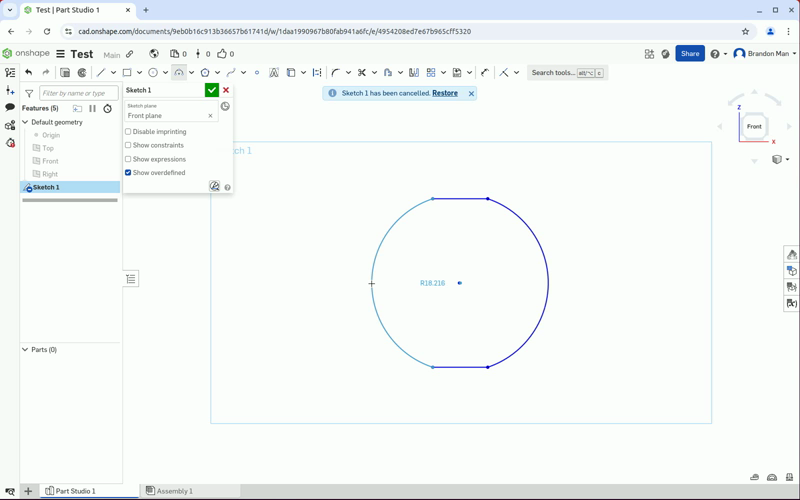
key_up(shift)
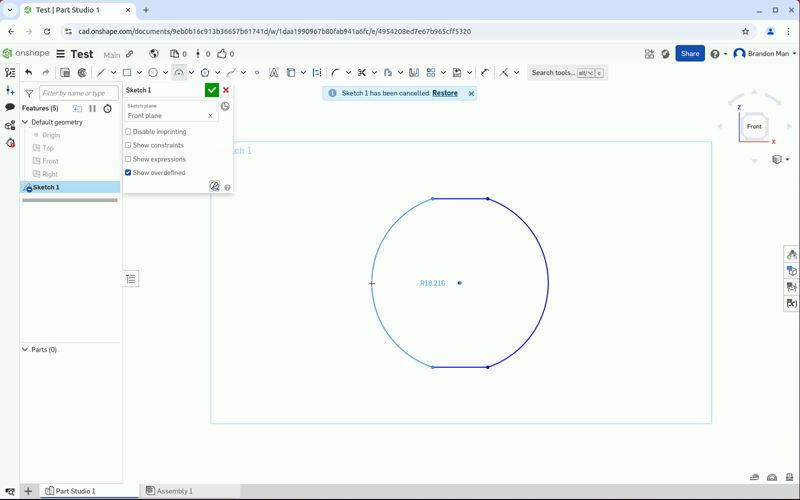
key(esc)
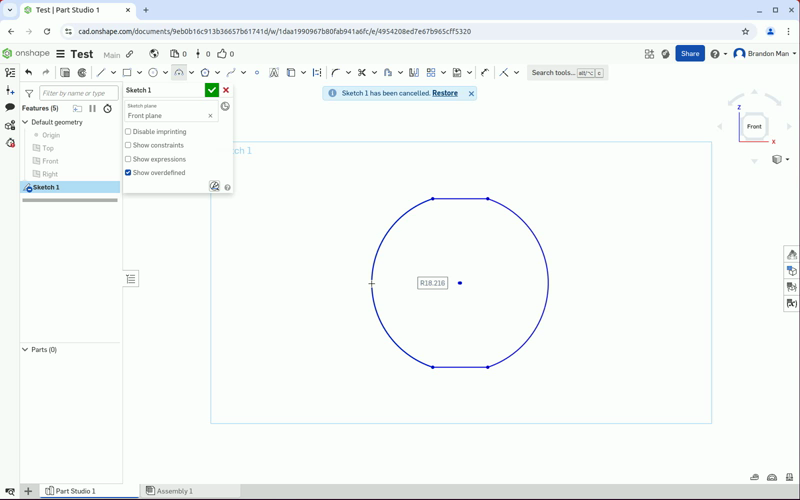
key(c)
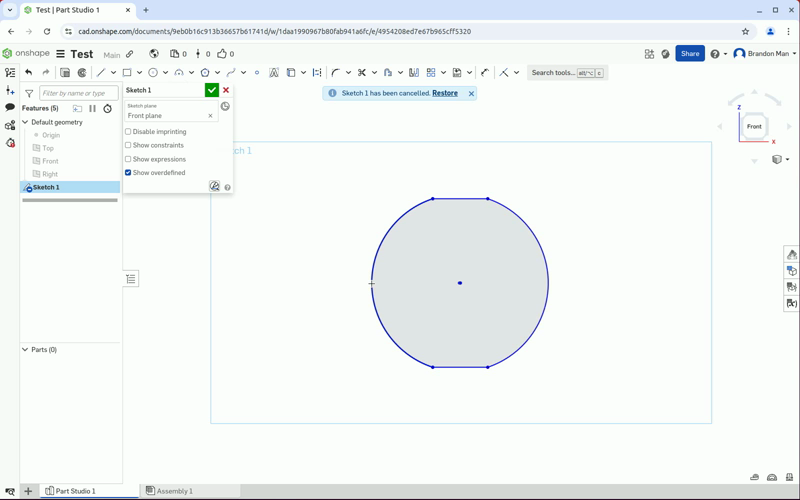
key_down(shift)
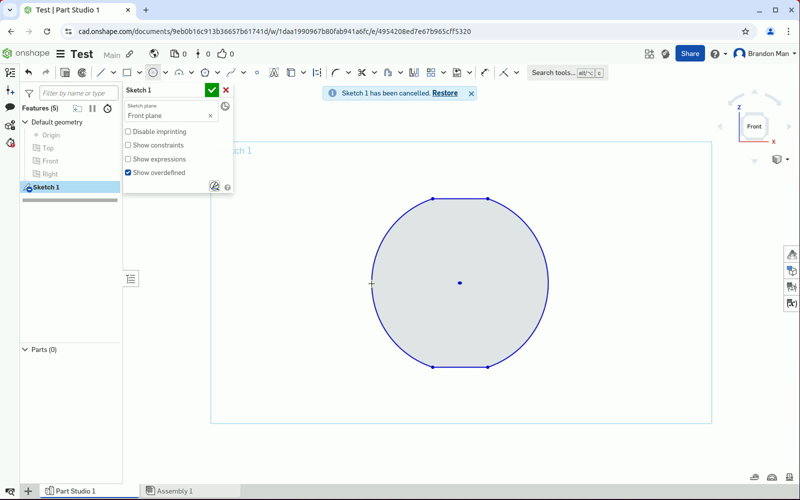
mouse_move(460, 282)
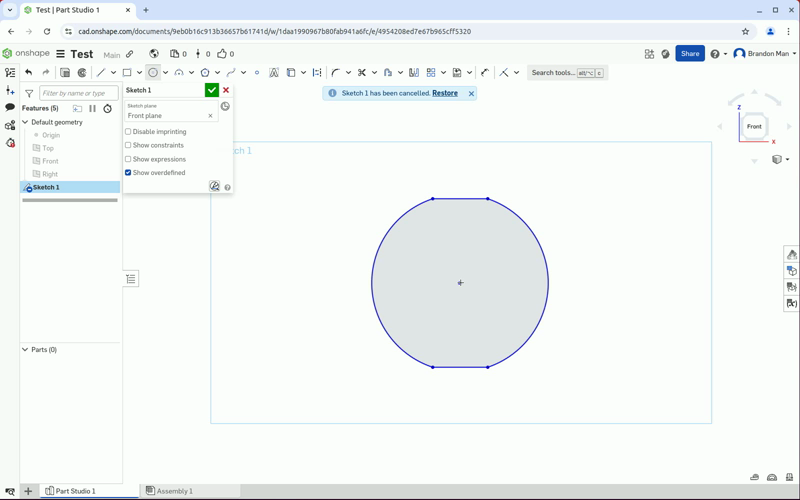
scroll(6)
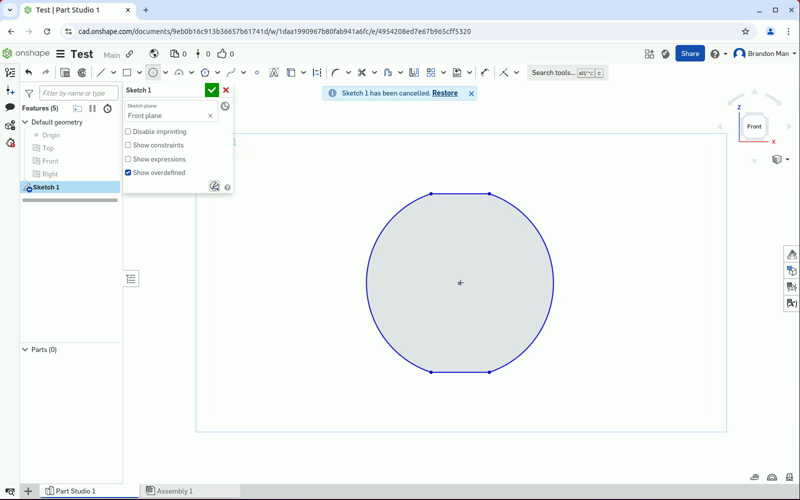
scroll(6)
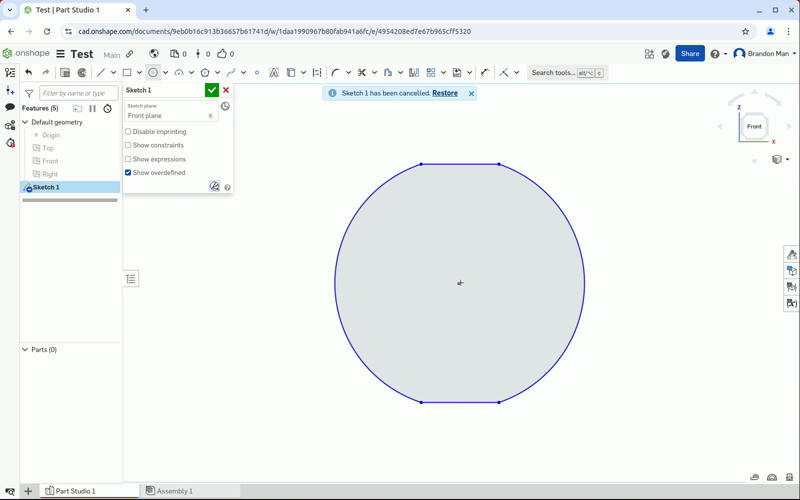
scroll(6)
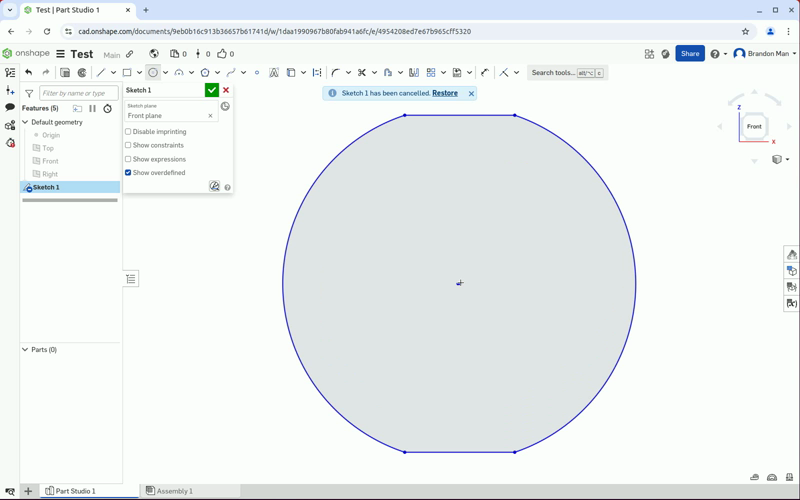
scroll(6)
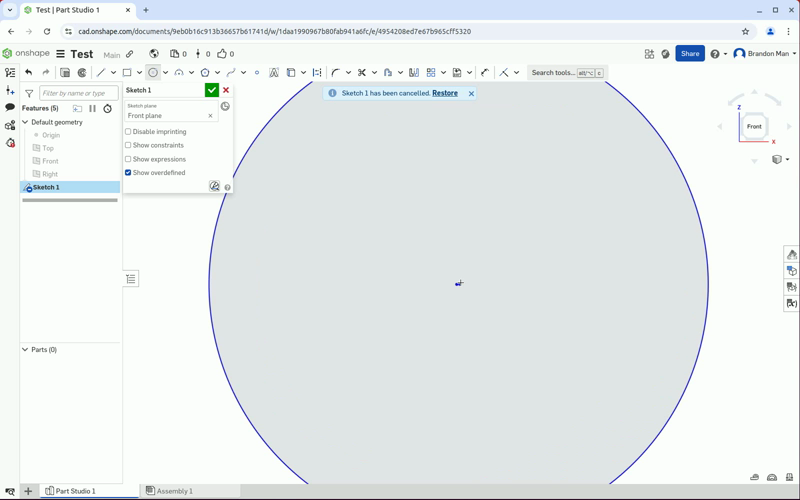
scroll(6)
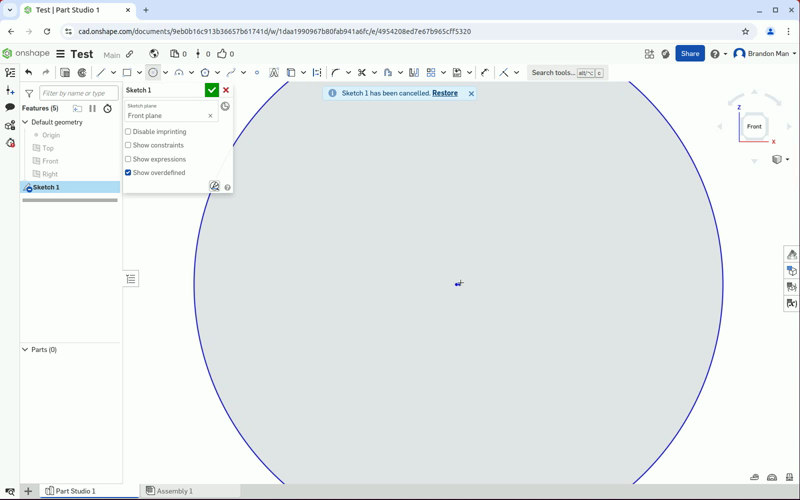
scroll(6)
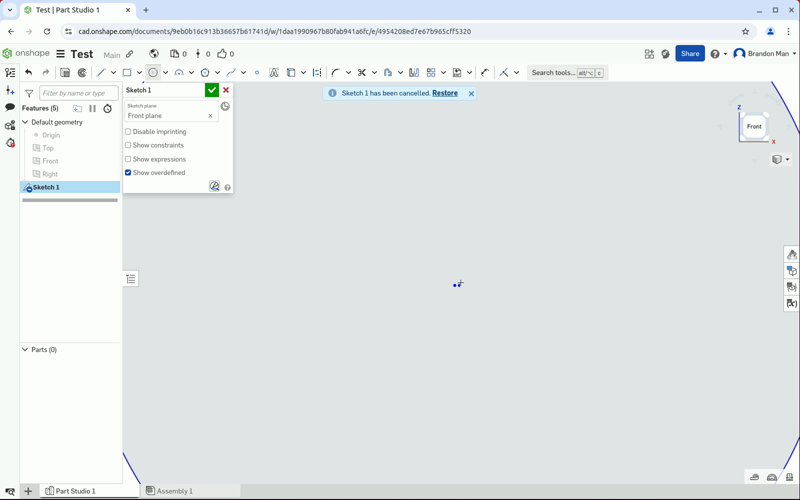
scroll(6)
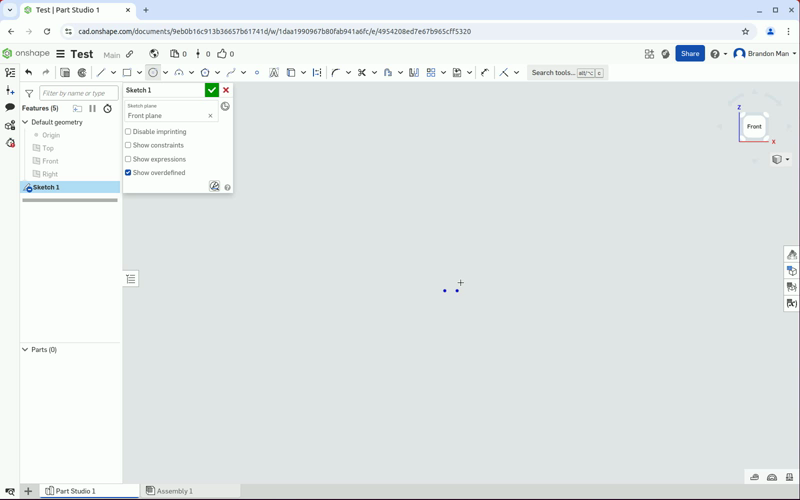
click(460, 282)
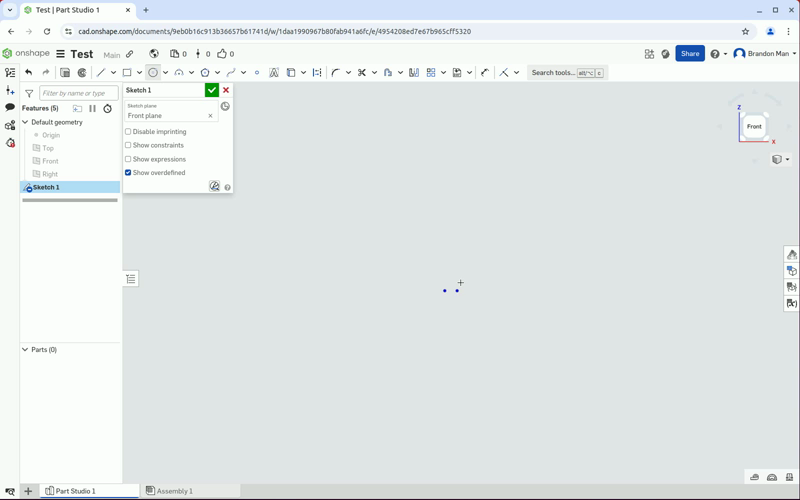
scroll(-6)
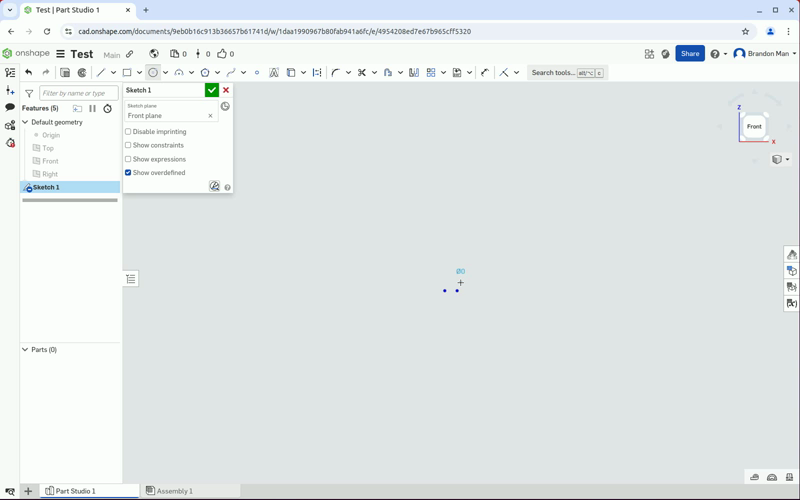
scroll(-6)
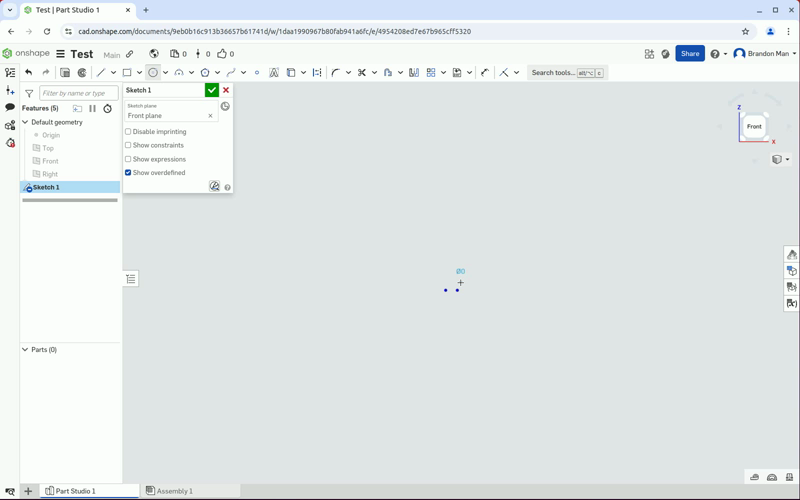
scroll(-6)
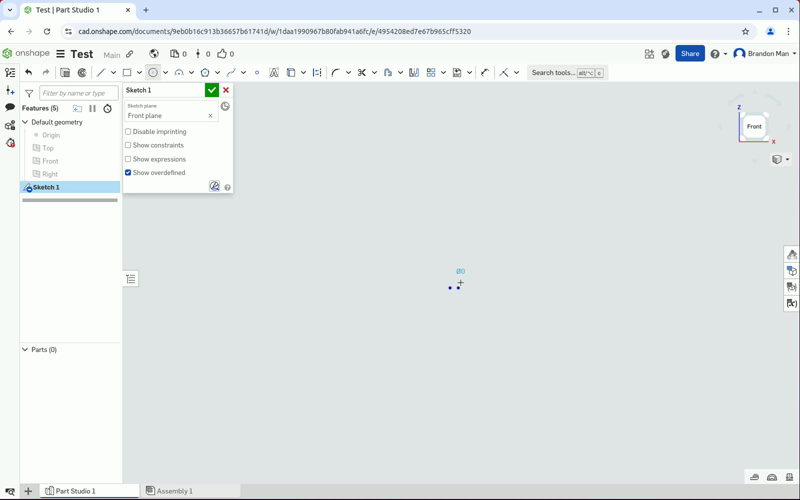
scroll(-6)
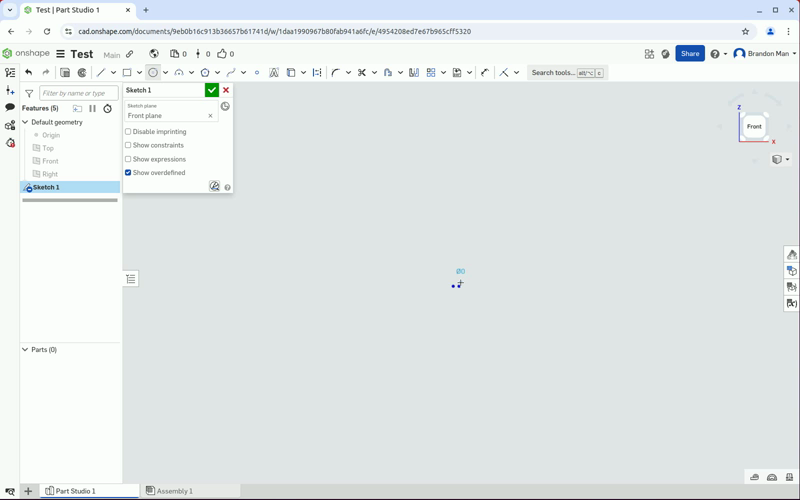
scroll(-6)
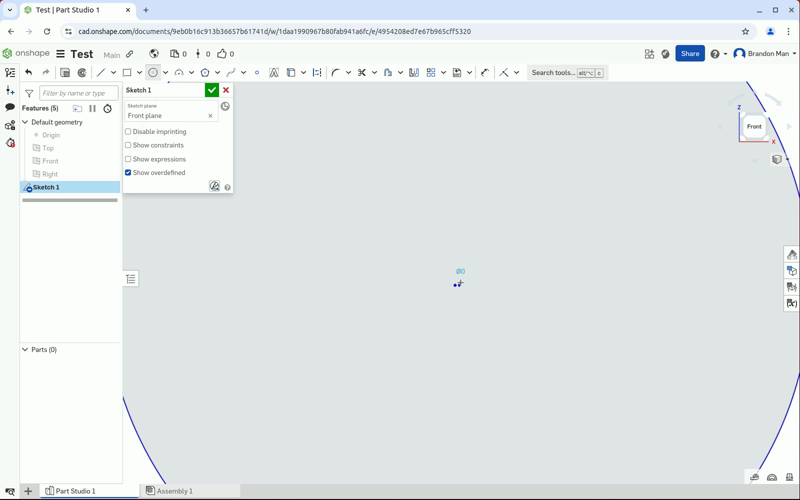
scroll(-6)
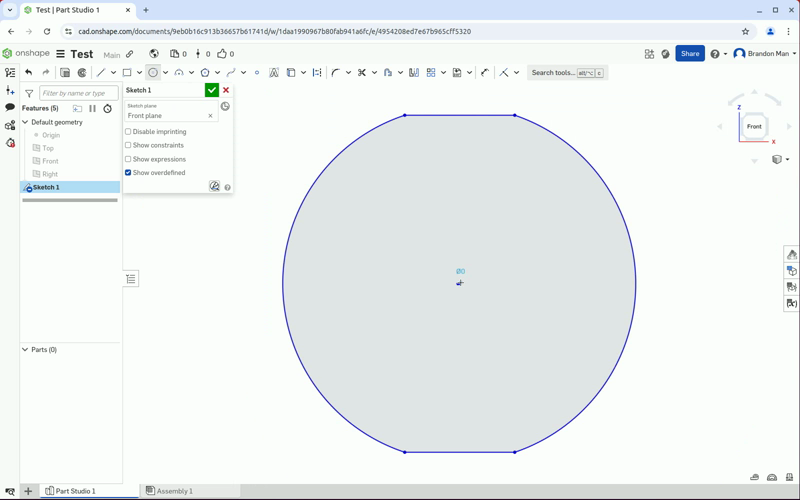
scroll(-6)
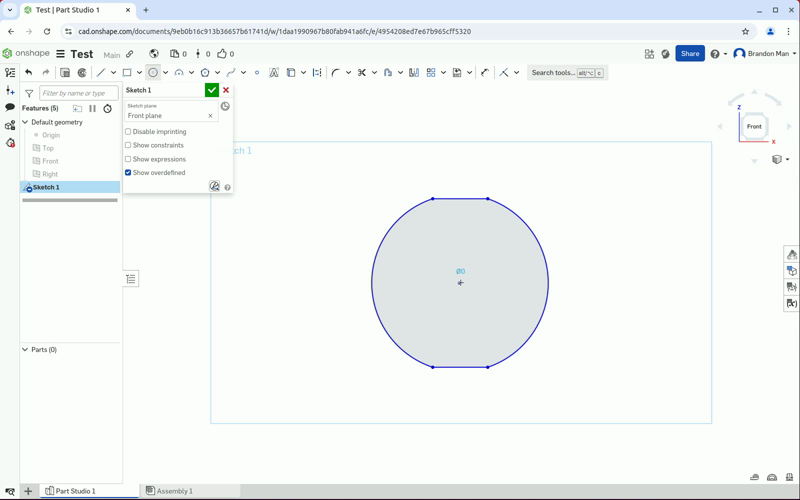
key_up(shift)
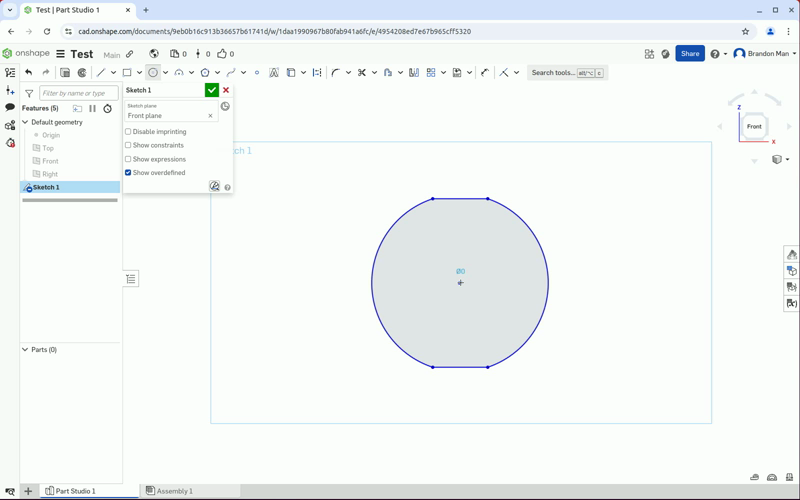
mouse_move(515, 282)
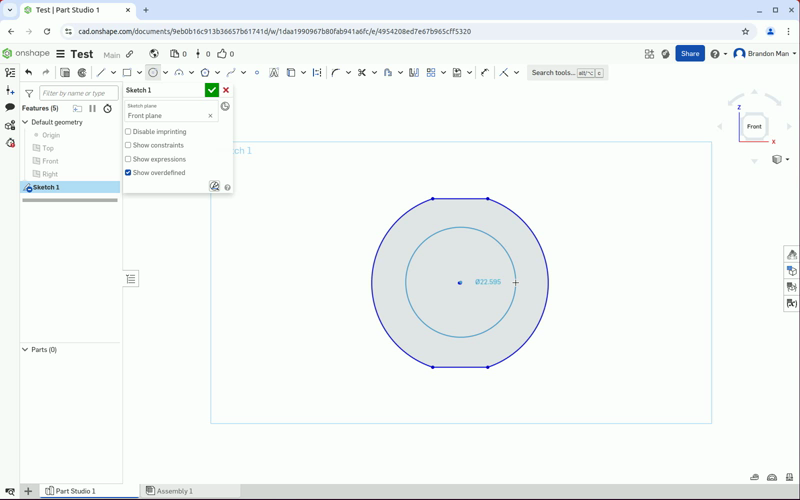
click(515, 282)
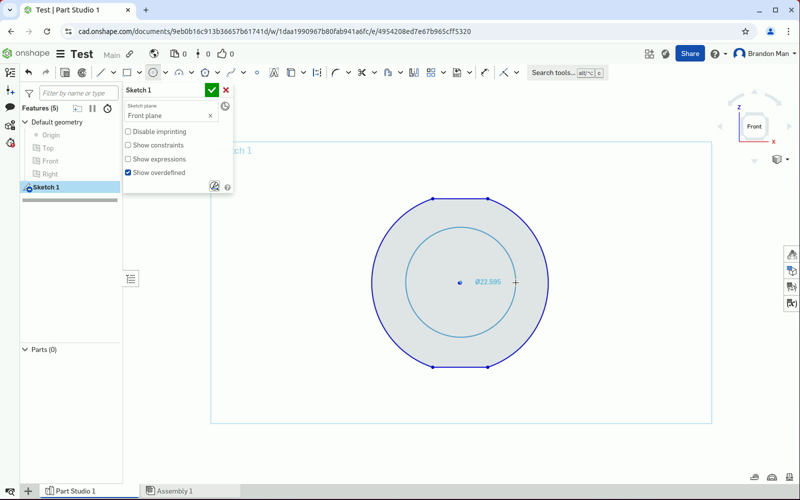
key(esc)
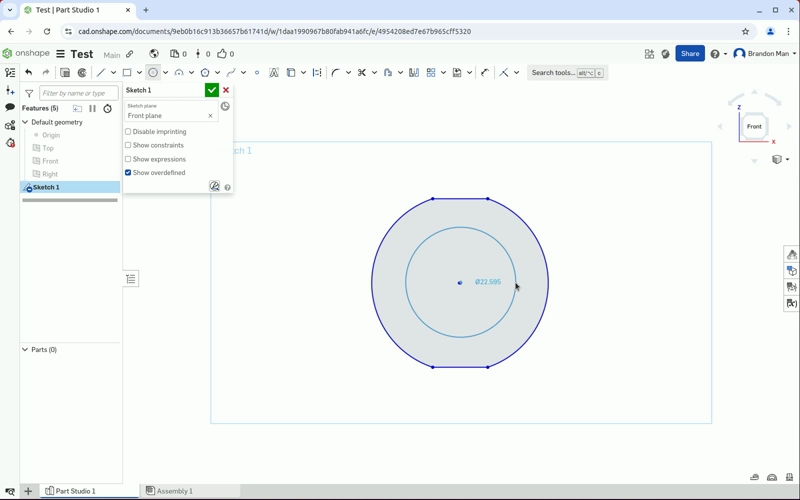
mouse_move(387, 276)
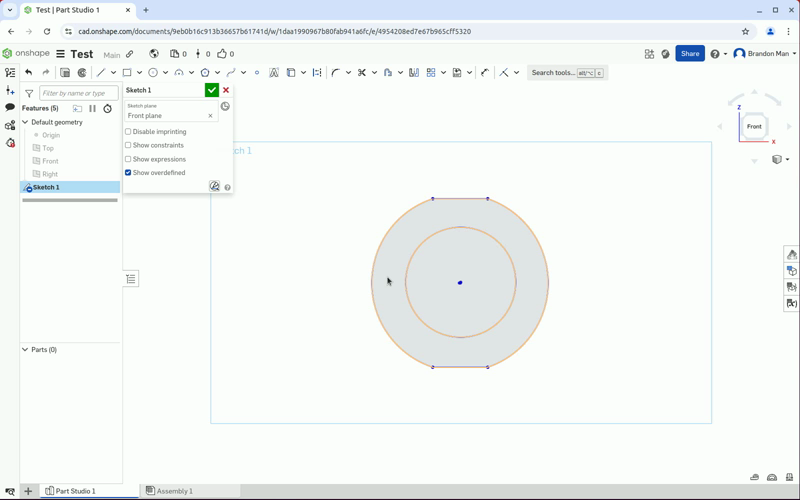
click(387, 276)
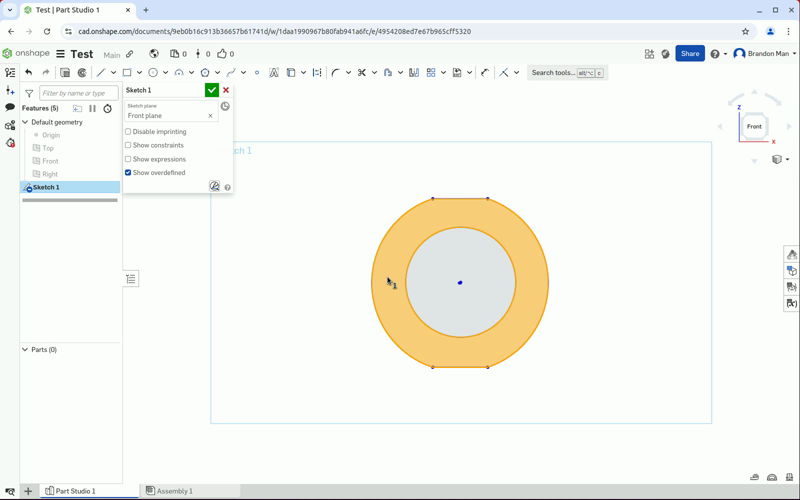
mouse_move(73, 352)
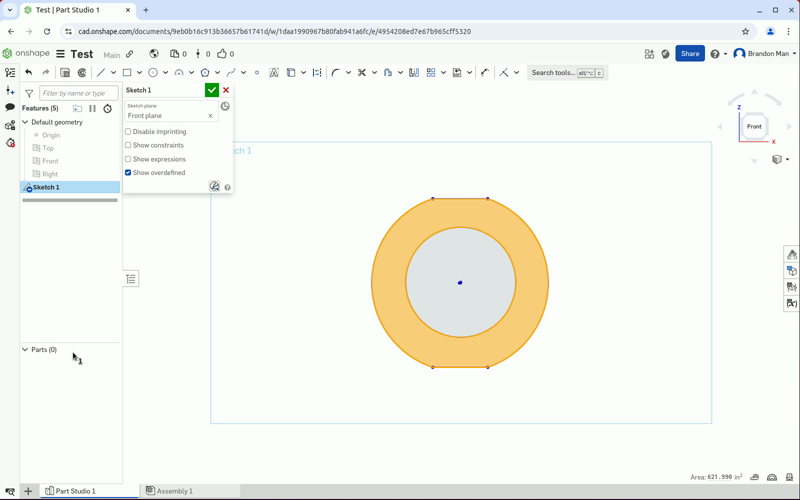
key(shift+y)
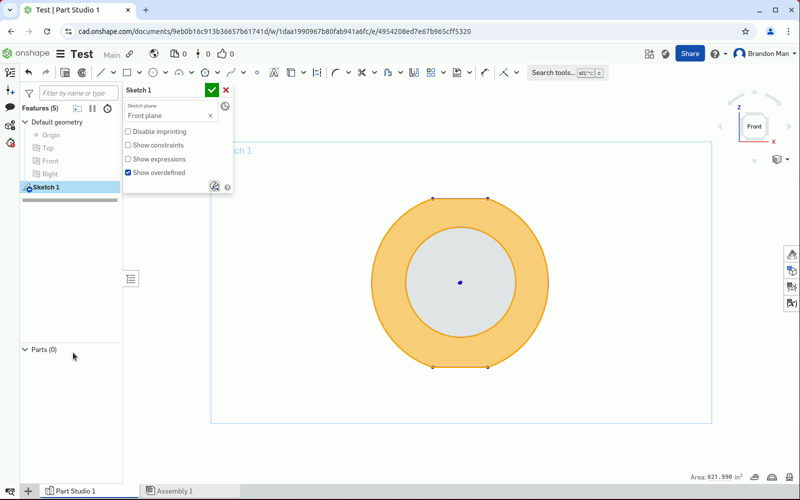
key(shift+e)
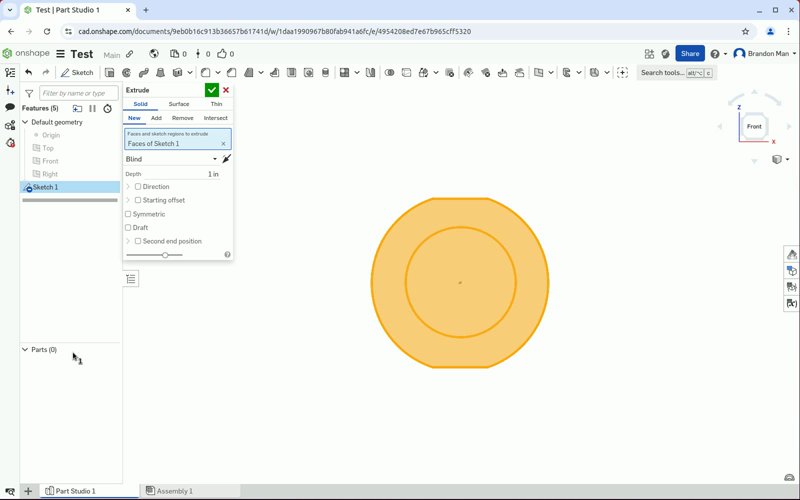
mouse_move(143, 106)
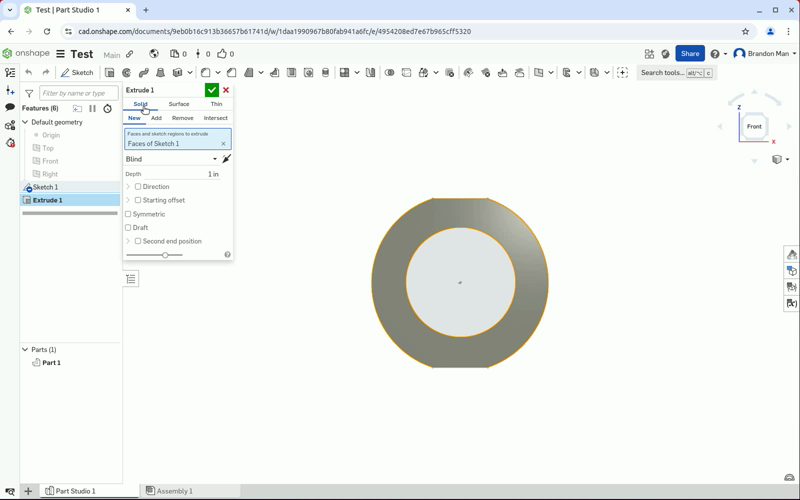
click(143, 106)
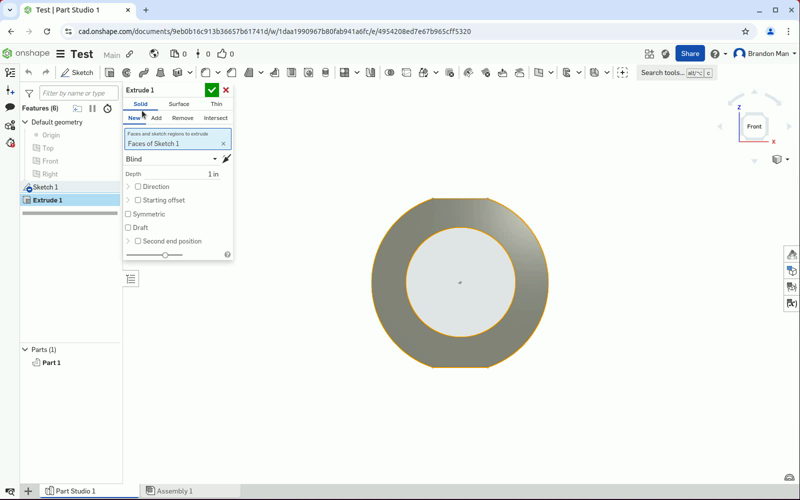
mouse_move(137, 120)
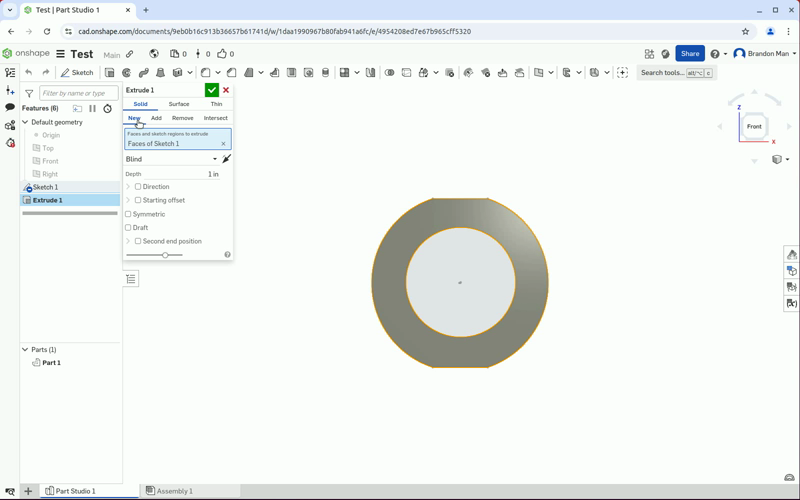
click(137, 120)
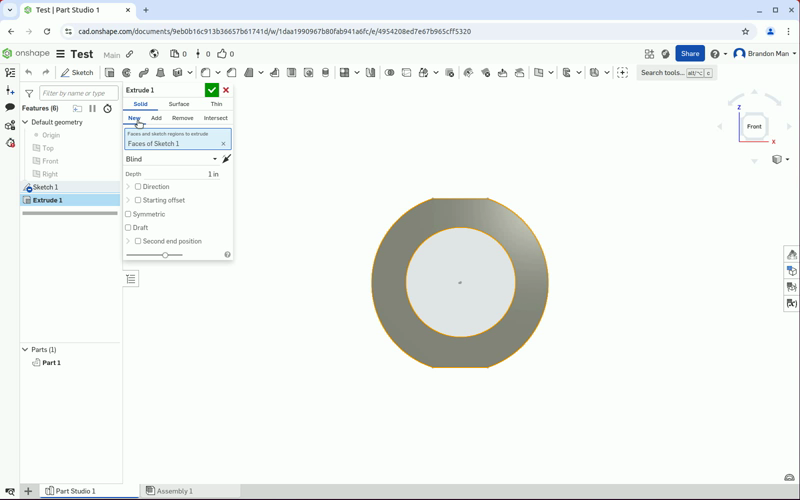
key(tab, 4)
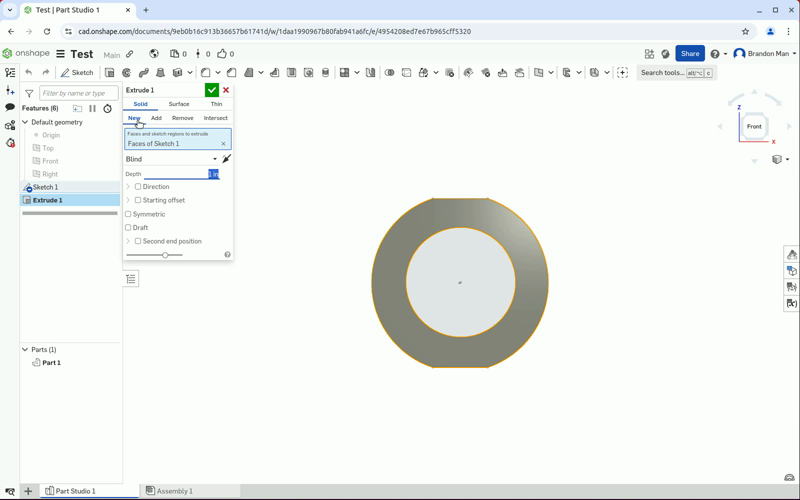
text(11.554)
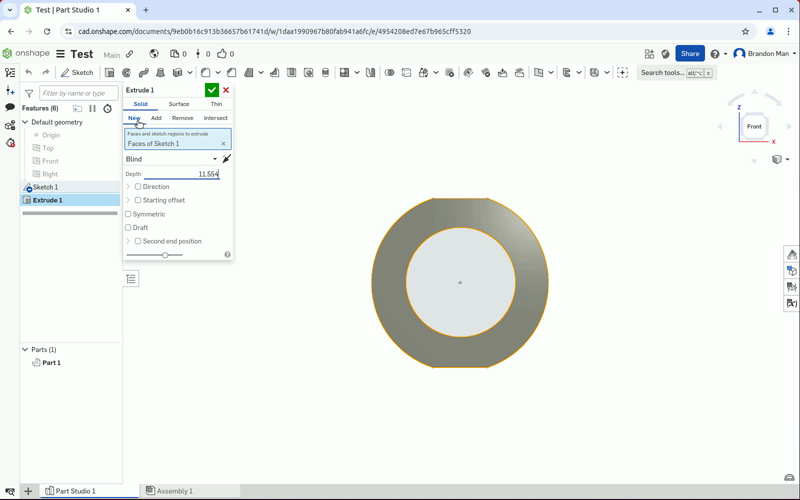
key(enter)
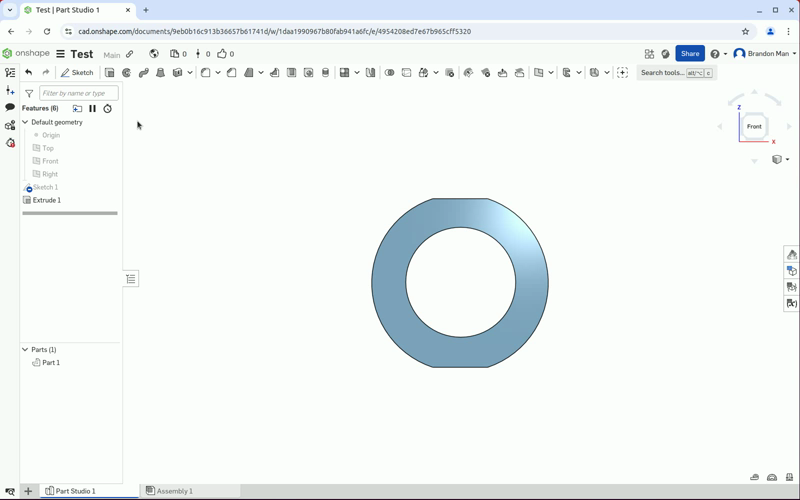
key(shift+h)
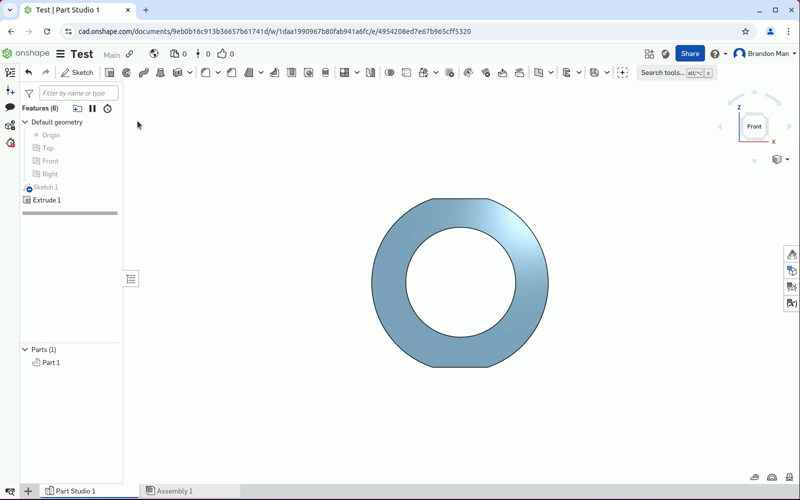
key(shift+h)
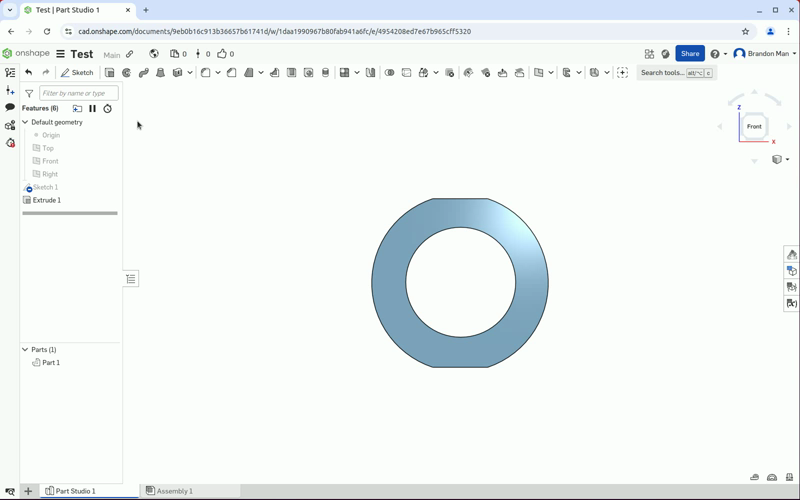
mouse_move(73, 189)
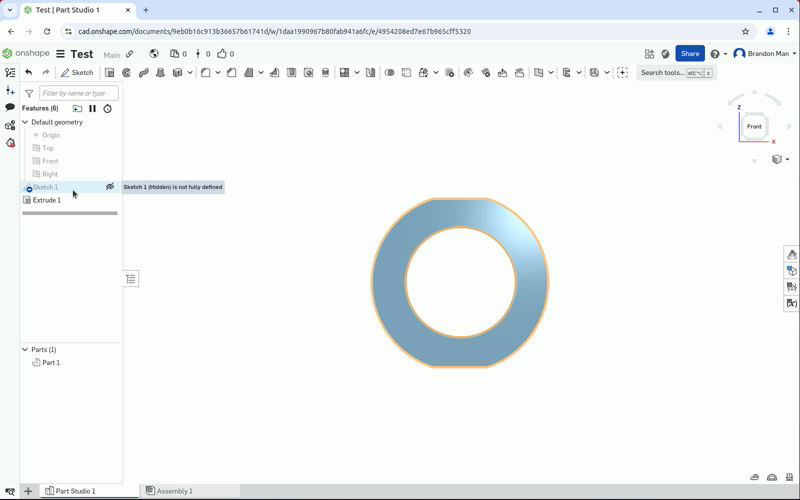
click(73, 189)
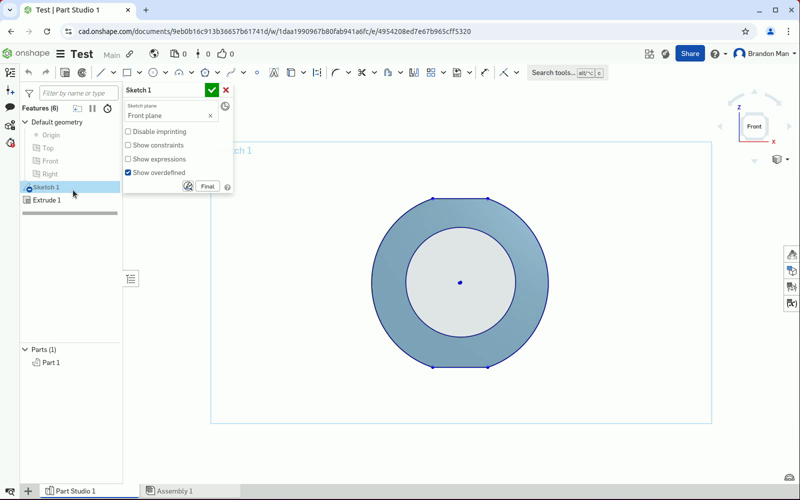
mouse_move(229, 92)
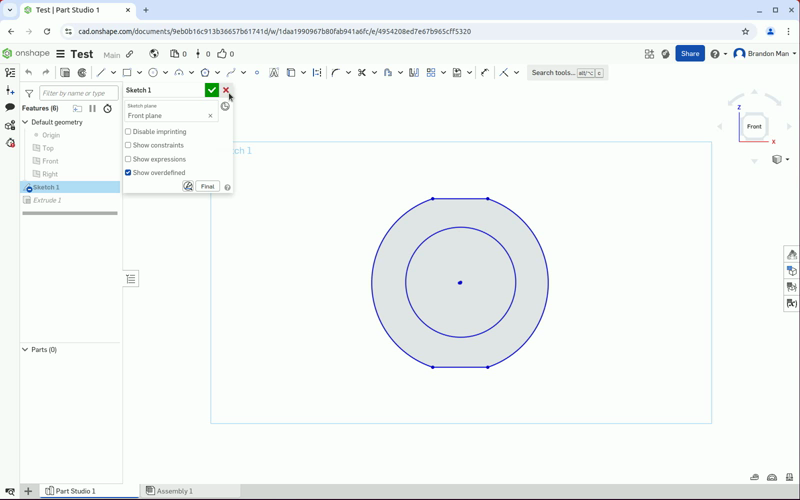
click(229, 92)
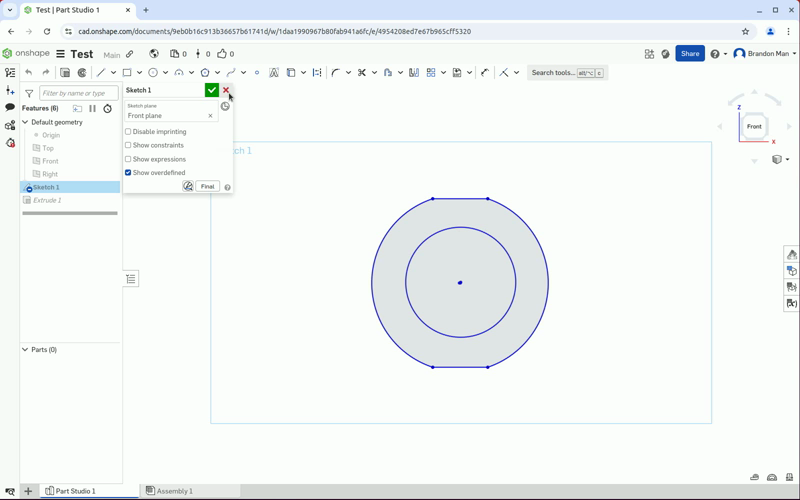
key(shift+s)
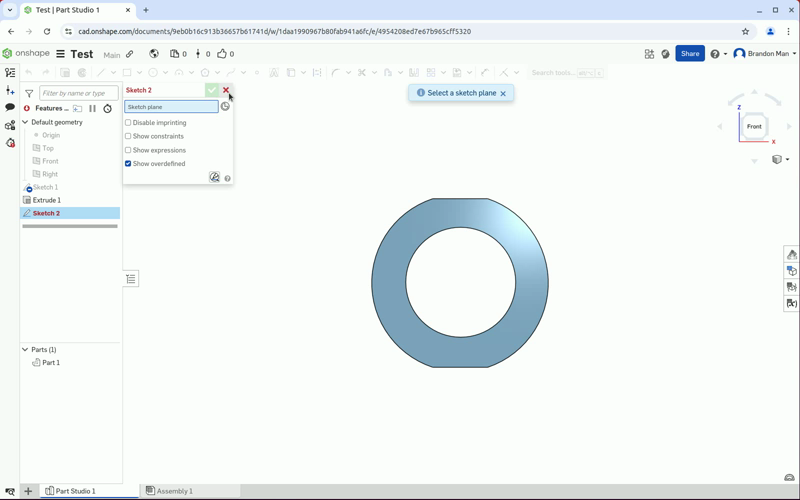
mouse_move(73, 163)
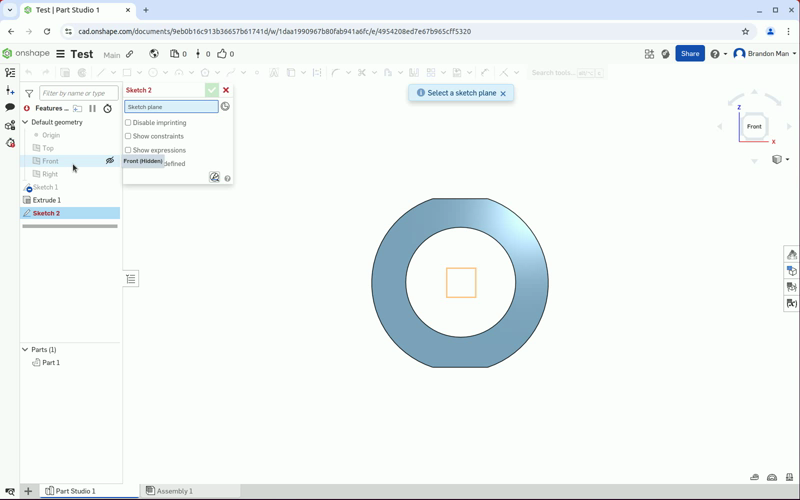
click(73, 163)
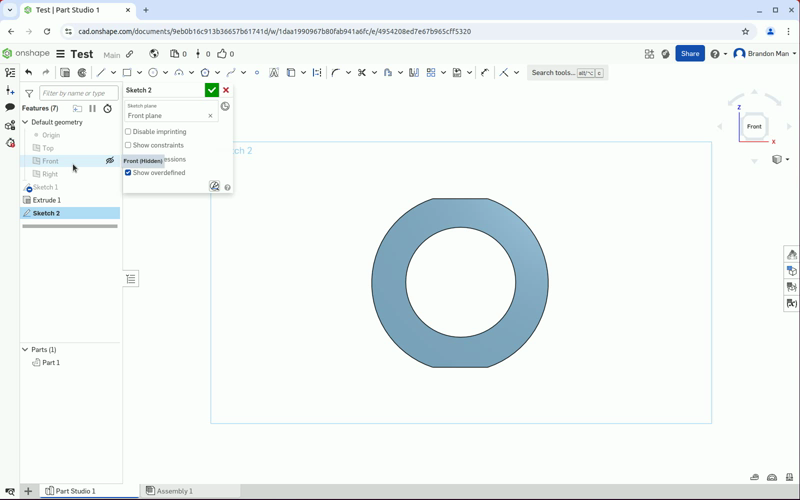
mouse_move(73, 352)
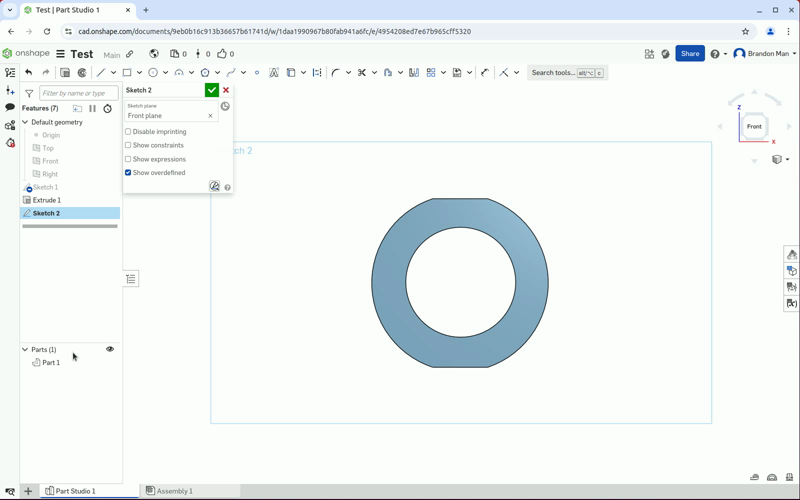
key(y)
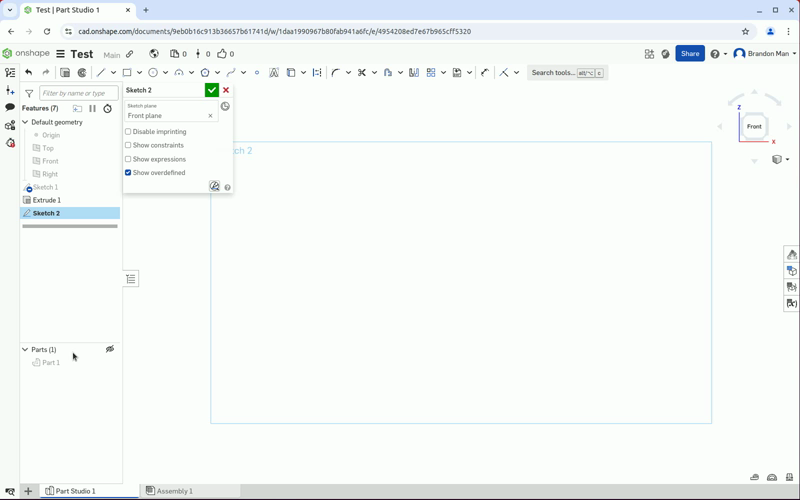
key(c)
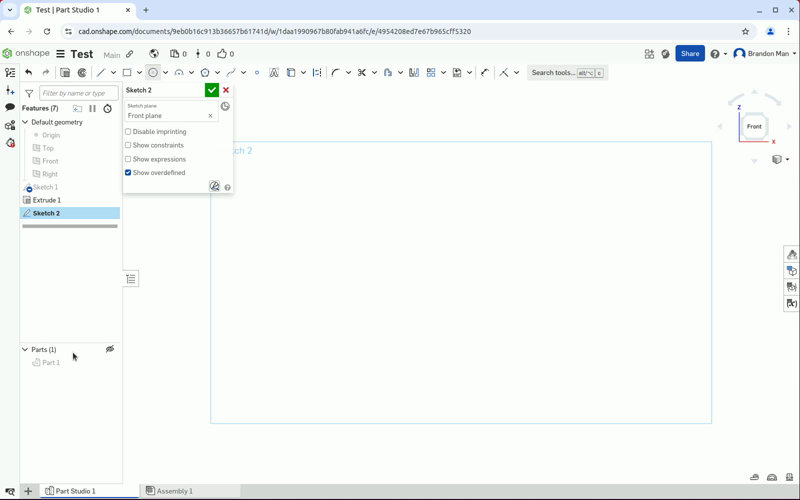
key_down(shift)
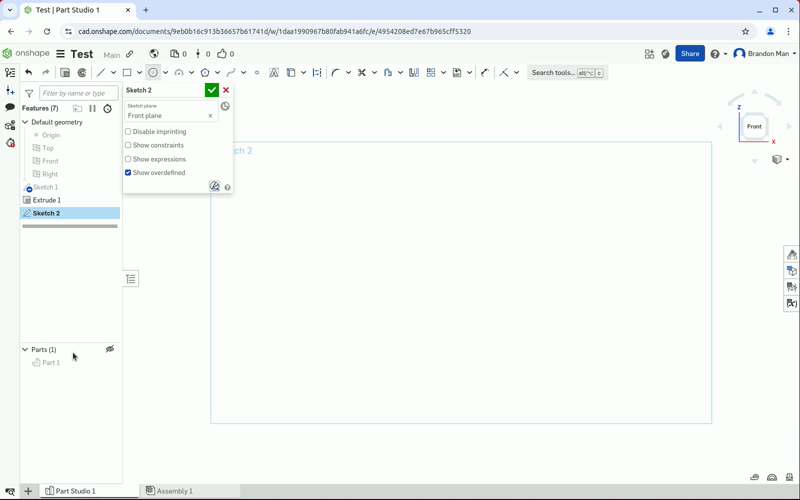
mouse_move(460, 282)
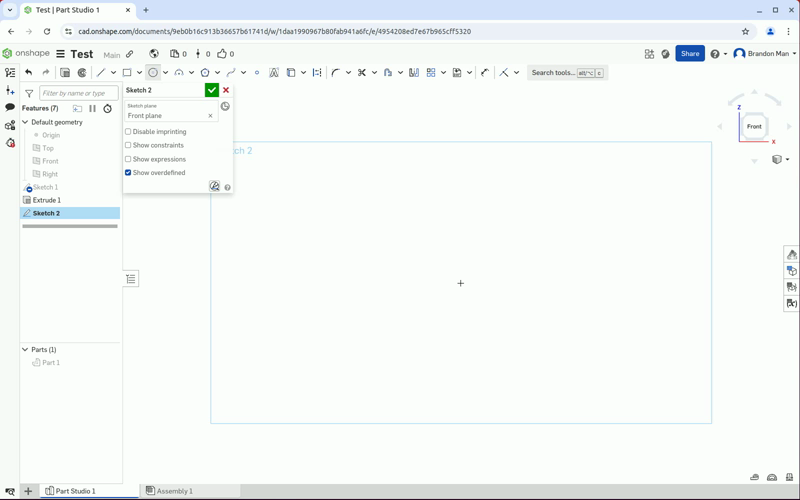
click(460, 282)
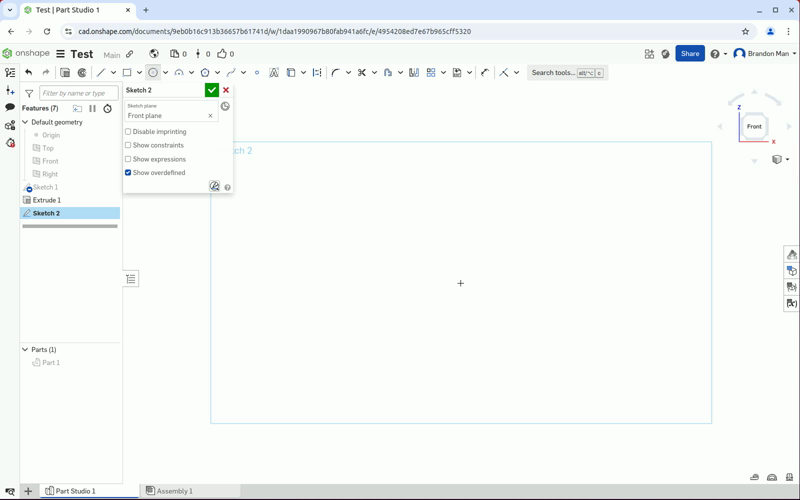
key_up(shift)
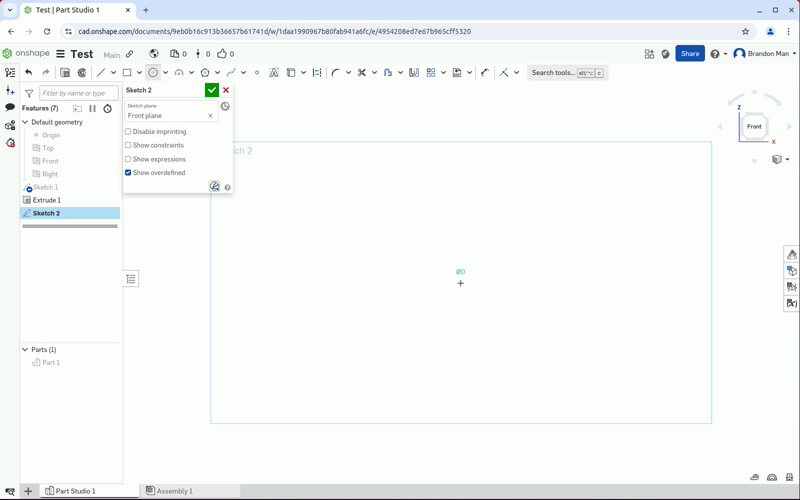
mouse_move(517, 282)
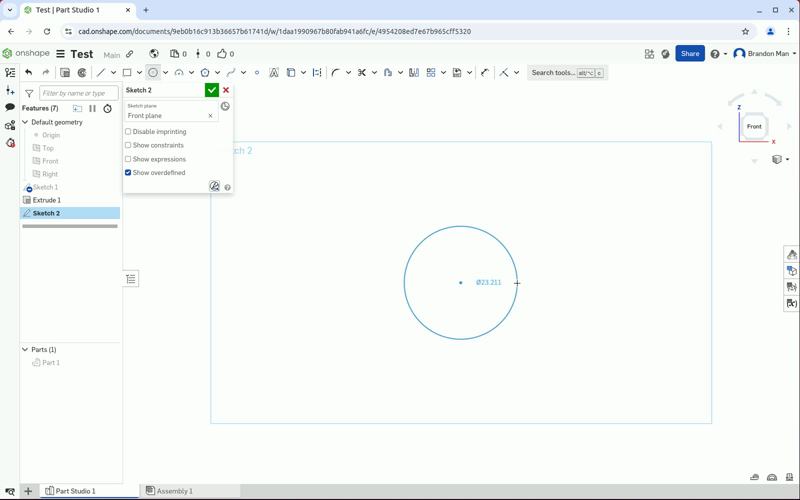
click(517, 282)
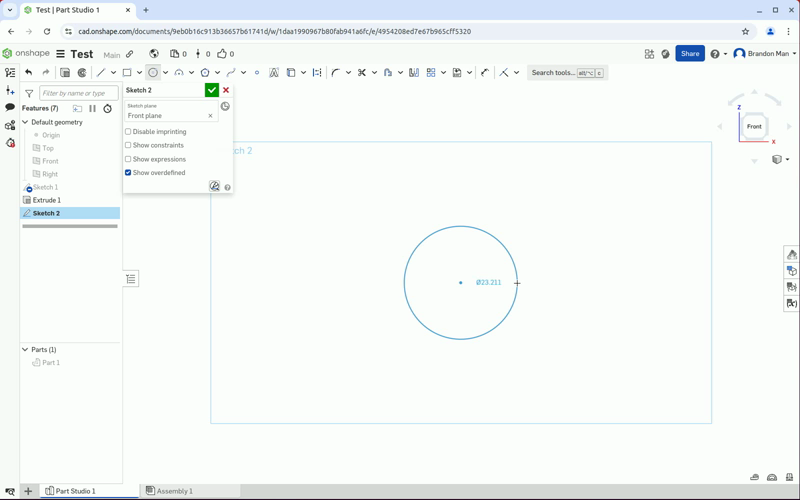
key(esc)
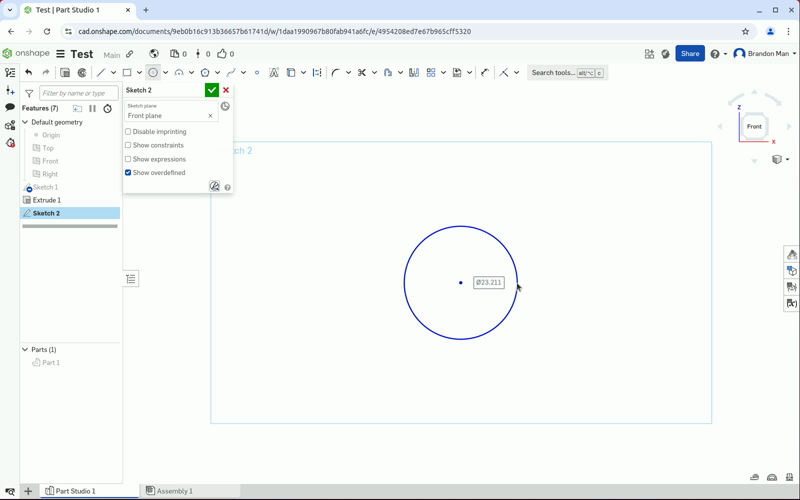
mouse_move(478, 322)
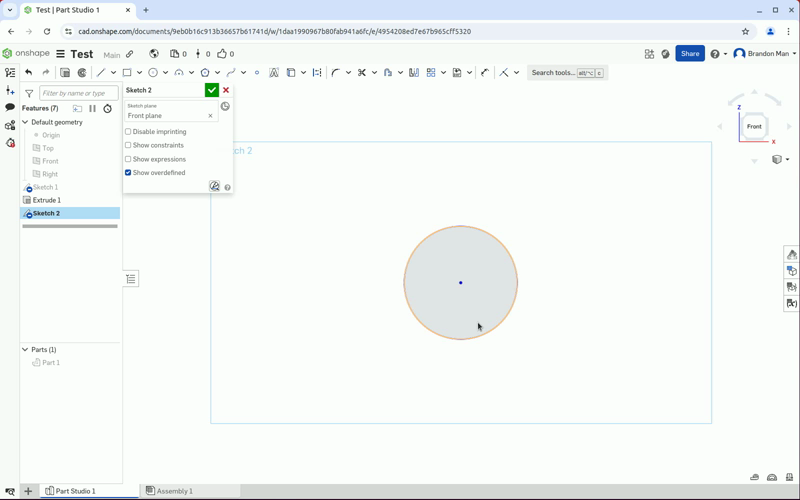
click(478, 322)
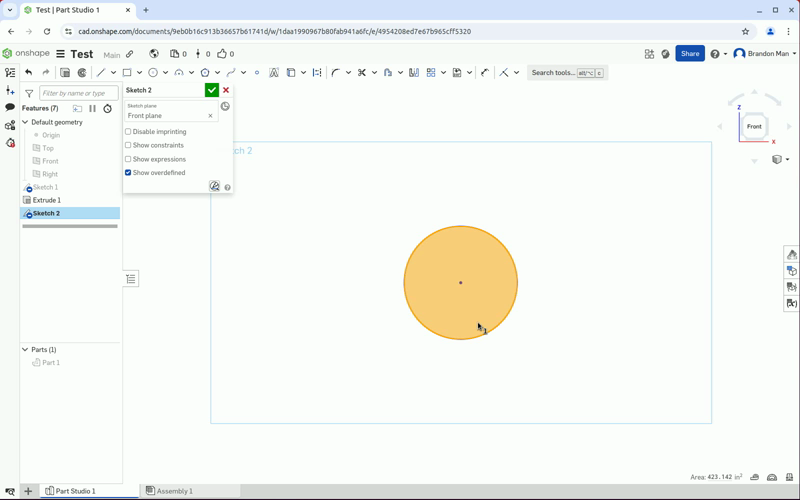
mouse_move(73, 352)
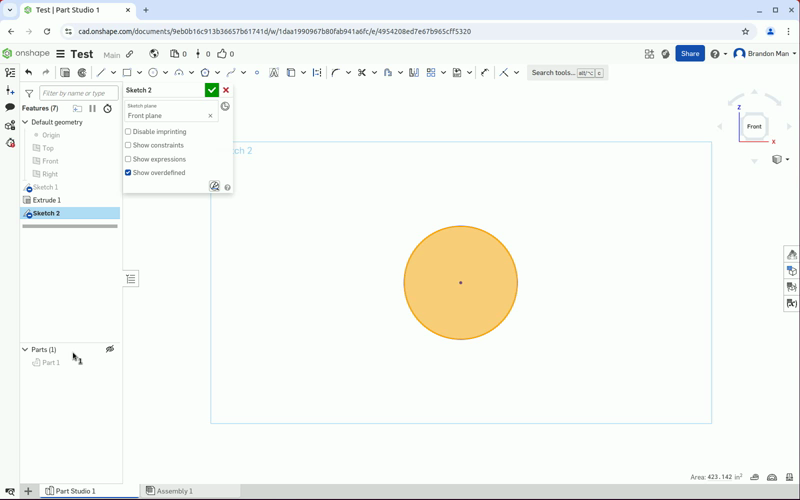
key(shift+y)
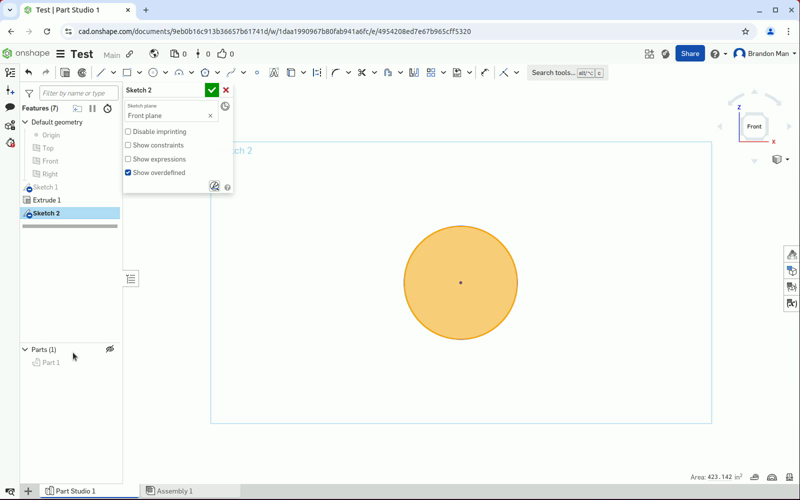
key(shift+e)
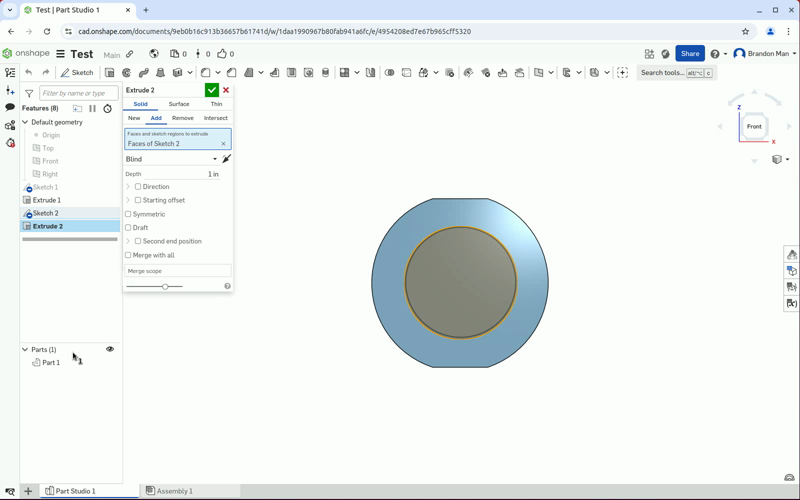
mouse_move(143, 106)
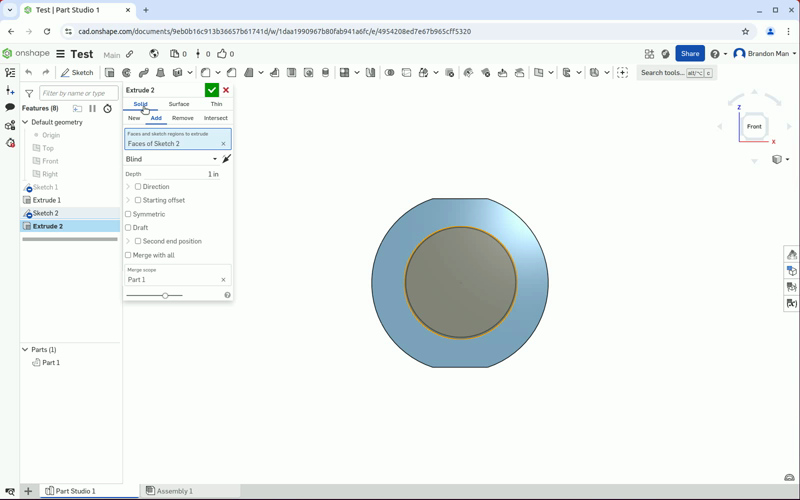
click(143, 106)
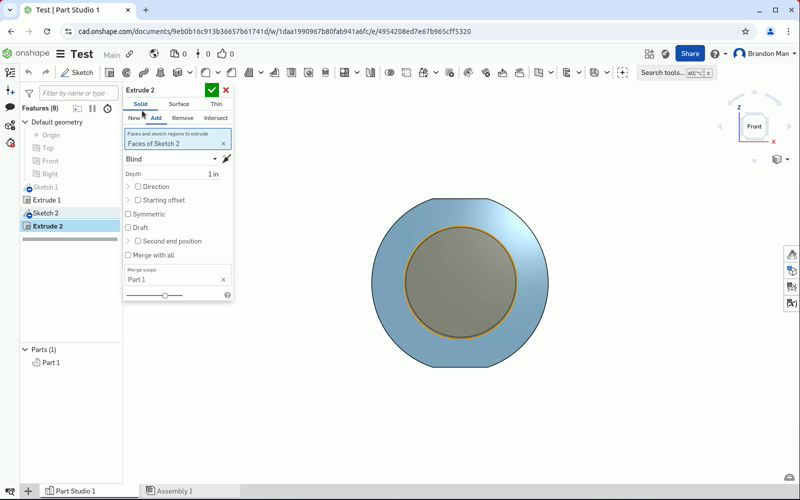
mouse_move(137, 120)
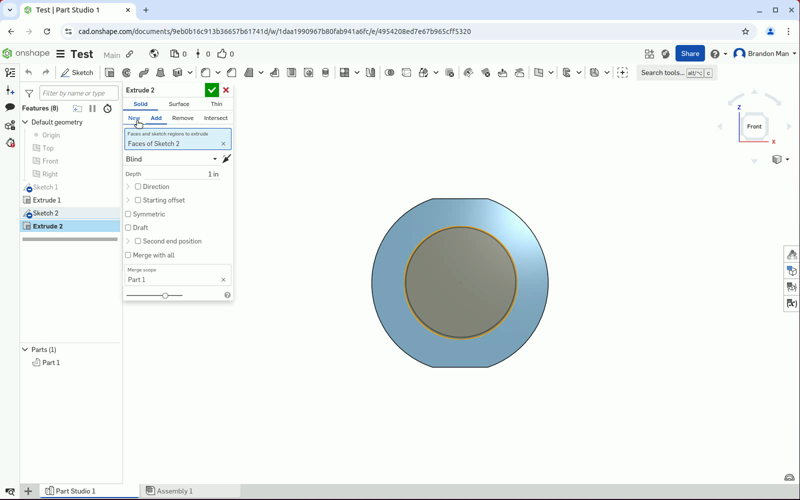
click(137, 120)
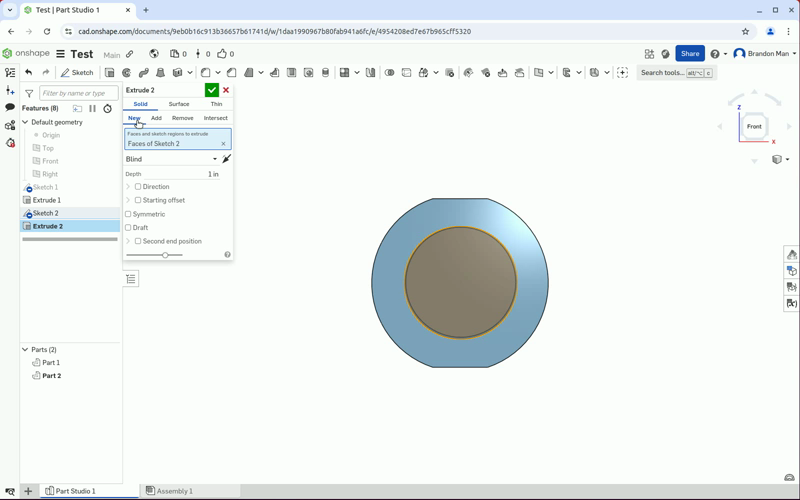
key(tab, 4)
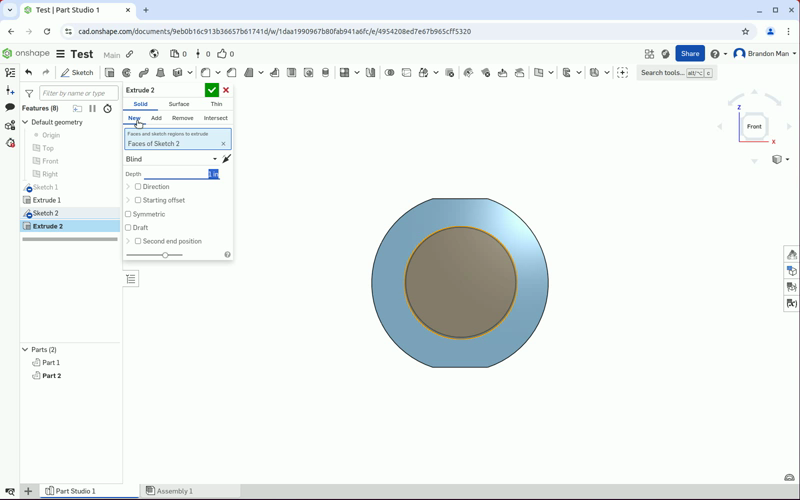
text(11.554)
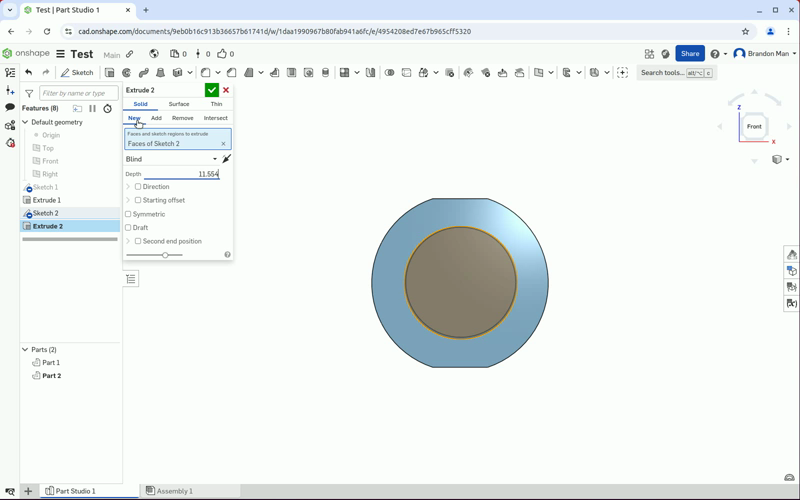
key(enter)
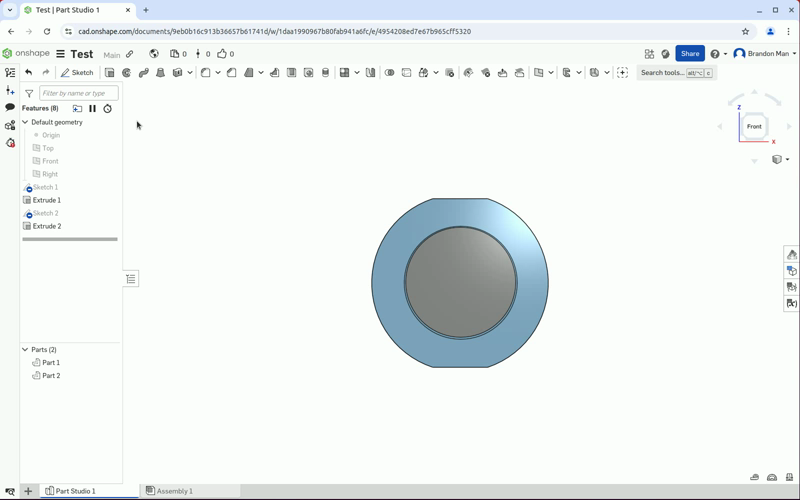
key(shift+h)
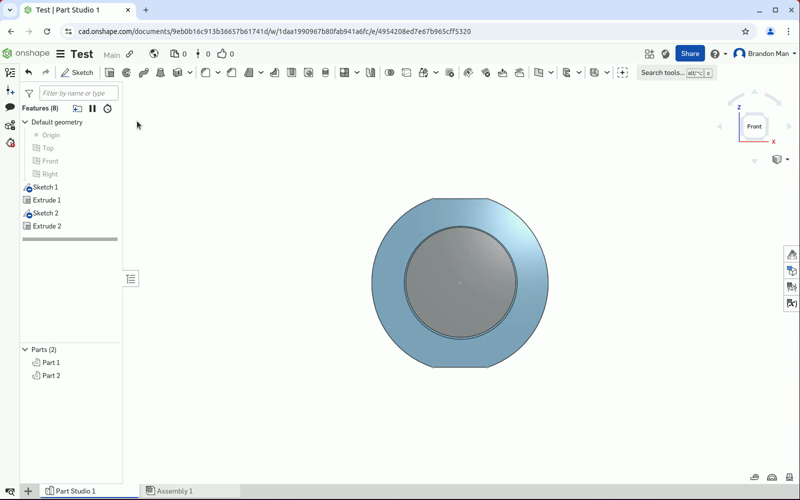
key(shift+h)
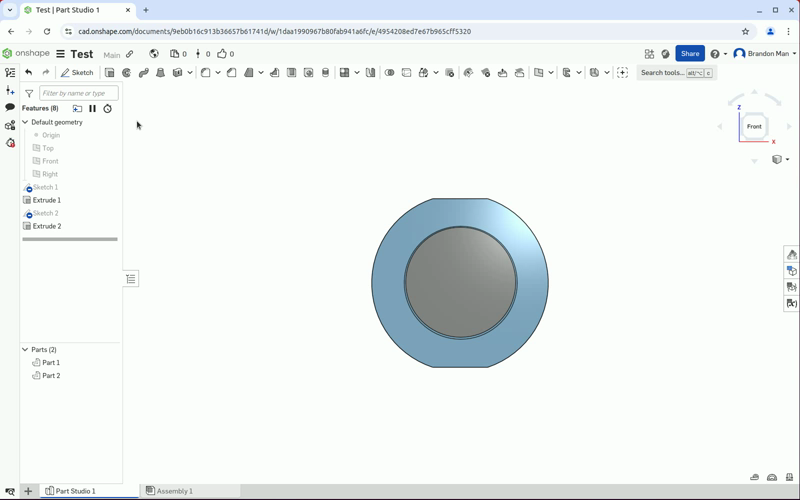
mouse_move(73, 189)
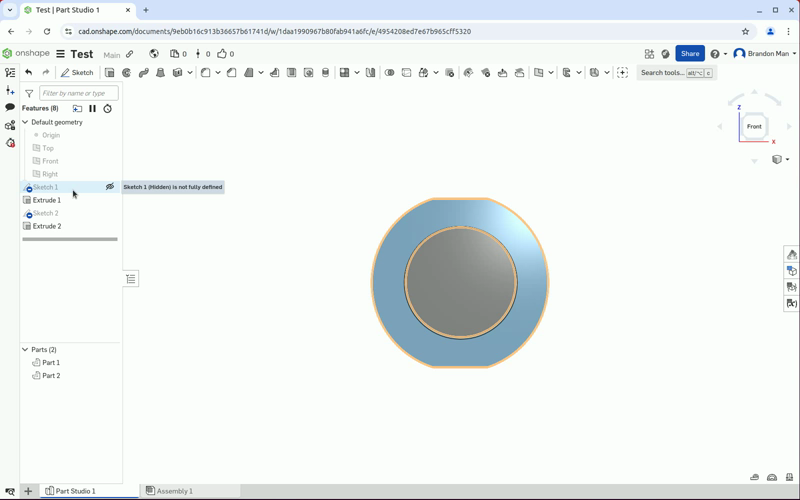
click(73, 189)
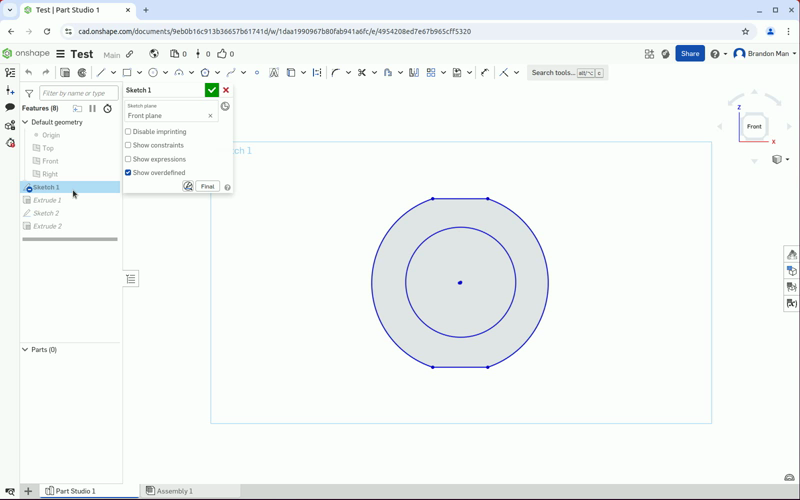
mouse_move(229, 92)
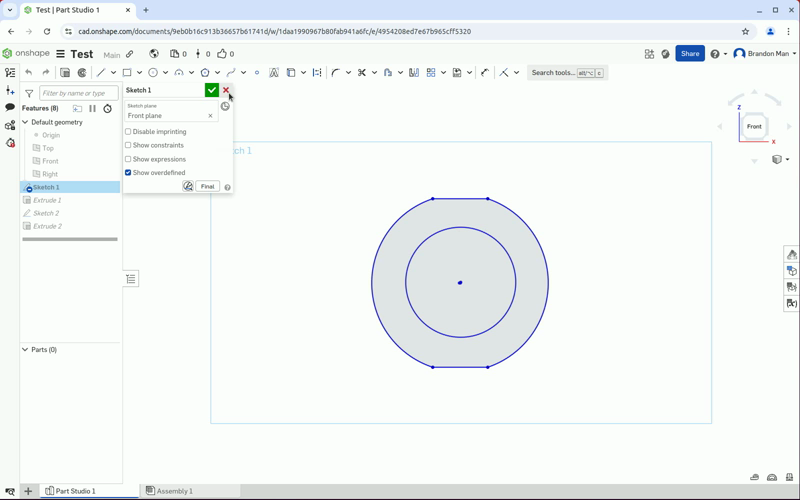
click(229, 92)
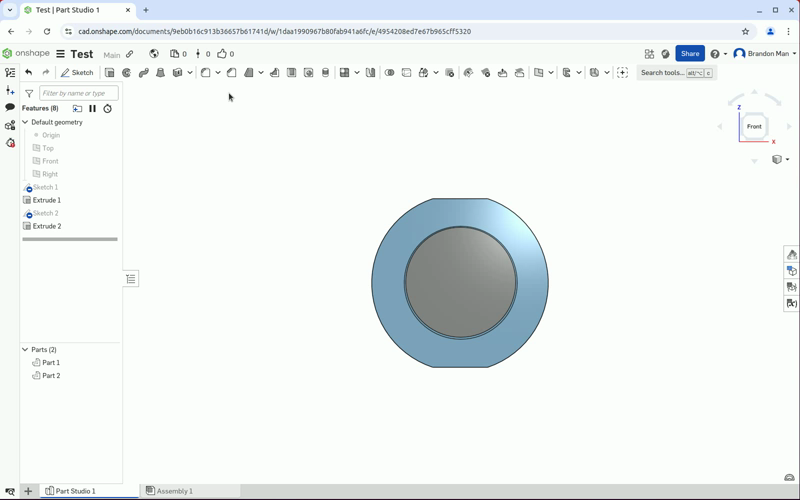
mouse_move(73, 352)
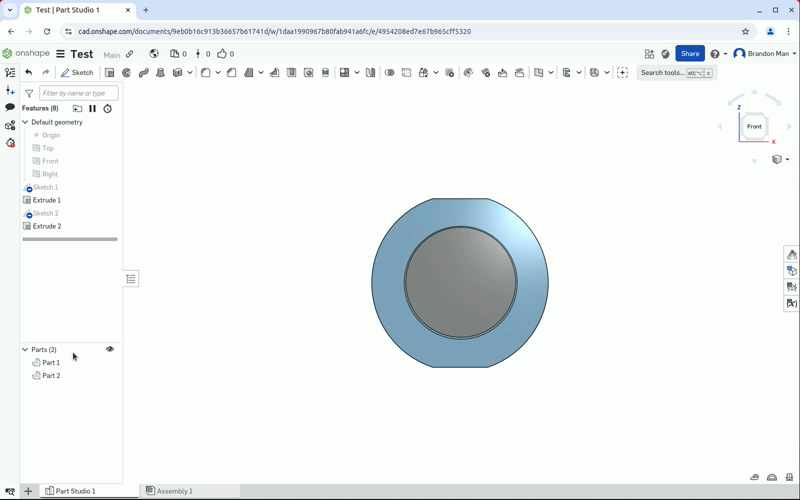
key(y)
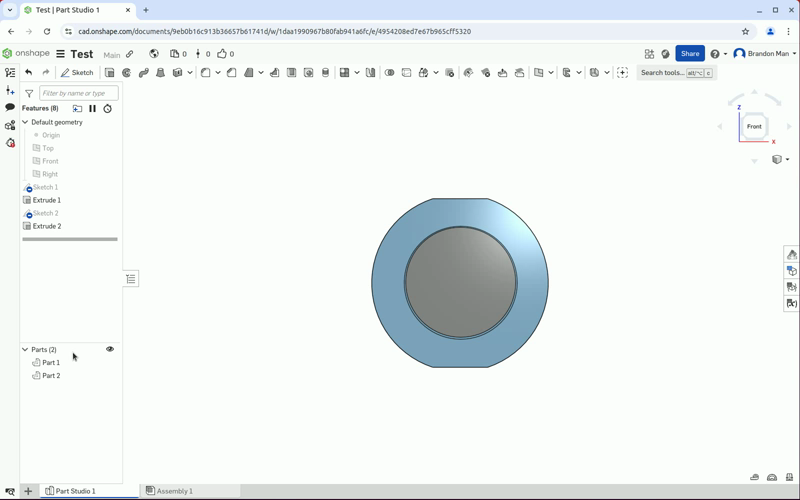
key(shift+p)
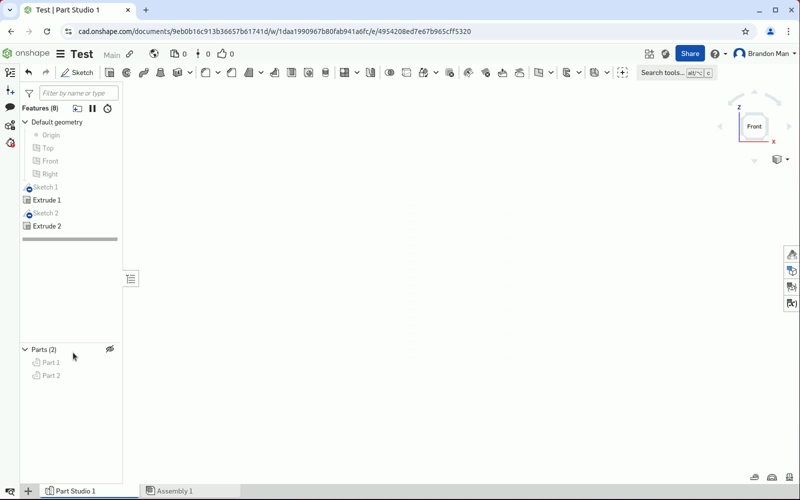
key(space)
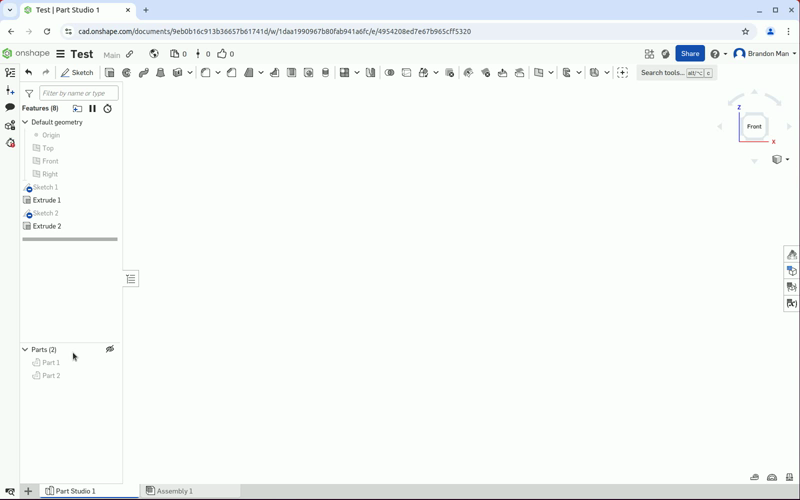
key_down(shift)
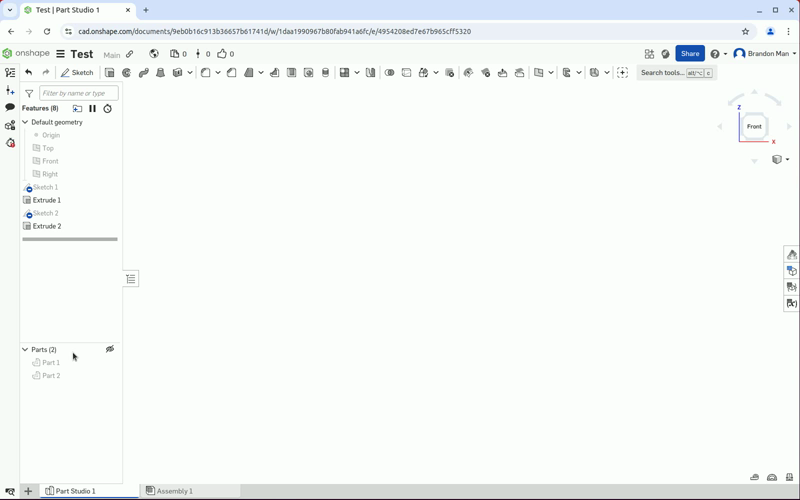
key(down)
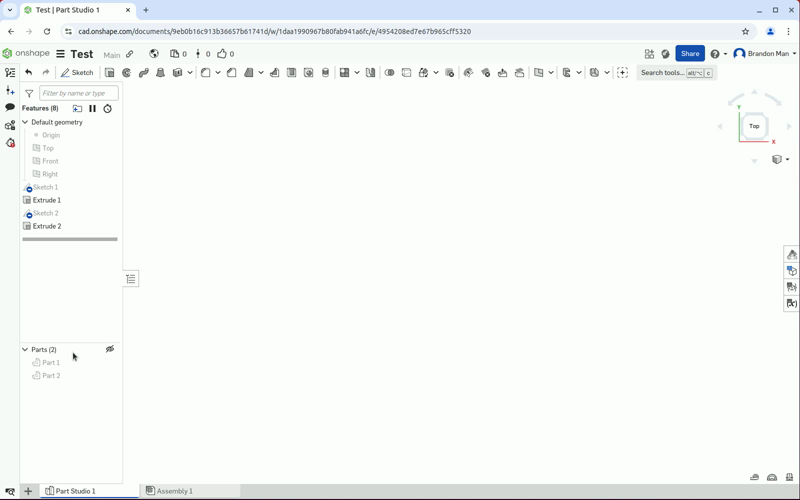
key_up(shift)
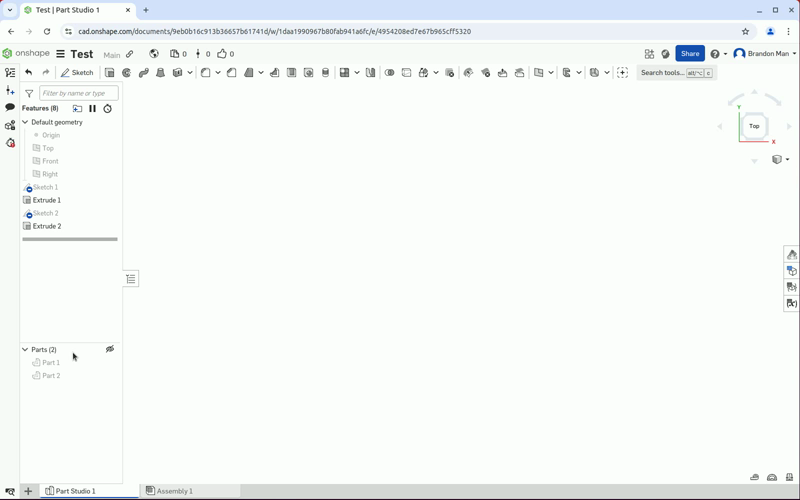
mouse_move(73, 352)
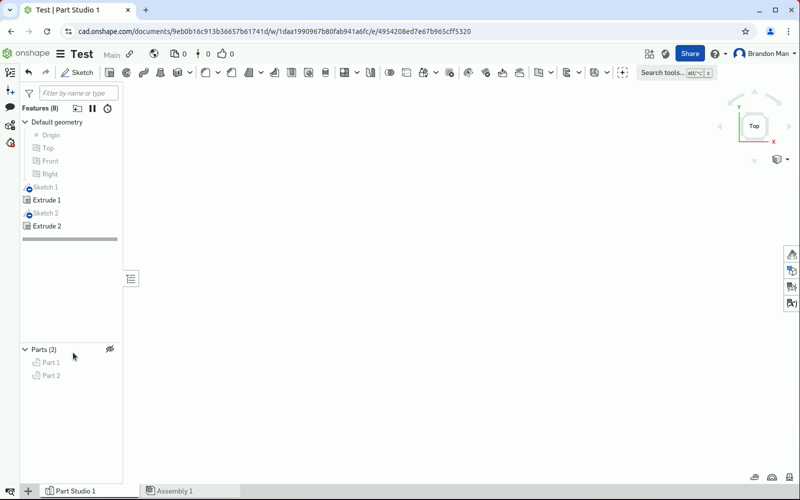
key(shift+y)
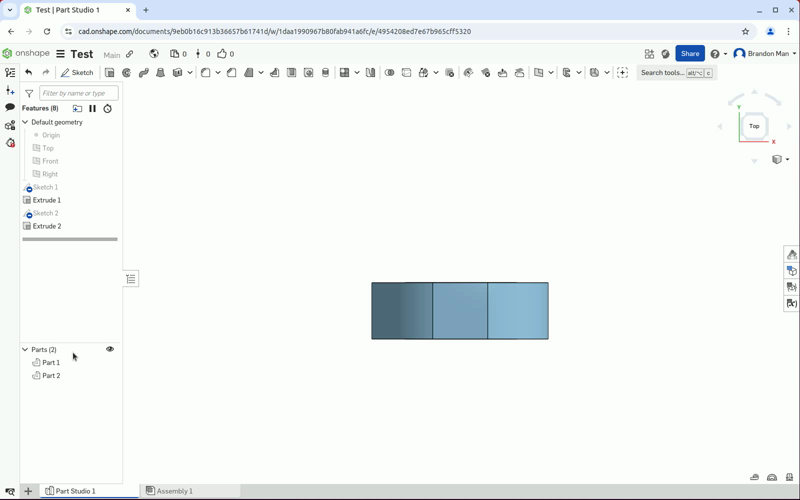
mouse_move(541, 75)
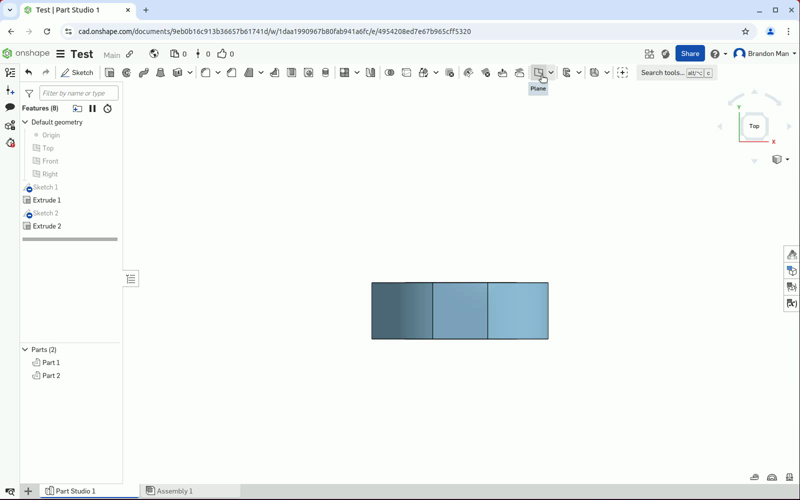
click(541, 75)
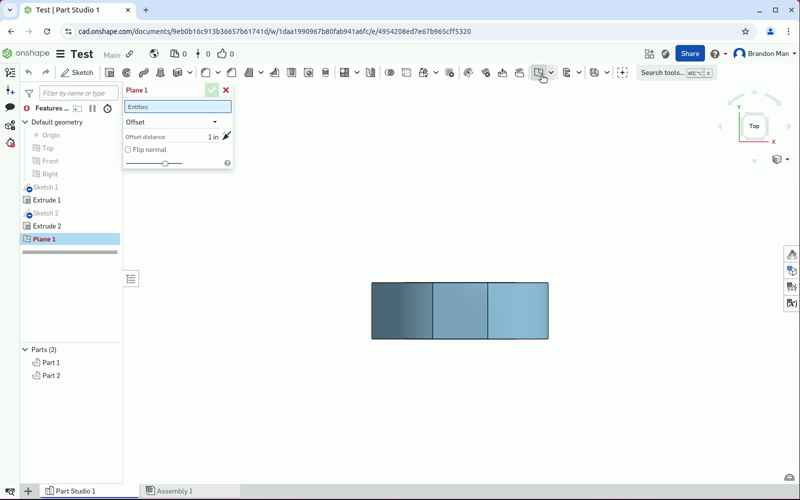
mouse_move(73, 150)
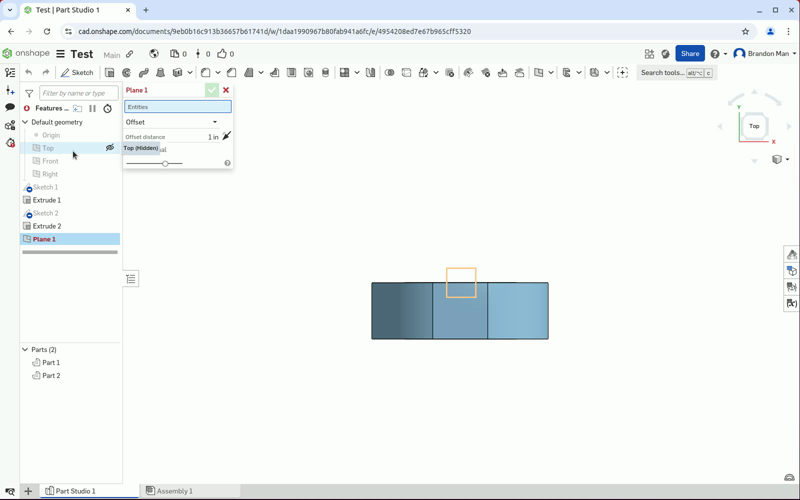
click(73, 150)
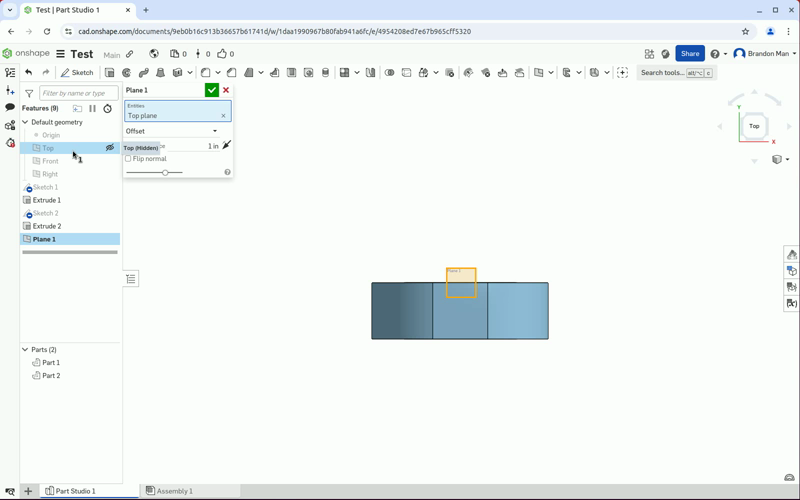
key(tab, 2)
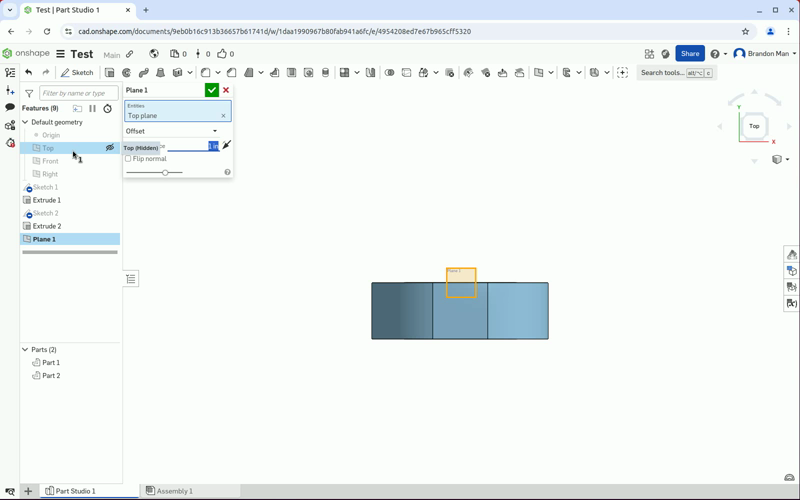
text(17.316)
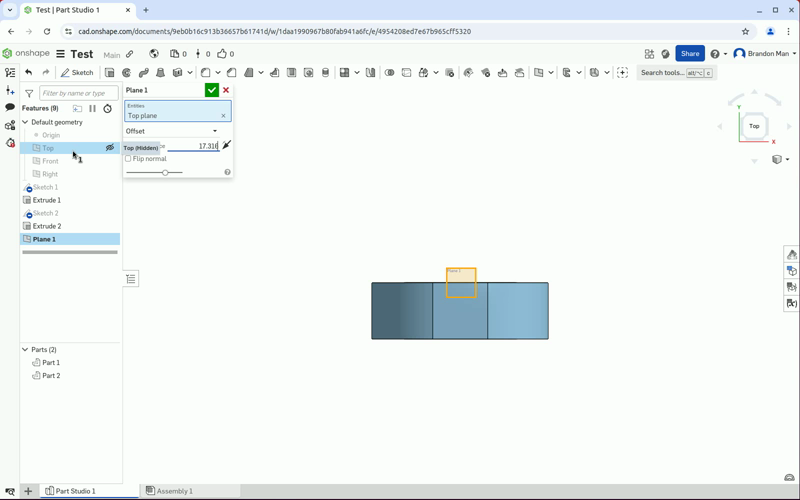
key(enter, 2)
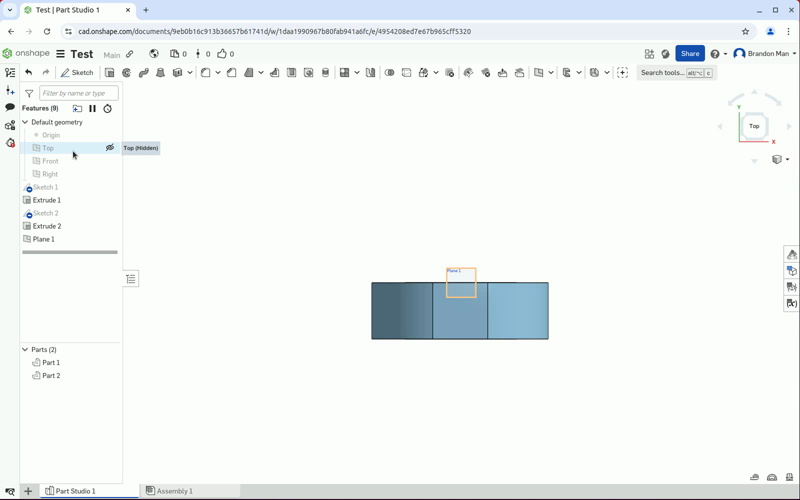
key(shift+s)
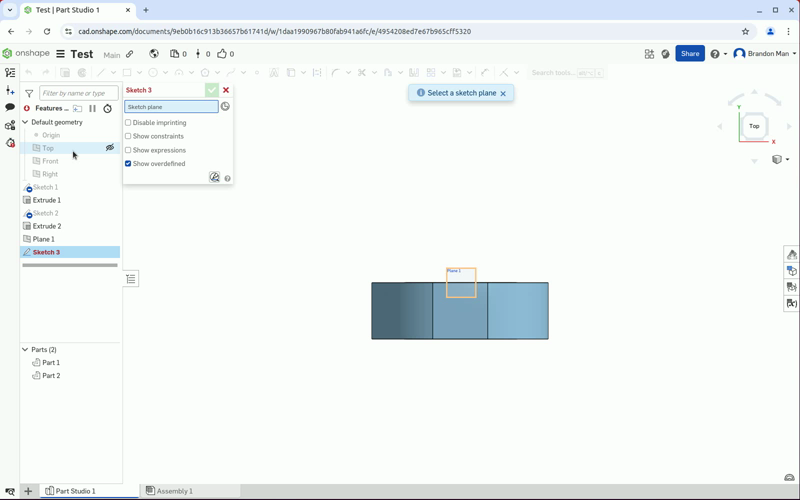
mouse_move(73, 241)
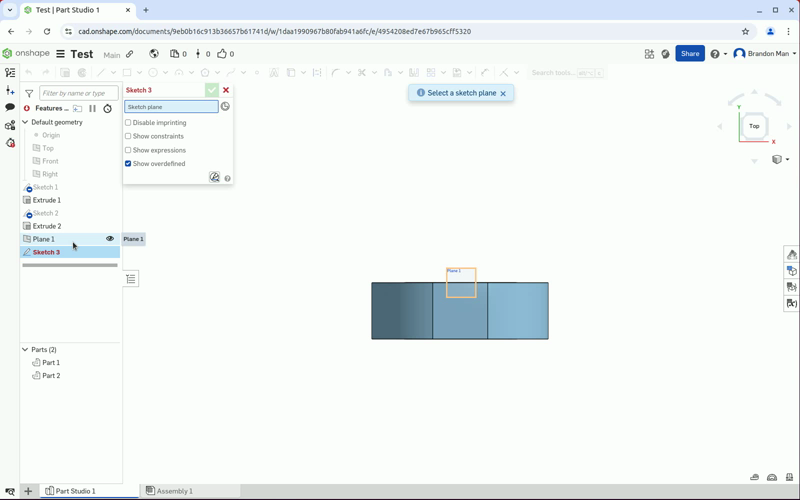
click(73, 241)
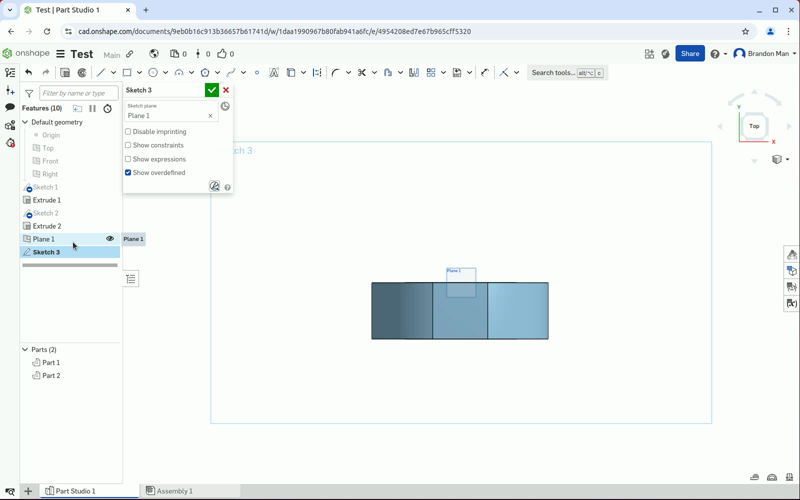
mouse_move(73, 352)
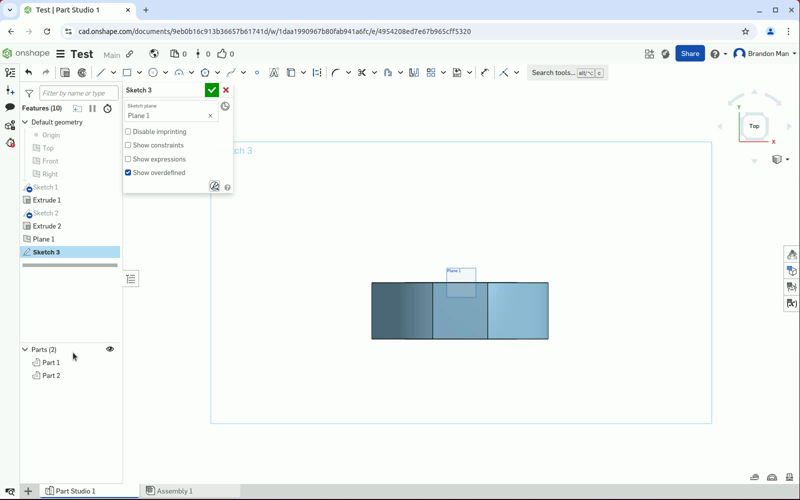
key(y)
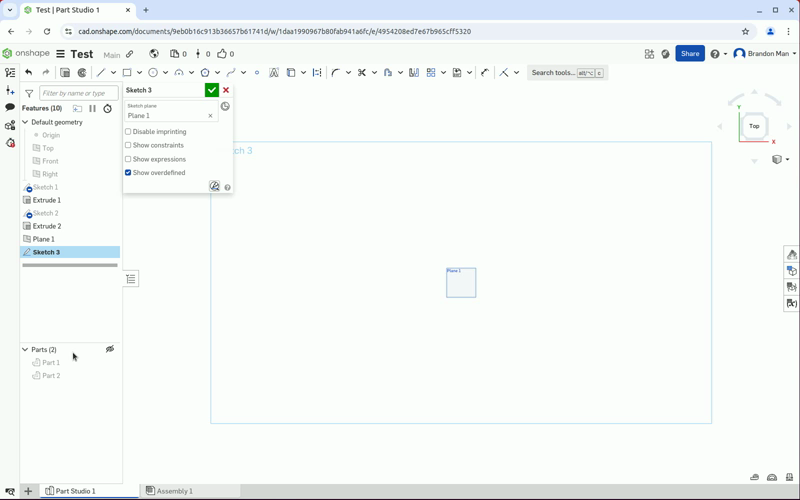
key(c)
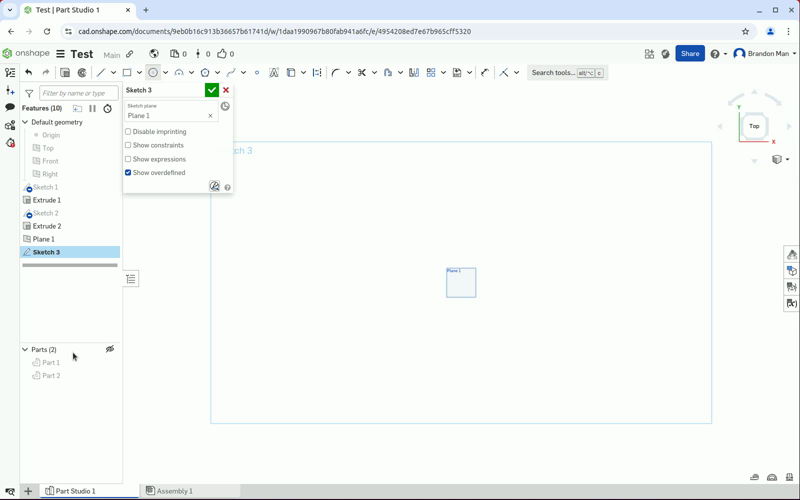
key_down(shift)
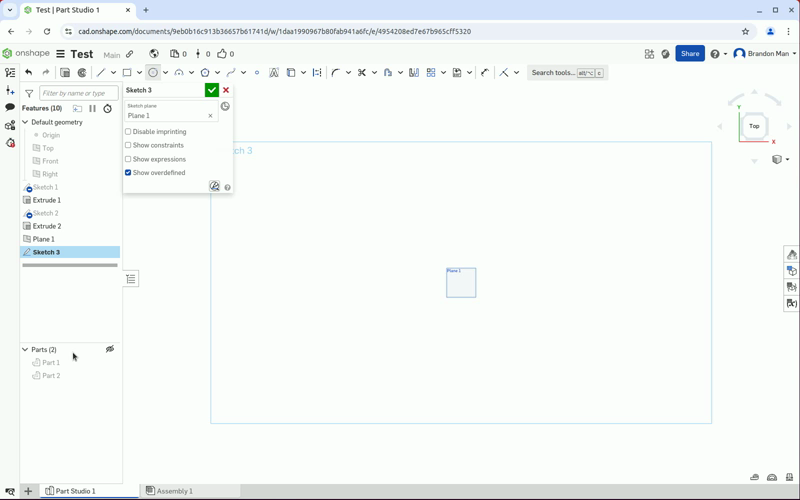
mouse_move(461, 311)
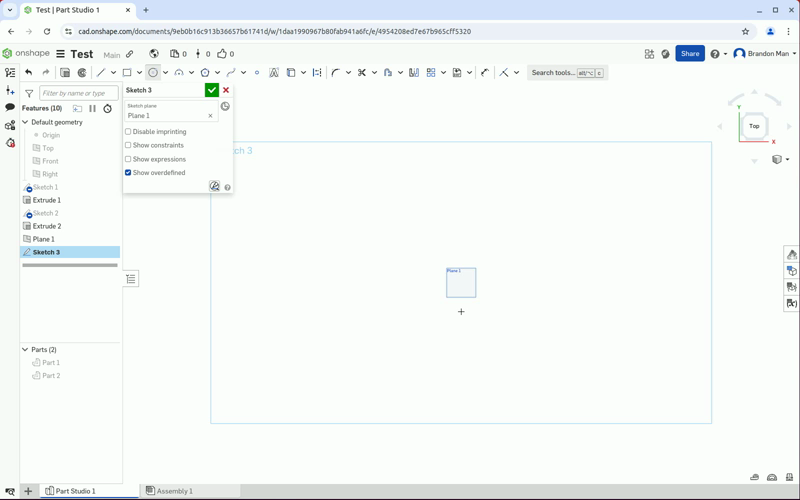
click(461, 311)
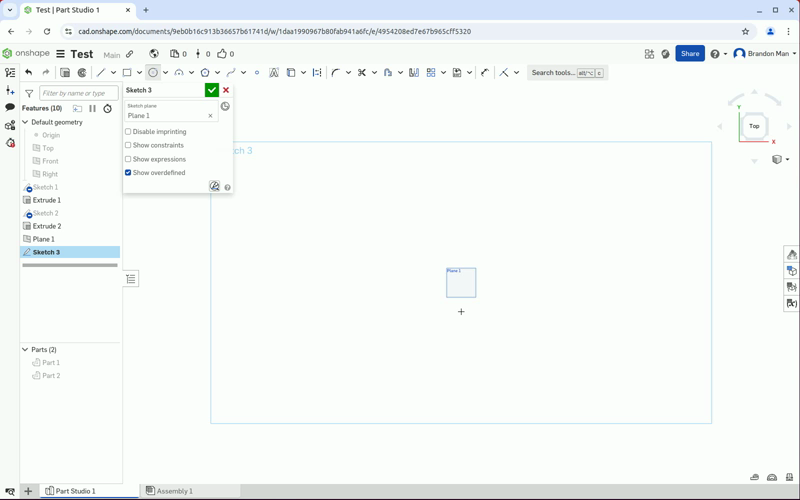
key_up(shift)
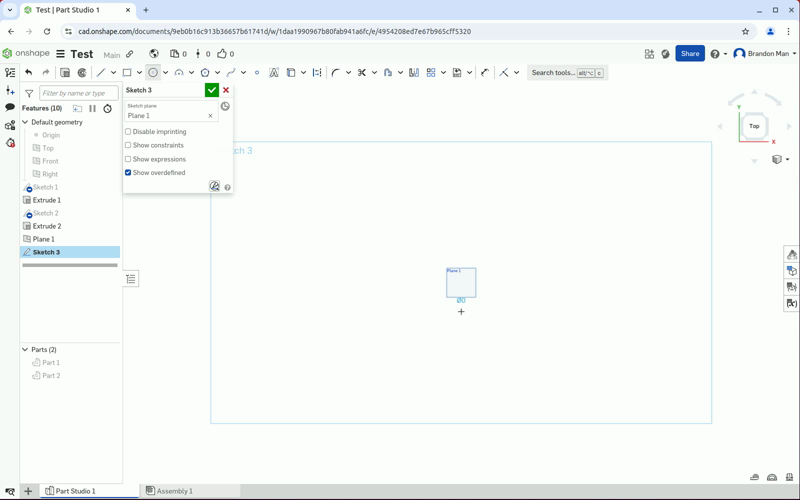
mouse_move(490, 311)
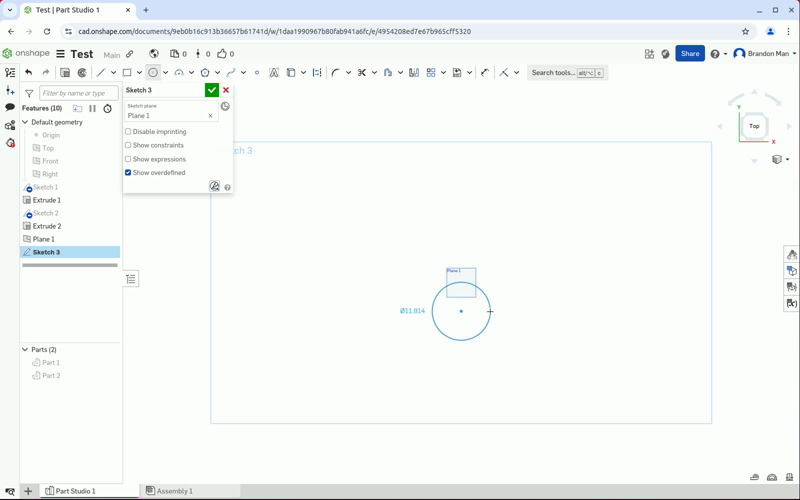
click(490, 311)
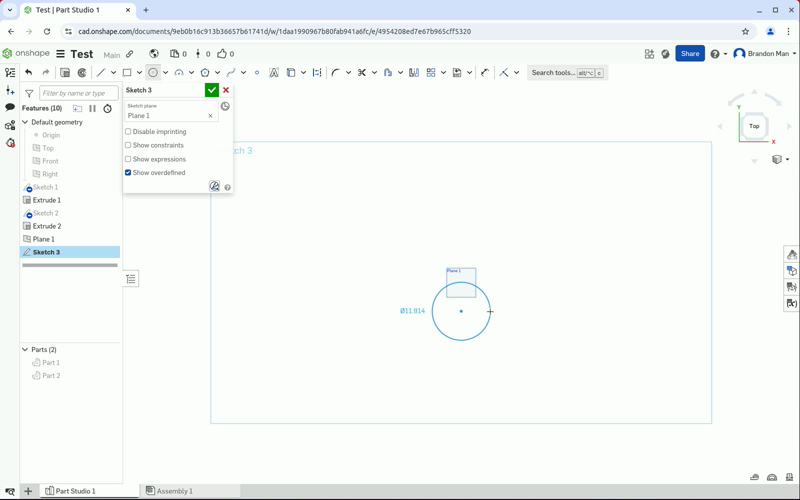
key(esc)
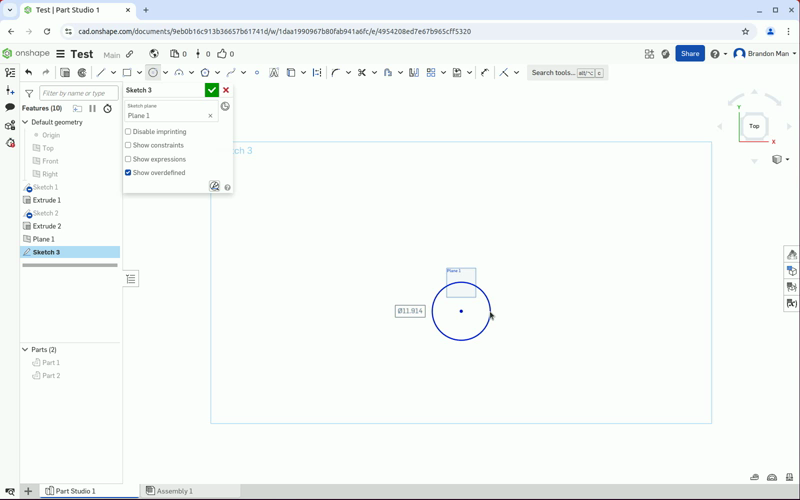
key(c)
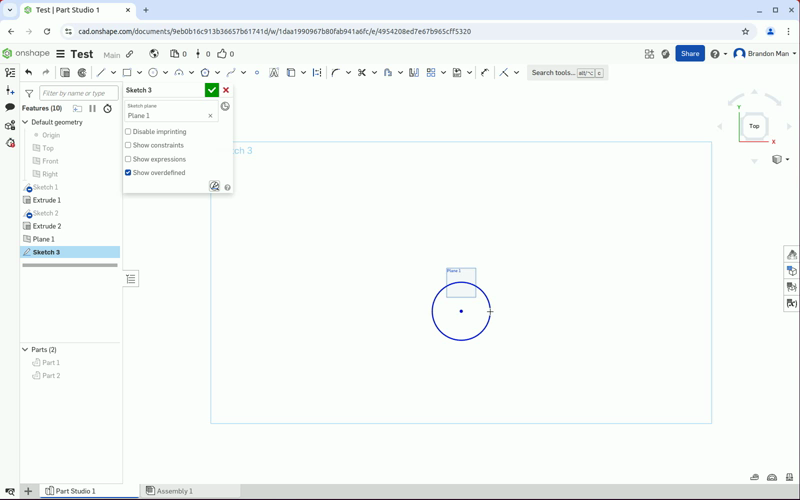
key_down(shift)
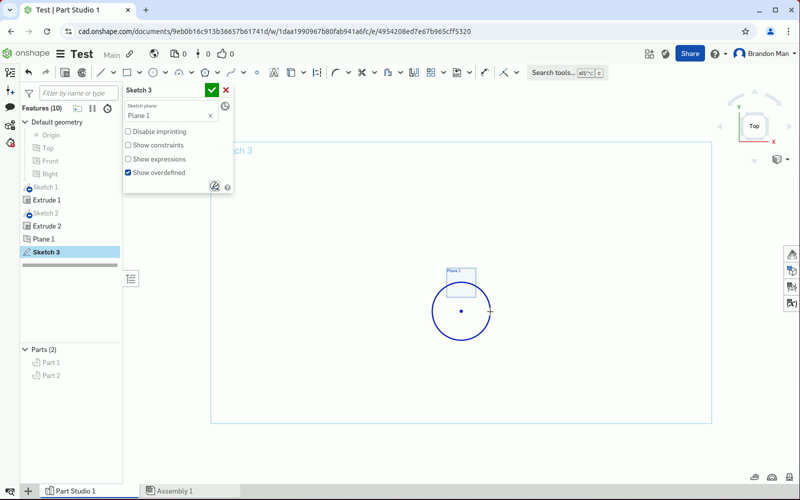
mouse_move(461, 311)
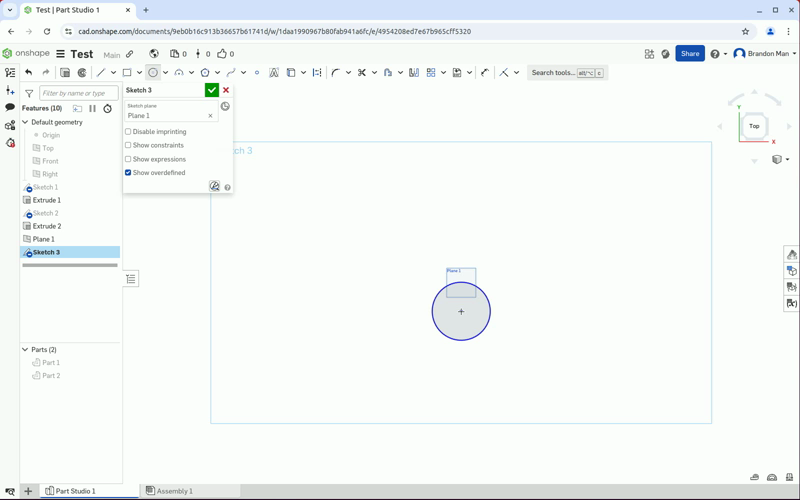
click(461, 311)
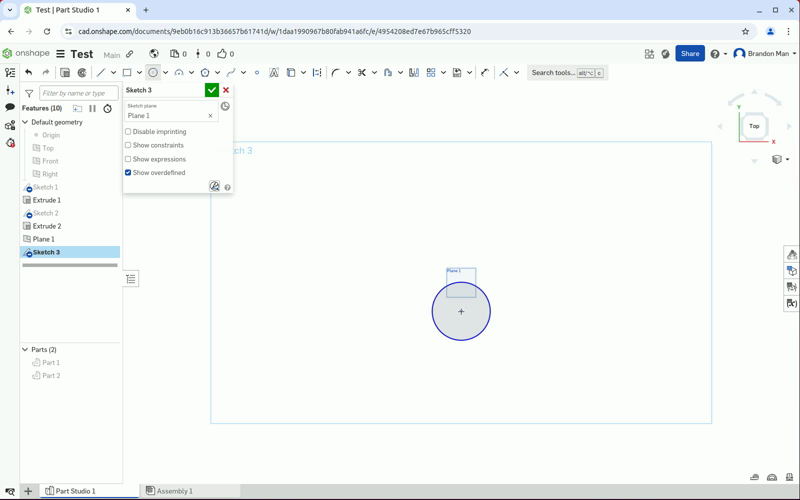
key_up(shift)
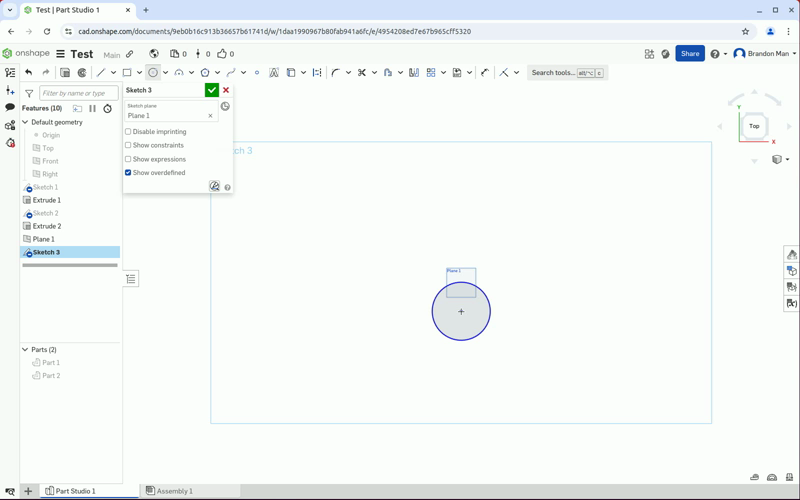
mouse_move(478, 311)
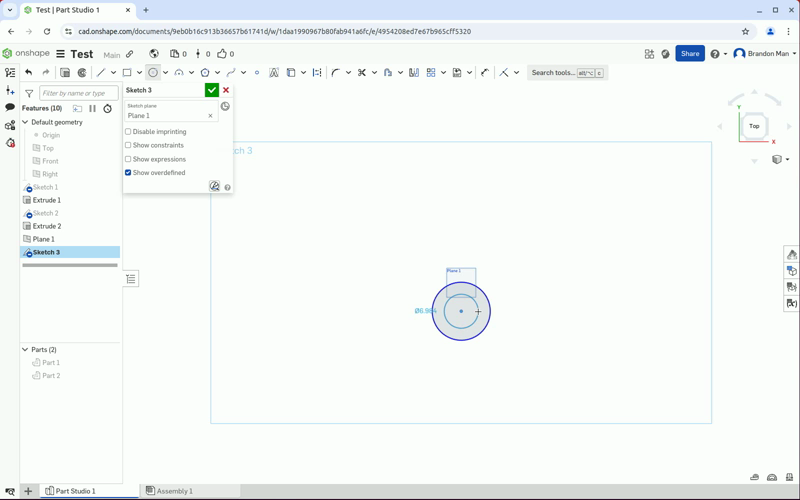
click(478, 311)
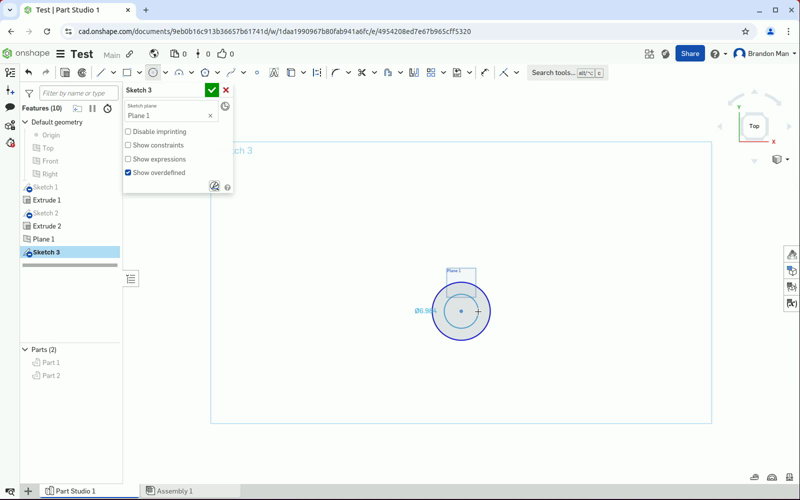
key(esc)
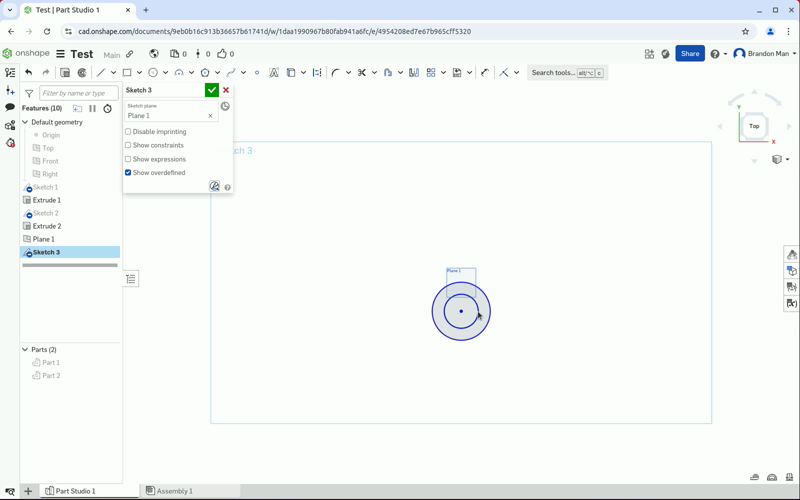
mouse_move(457, 334)
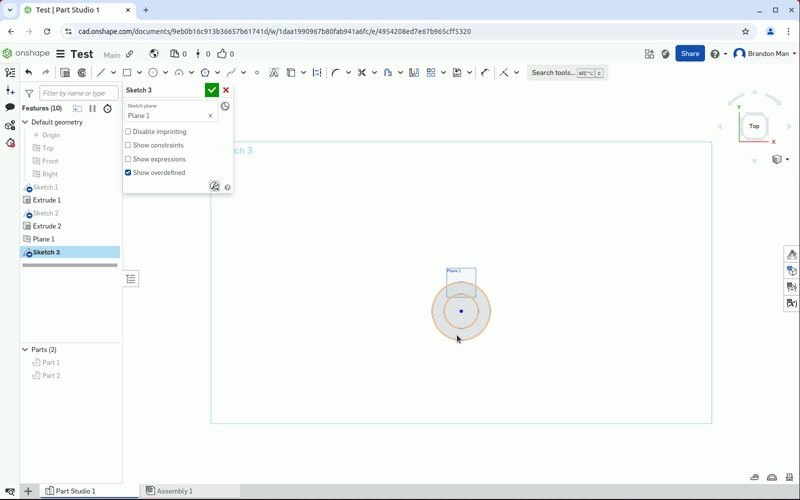
scroll(6)
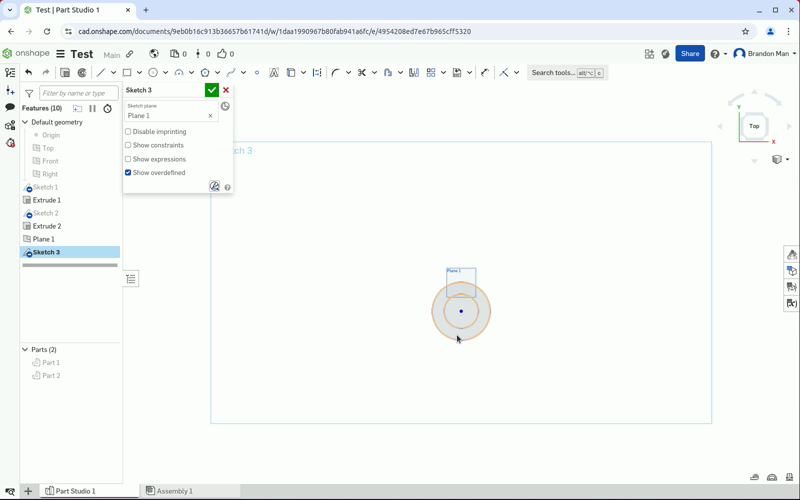
scroll(6)
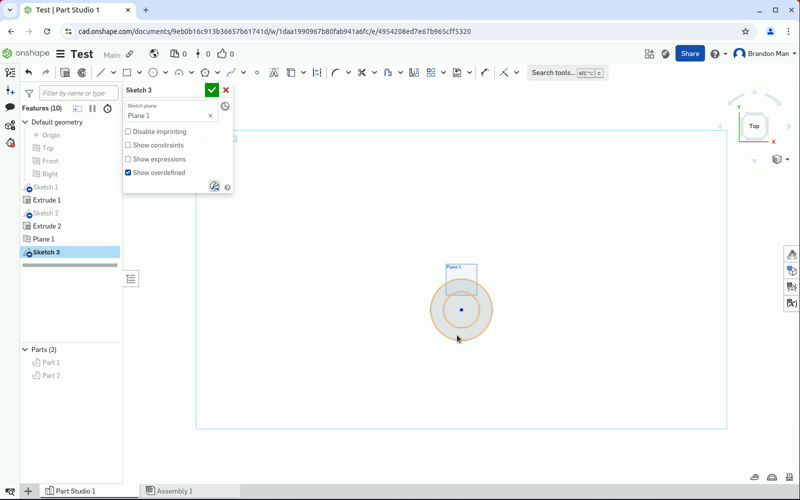
scroll(6)
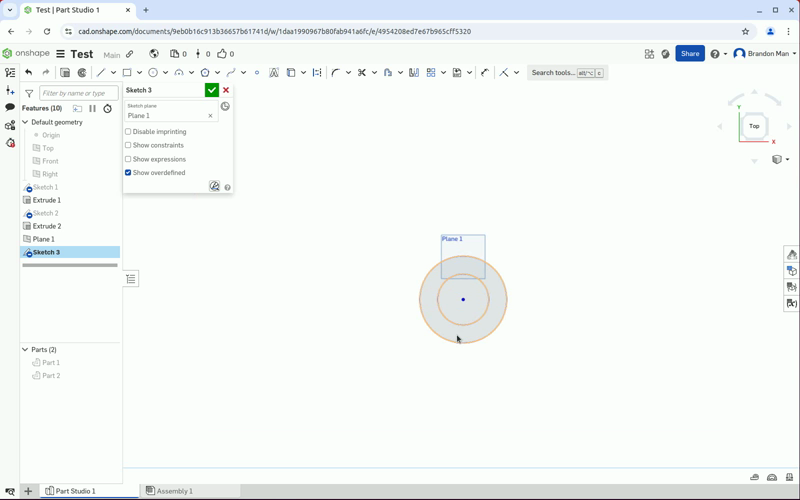
scroll(6)
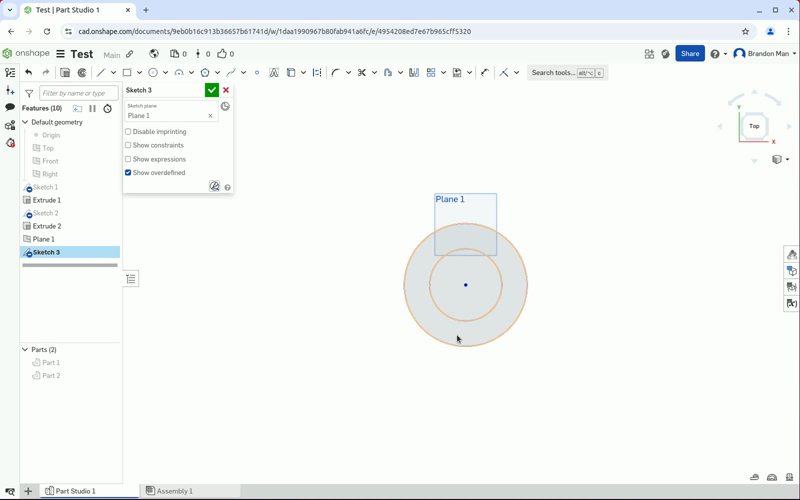
scroll(6)
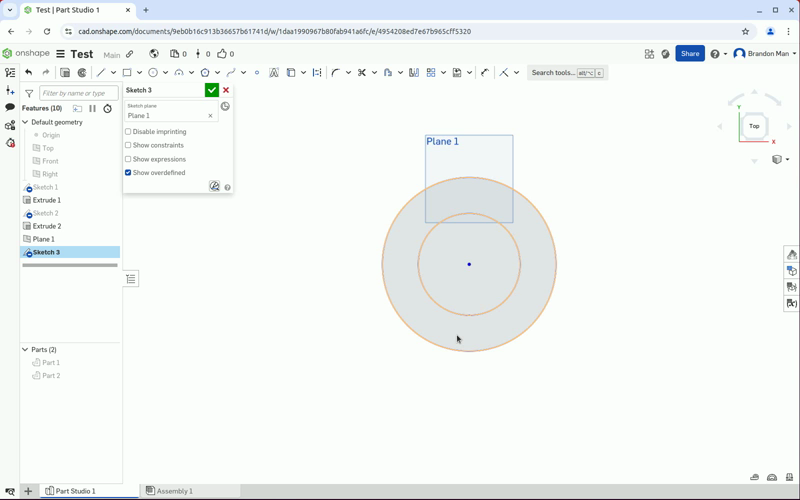
scroll(6)
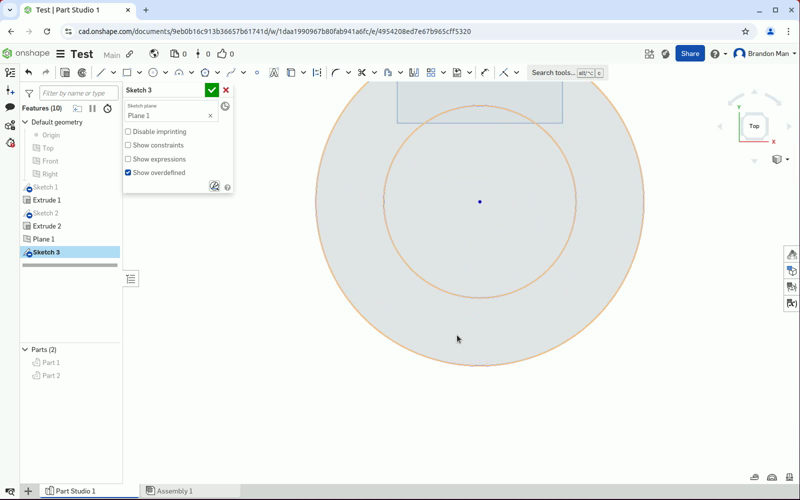
scroll(6)
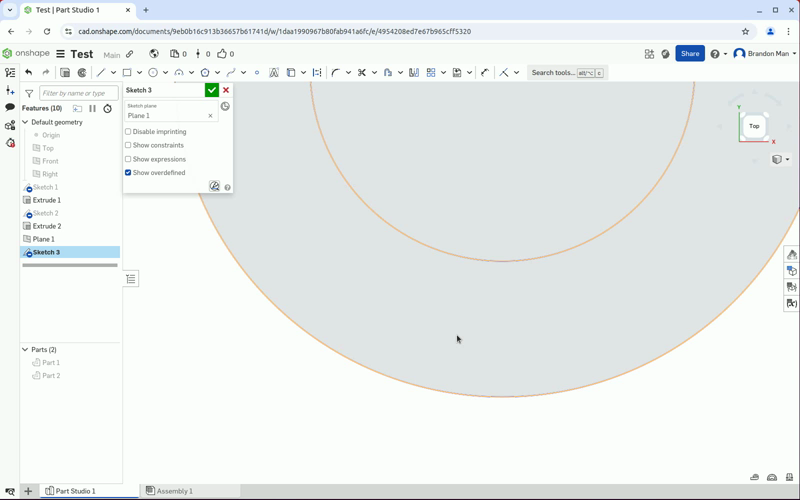
click(457, 334)
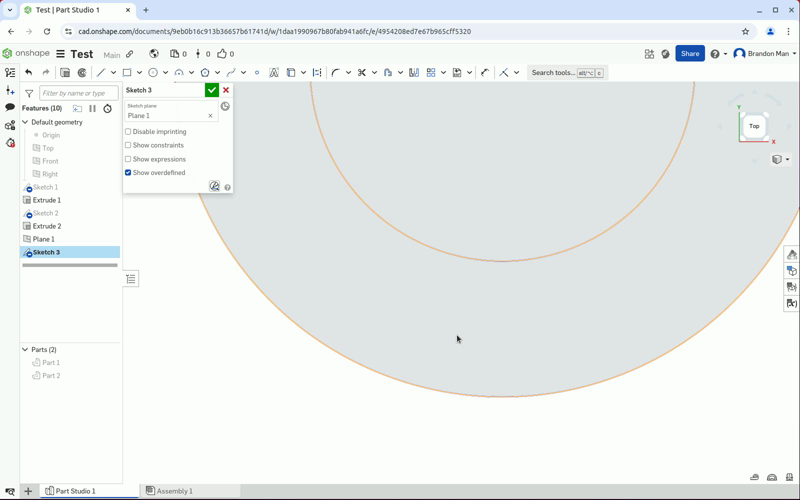
scroll(-6)
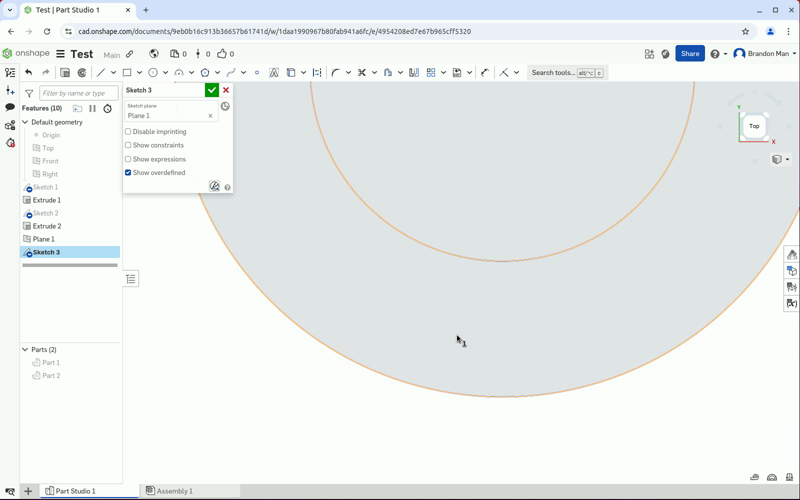
scroll(-6)
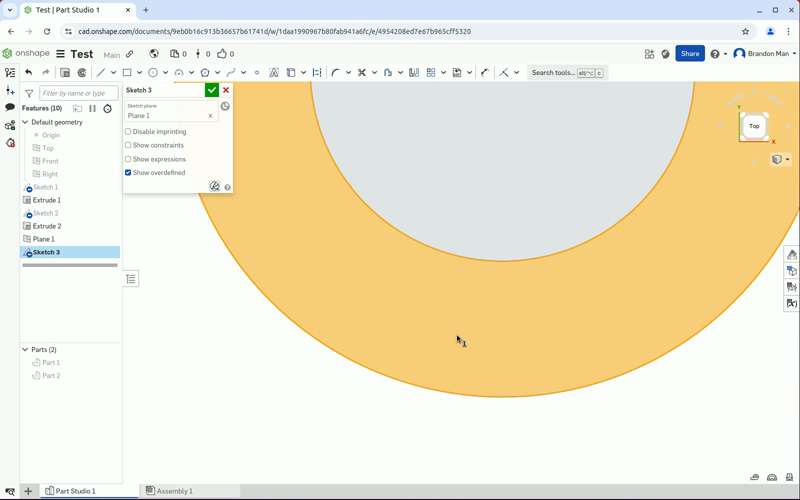
scroll(-6)
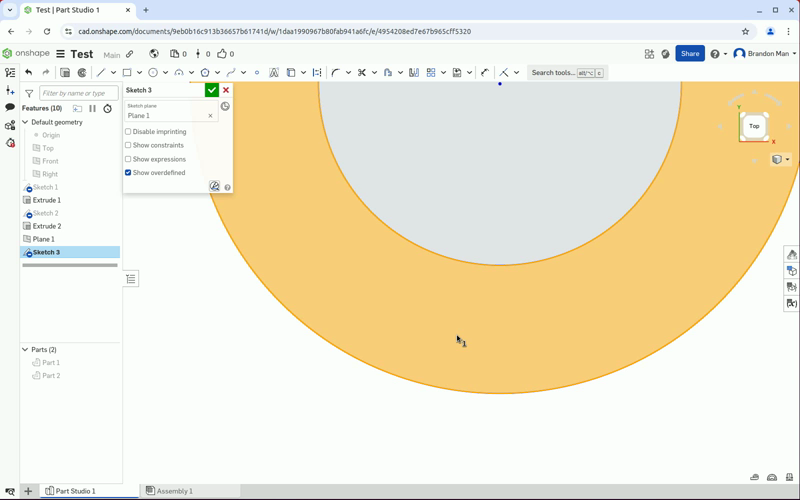
scroll(-6)
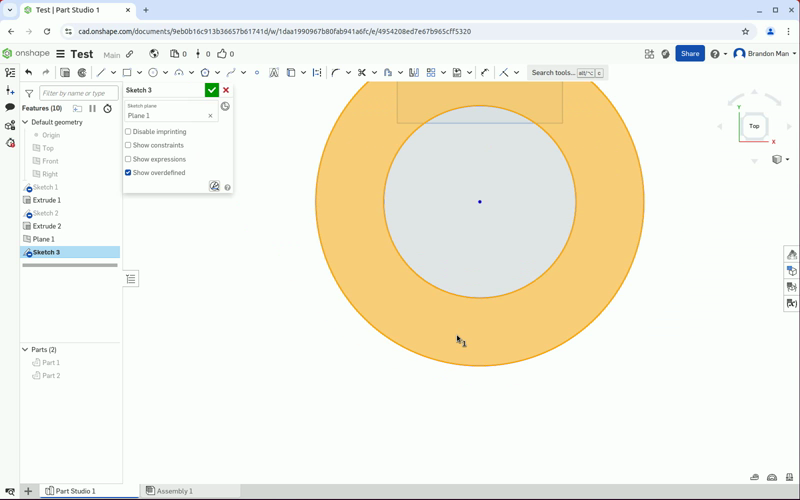
scroll(-6)
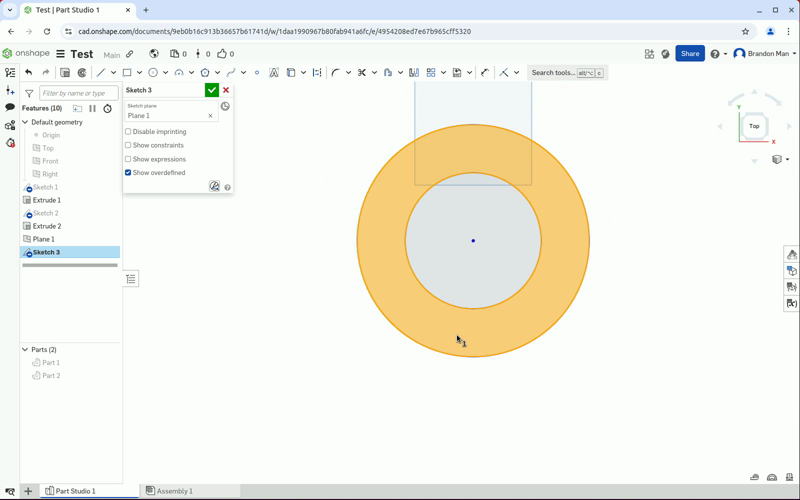
scroll(-6)
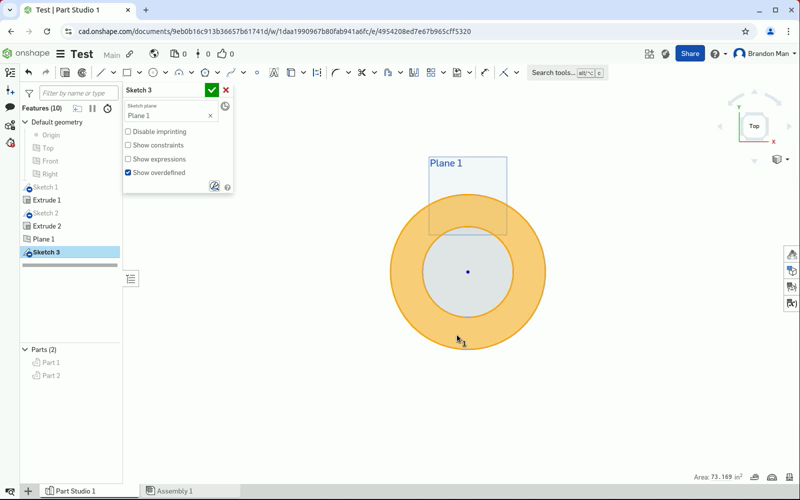
scroll(-6)
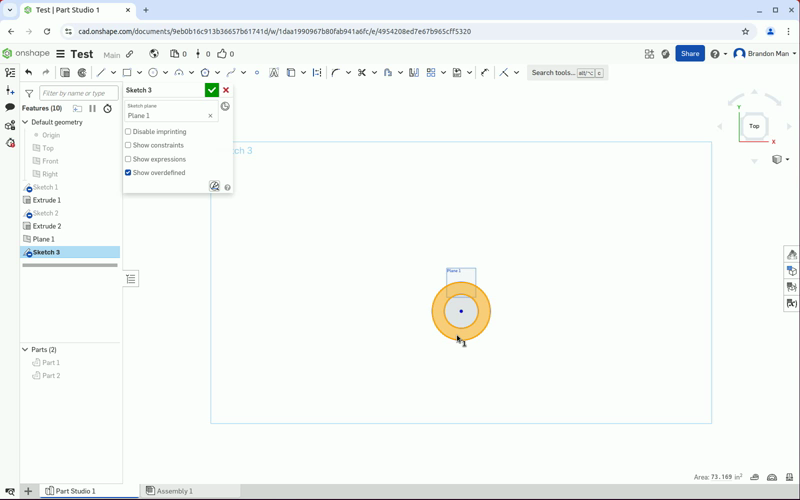
mouse_move(73, 352)
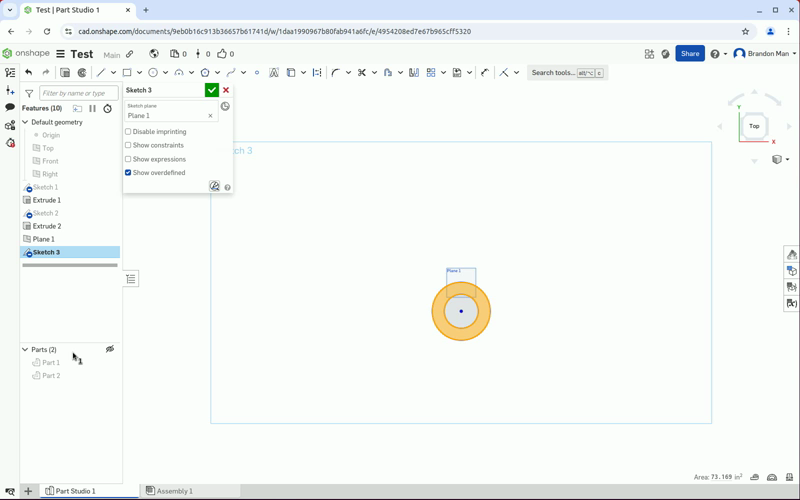
key(shift+y)
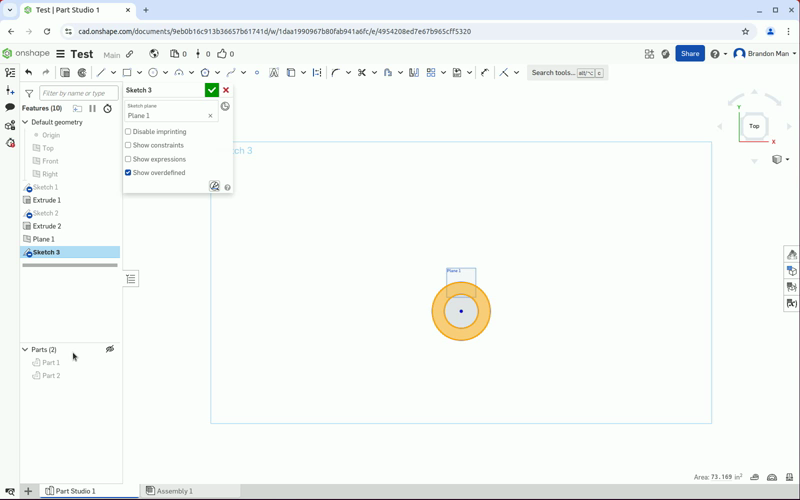
key(shift+e)
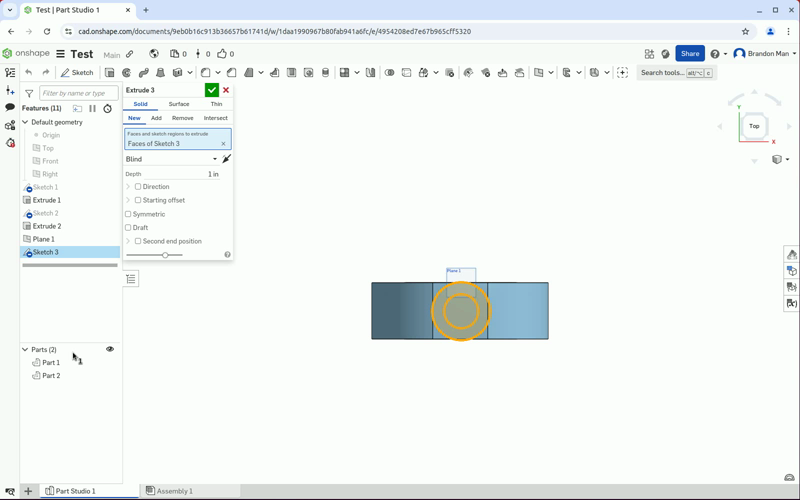
mouse_move(143, 106)
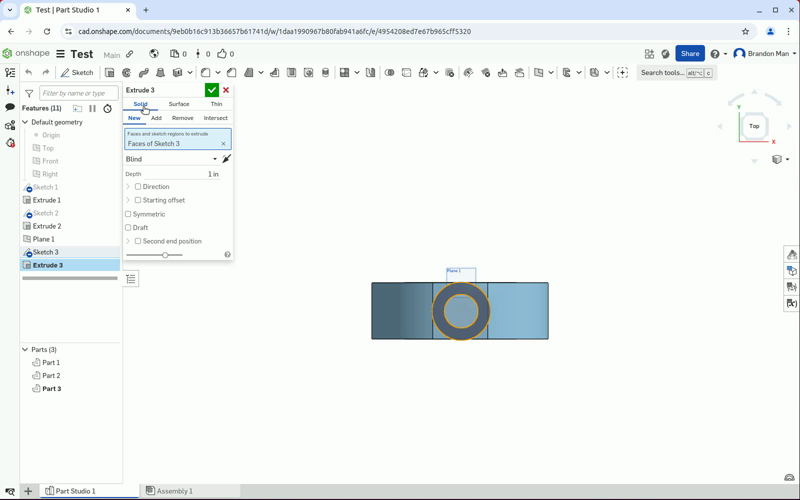
click(143, 106)
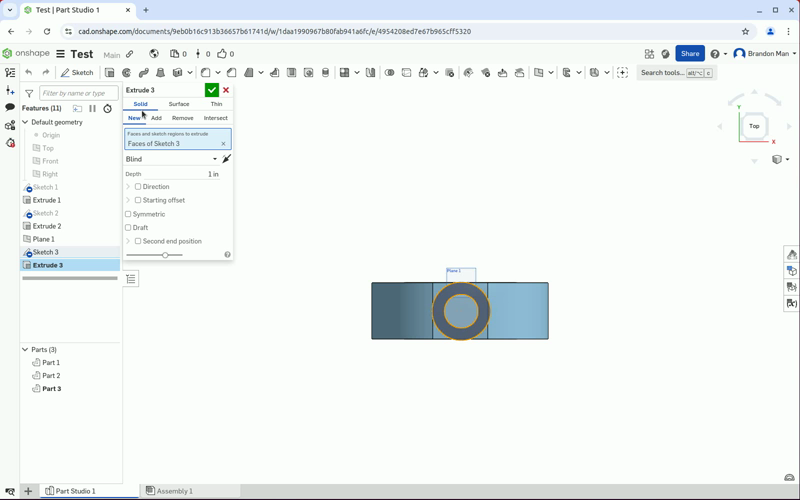
mouse_move(137, 120)
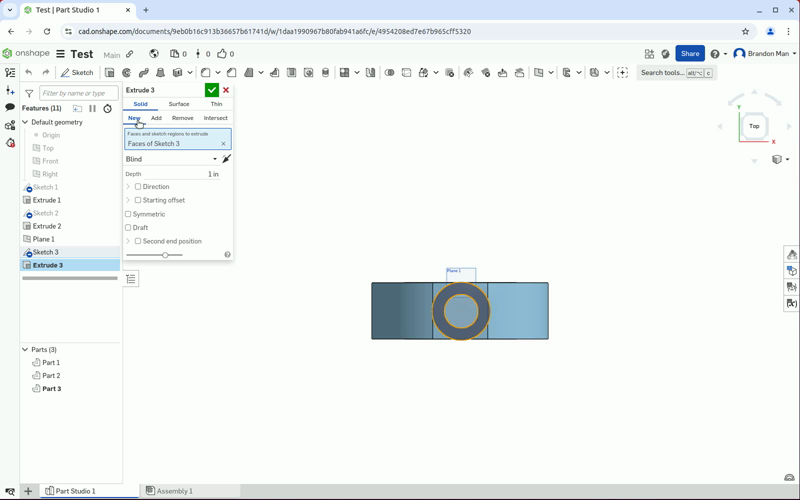
click(137, 120)
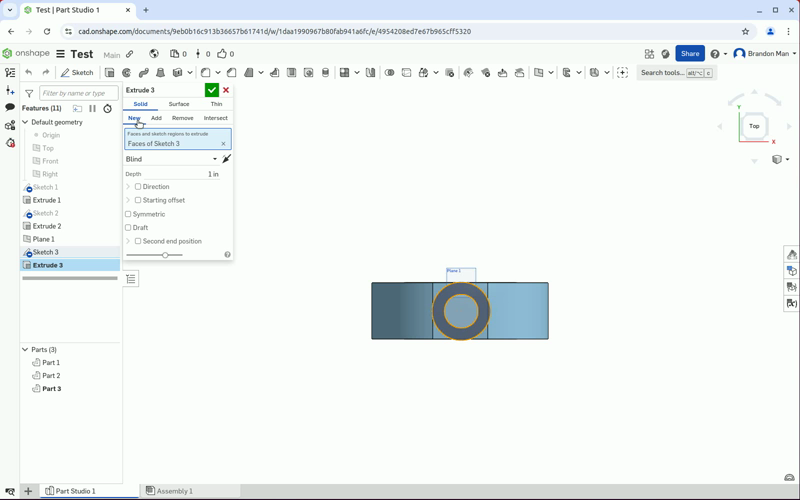
key(tab, 4)
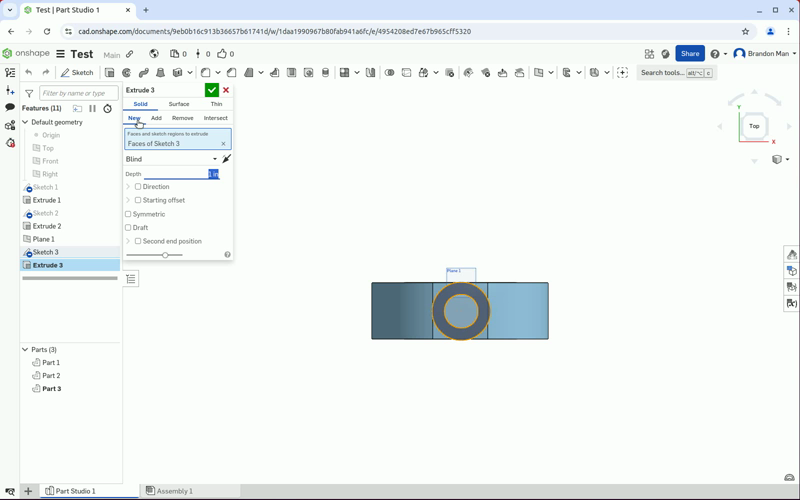
text(5.777)
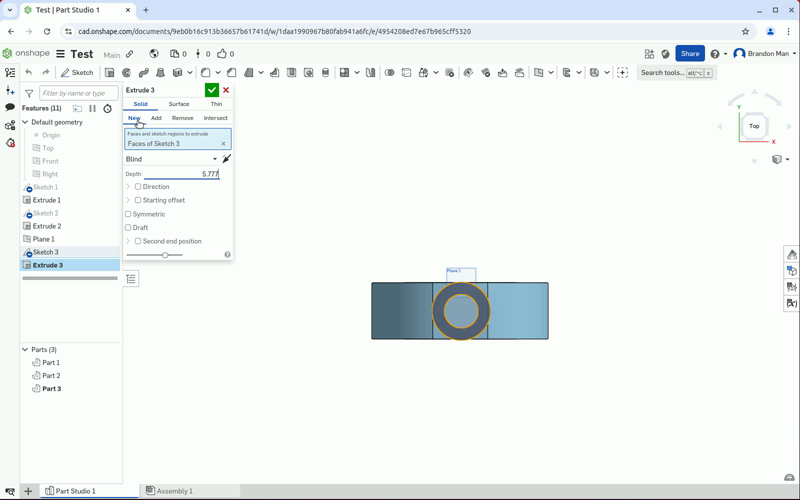
key(enter)
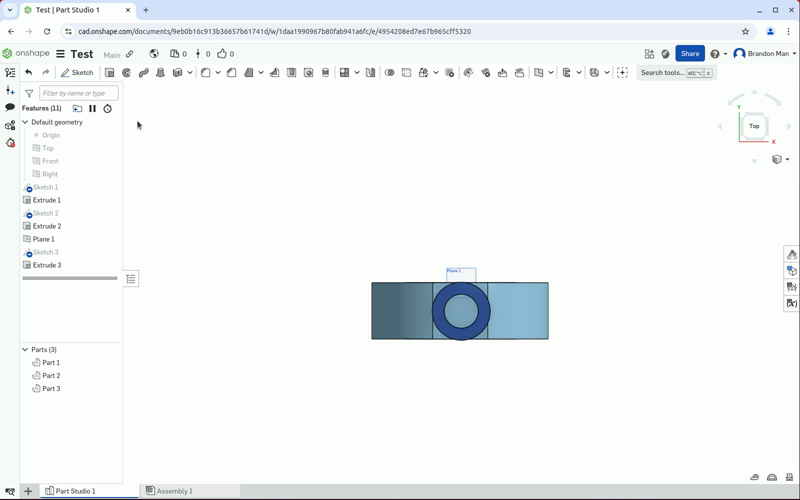
key(shift+h)
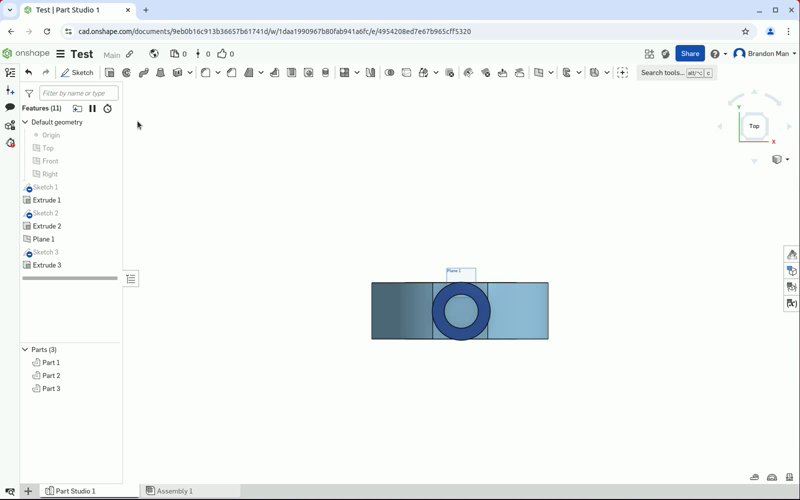
key(shift+h)
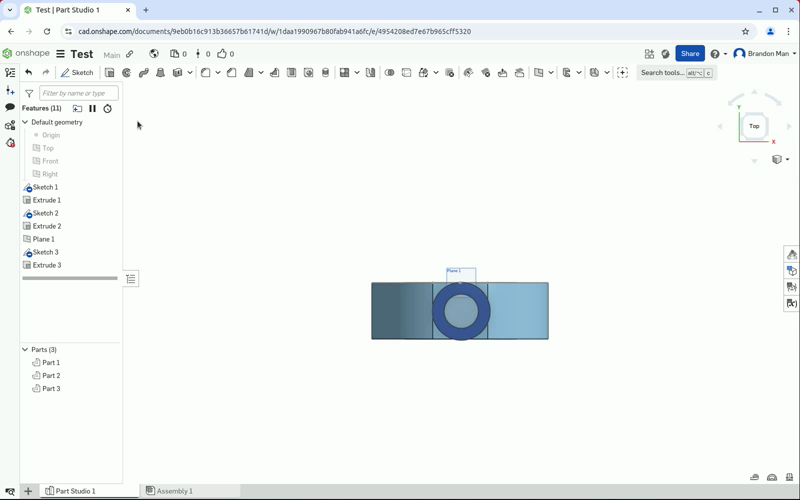
key(shift+7)
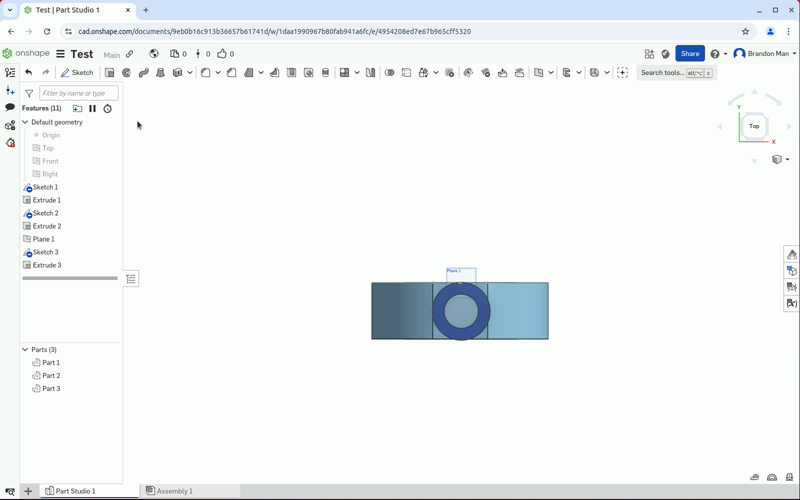
key(up, 3)
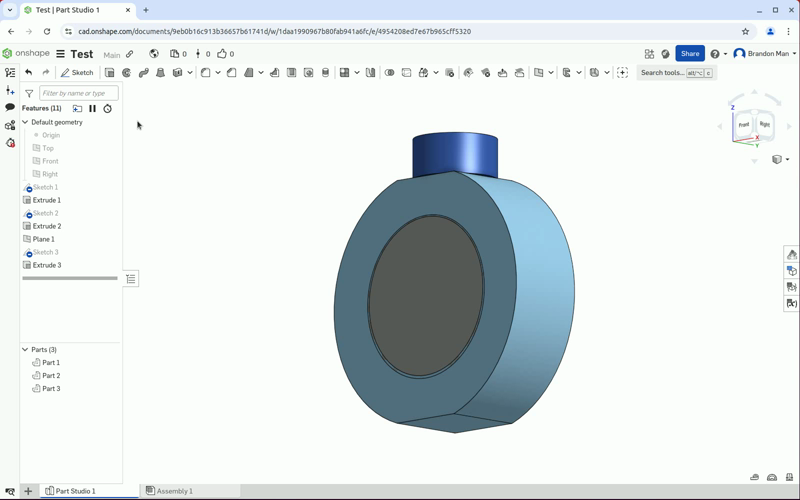
key(left, 3)
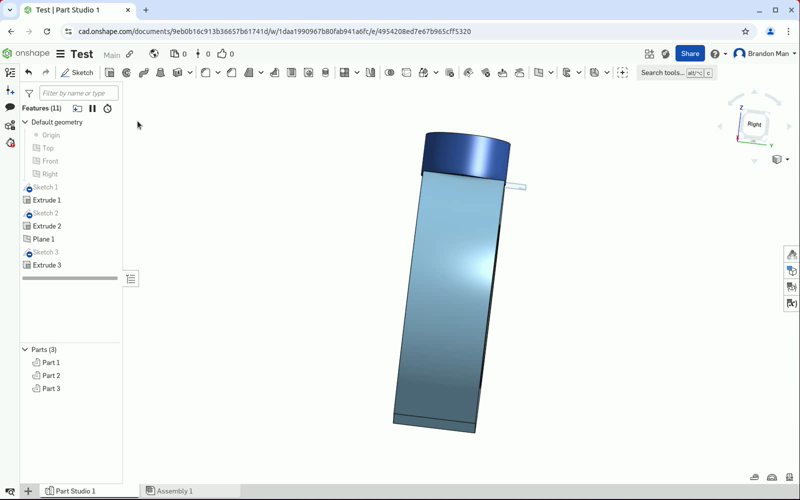
key(right, 3)
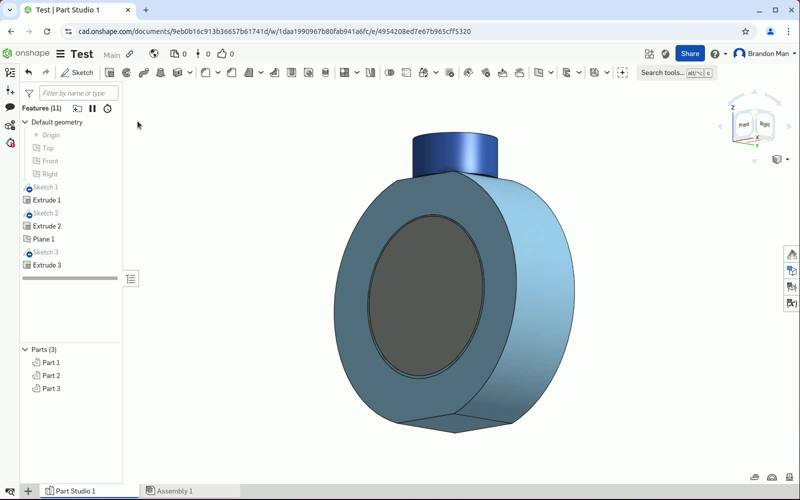
key(down, 3)
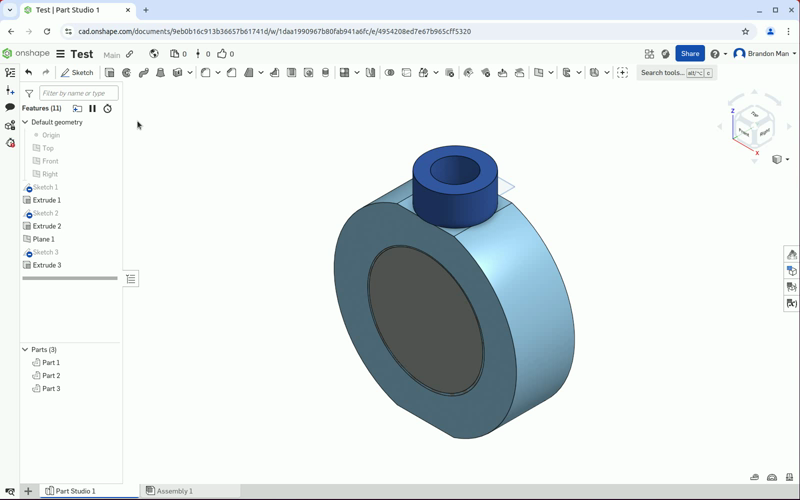
mouse_move(73, 189)
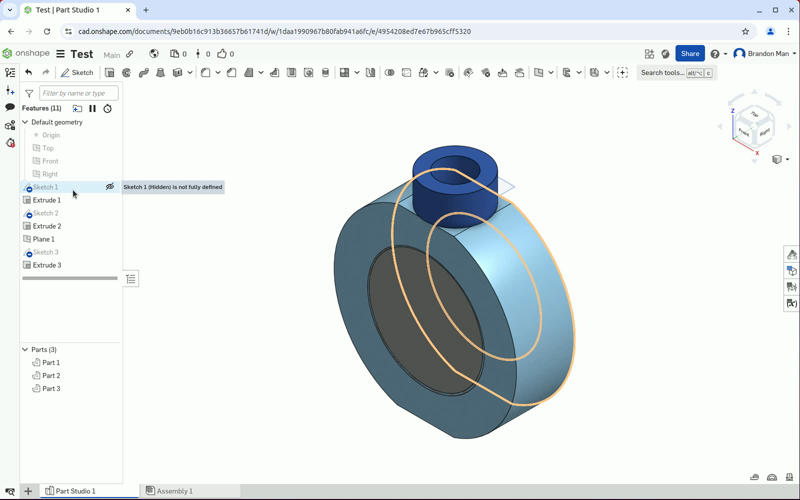
click(73, 189)